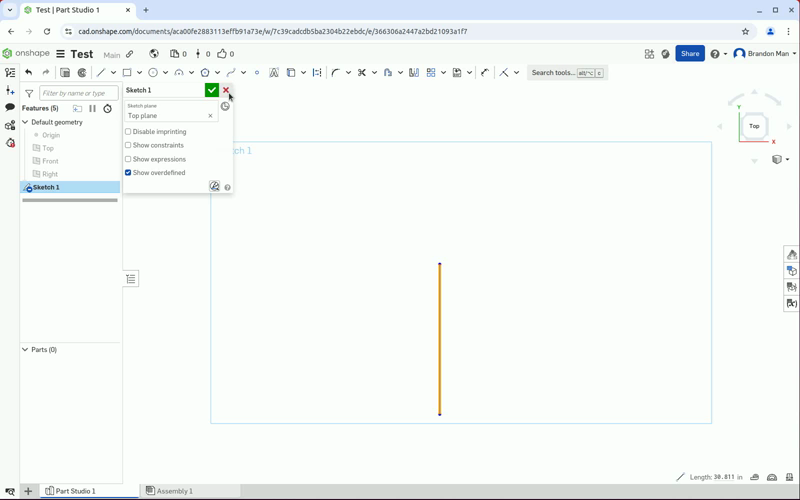
key(shift+h)
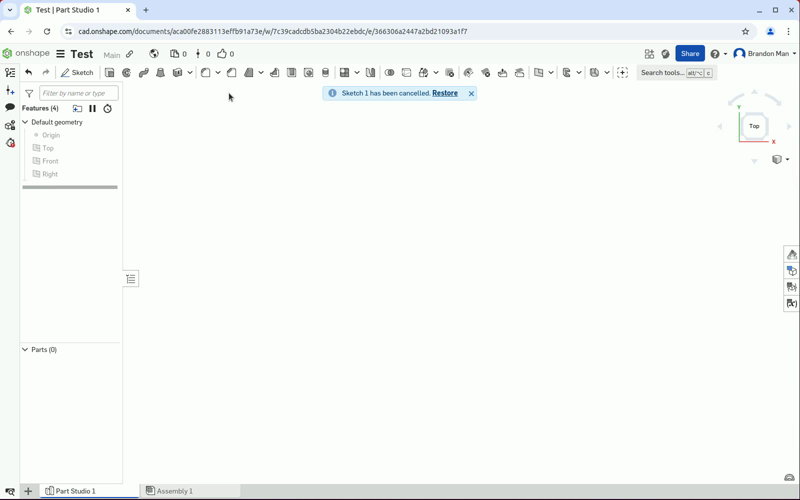
mouse_move(73, 352)
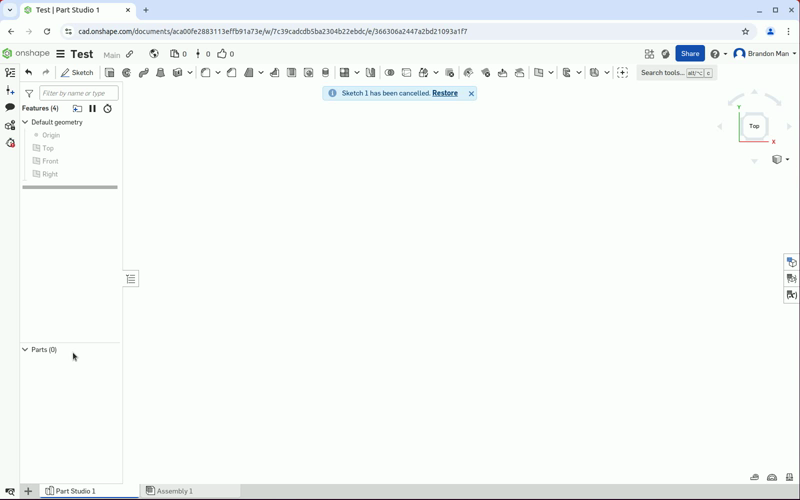
key(y)
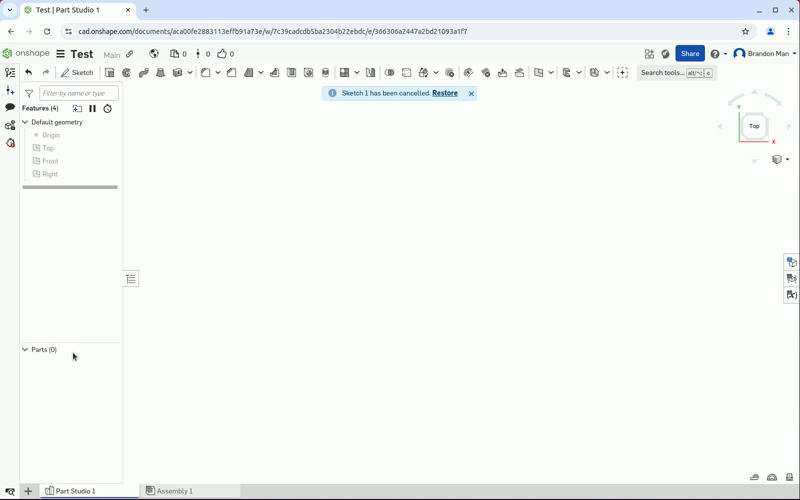
key(shift+p)
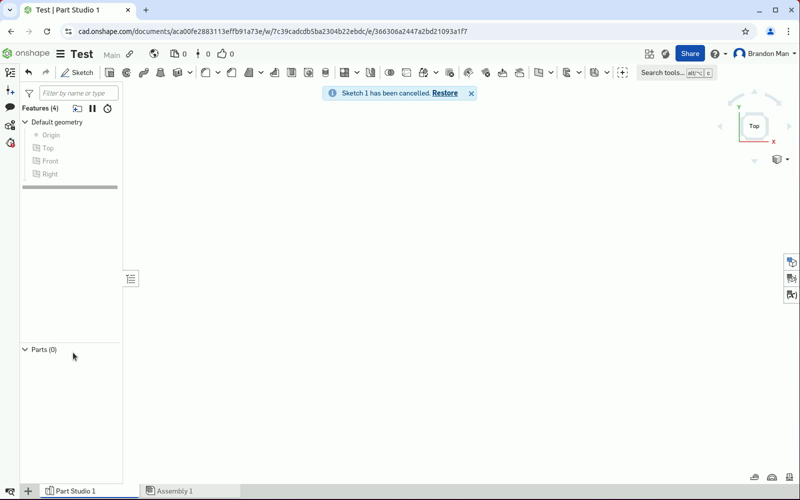
key(space)
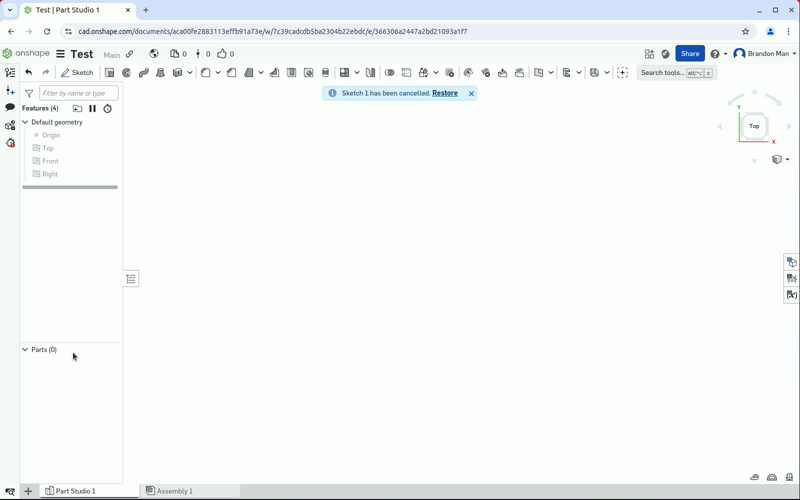
key_down(shift)
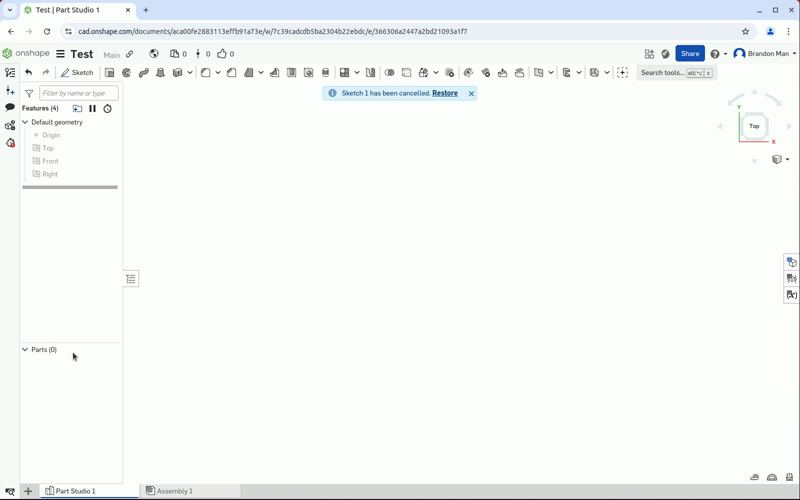
key(up)
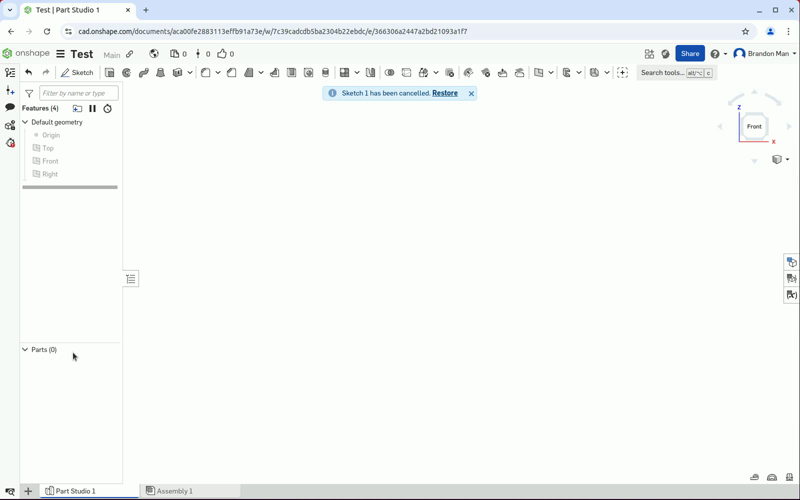
key_up(shift)
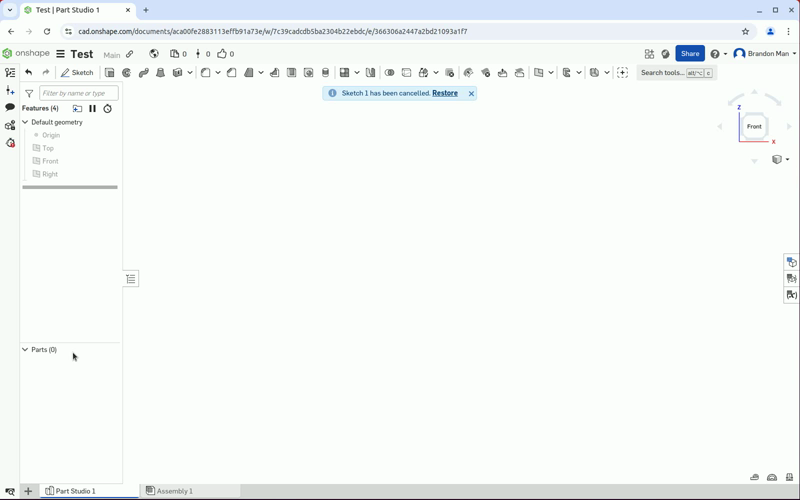
mouse_move(73, 352)
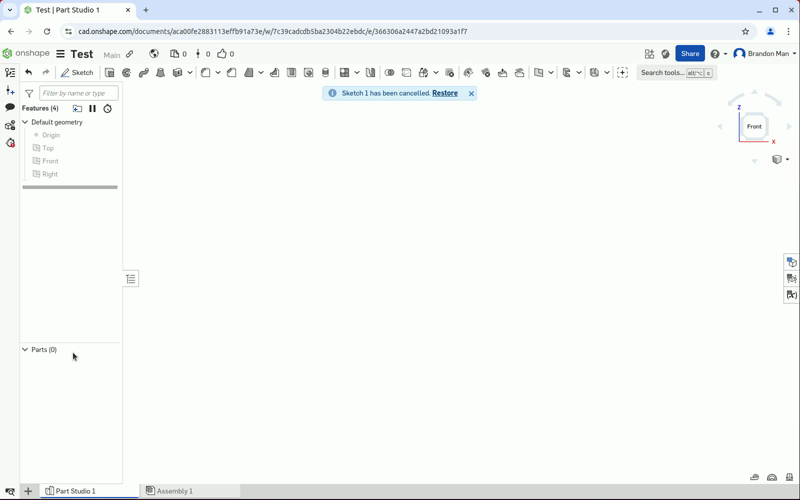
key(shift+y)
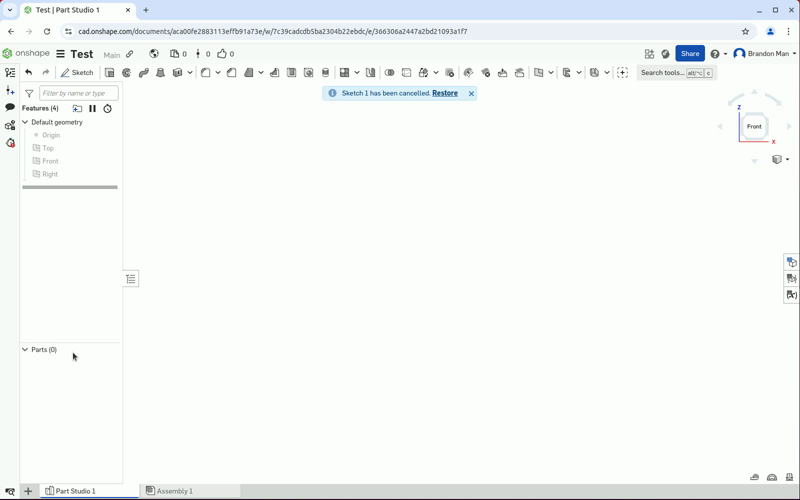
key(shift+s)
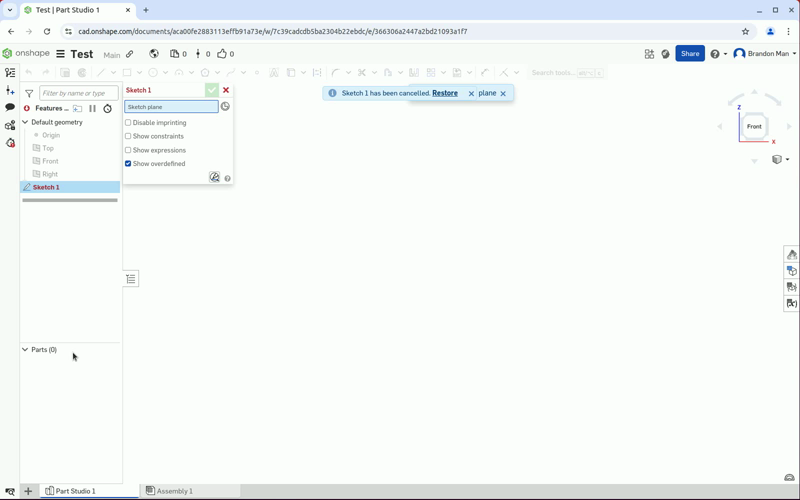
mouse_move(73, 163)
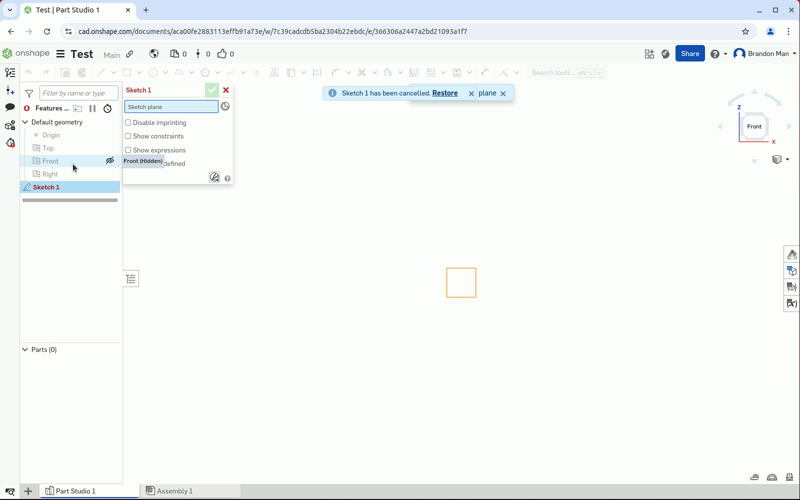
click(73, 163)
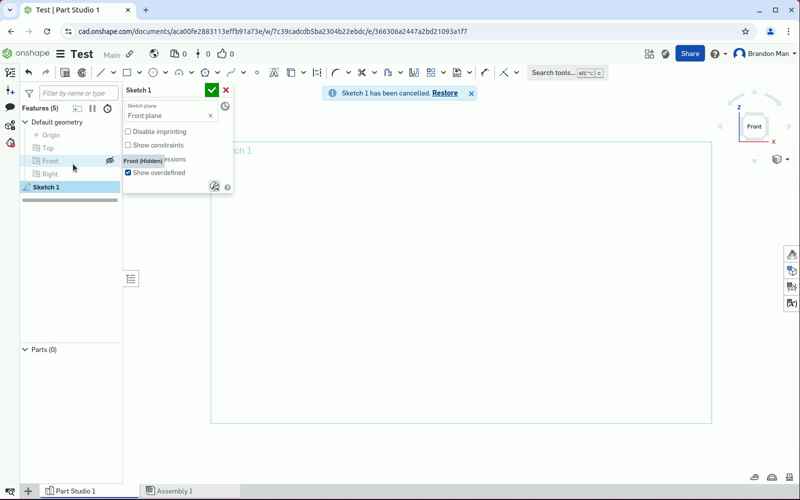
mouse_move(73, 352)
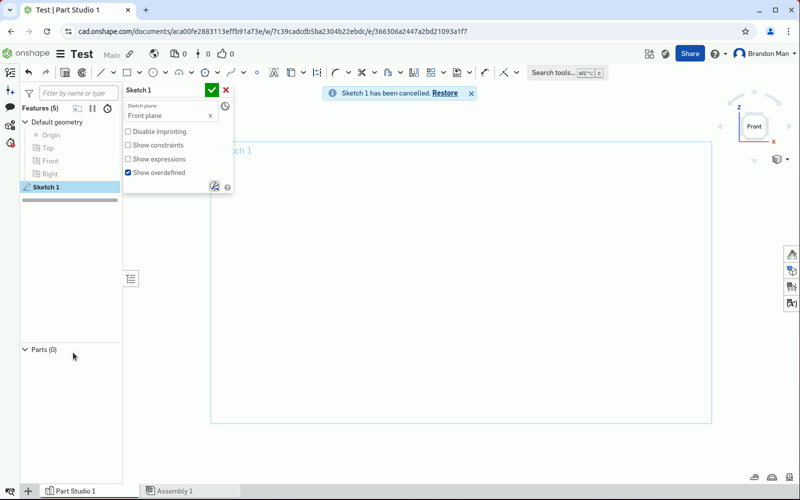
key(y)
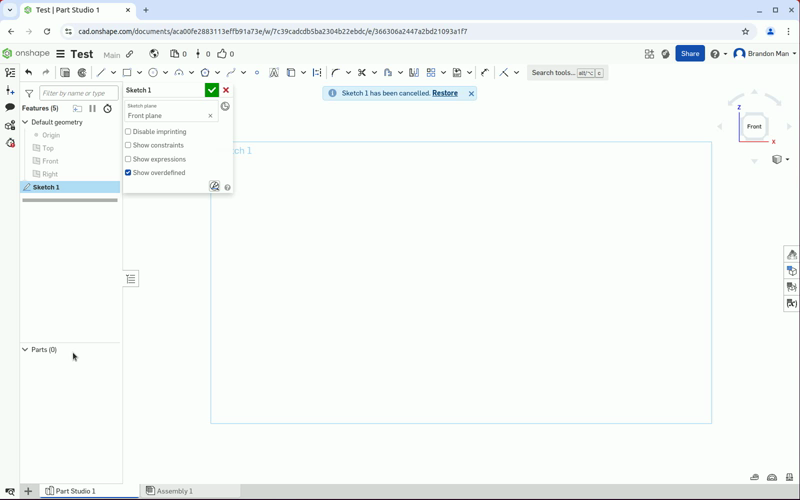
key(l)
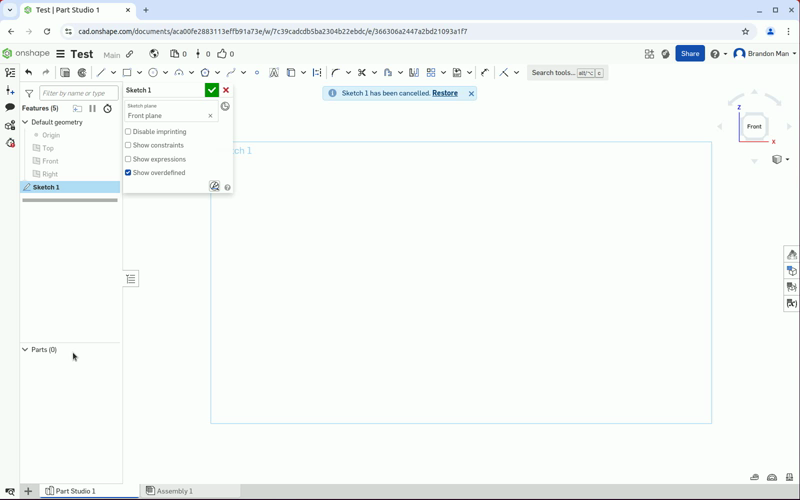
key_down(shift)
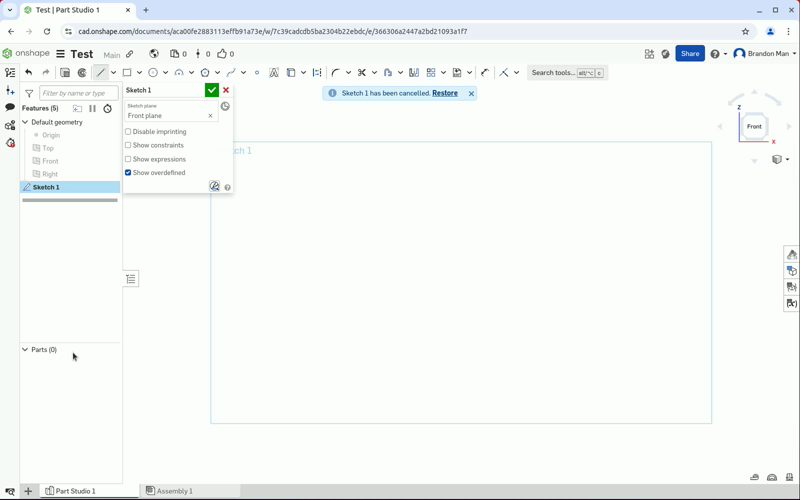
mouse_move(460, 282)
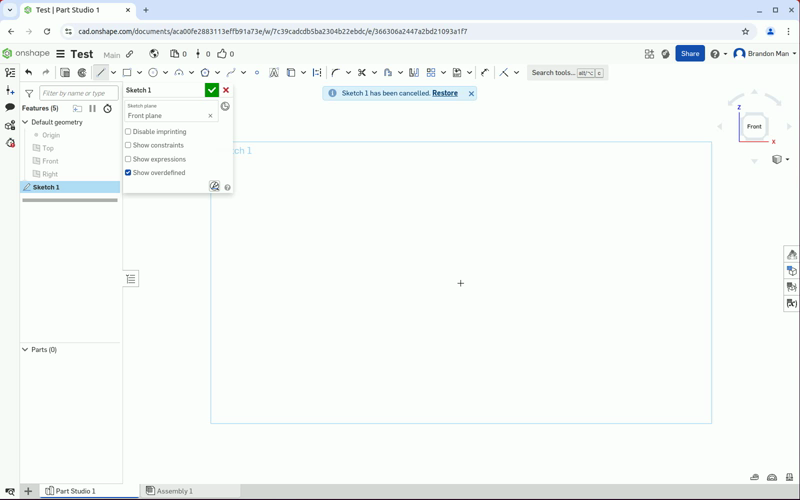
click(460, 282)
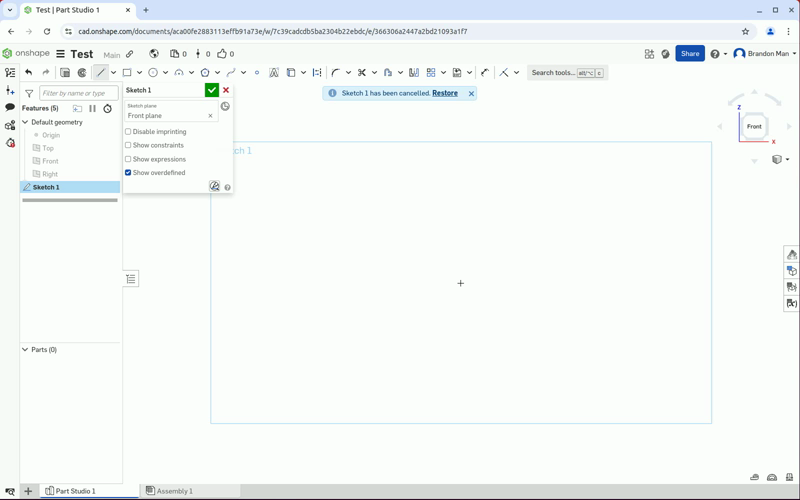
key_up(shift)
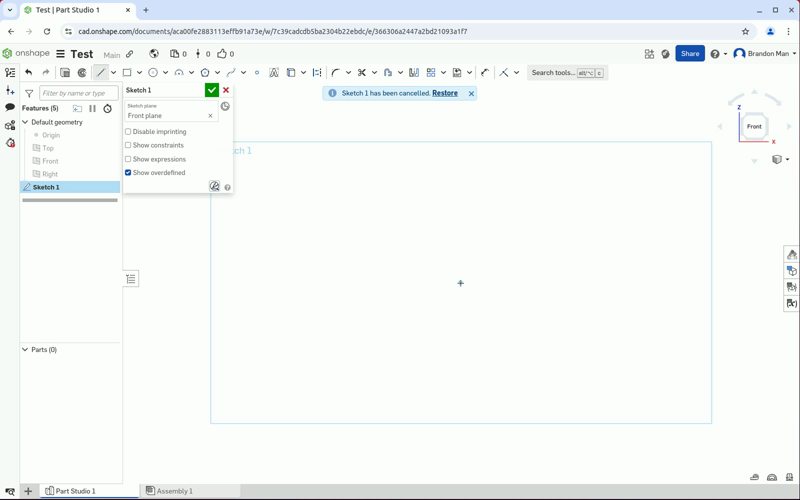
key_down(shift)
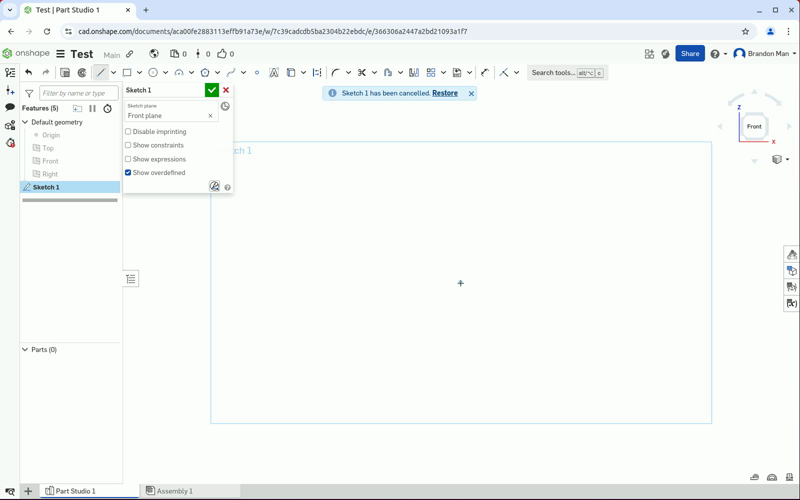
mouse_move(573, 282)
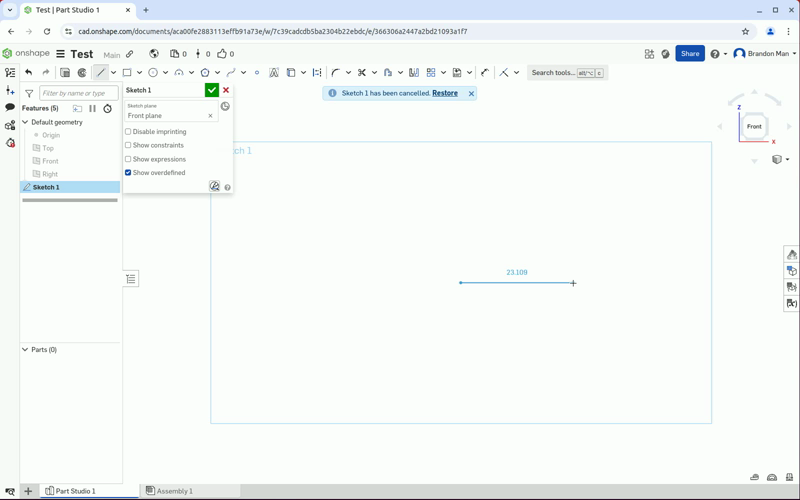
click(573, 282)
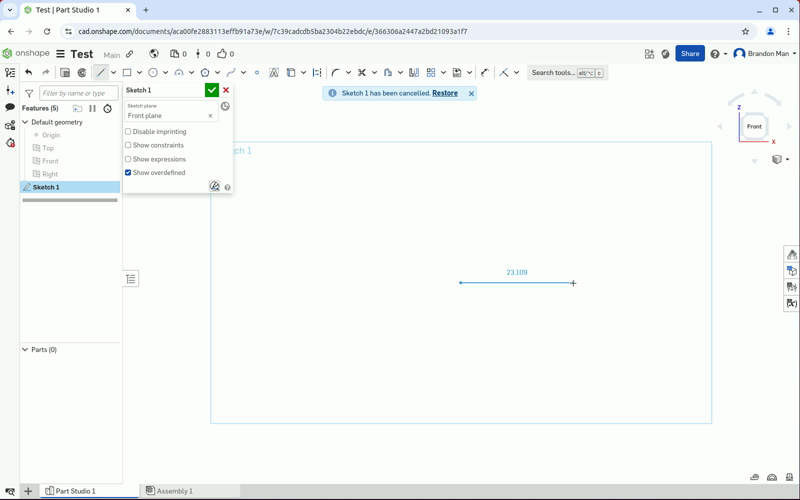
key_up(shift)
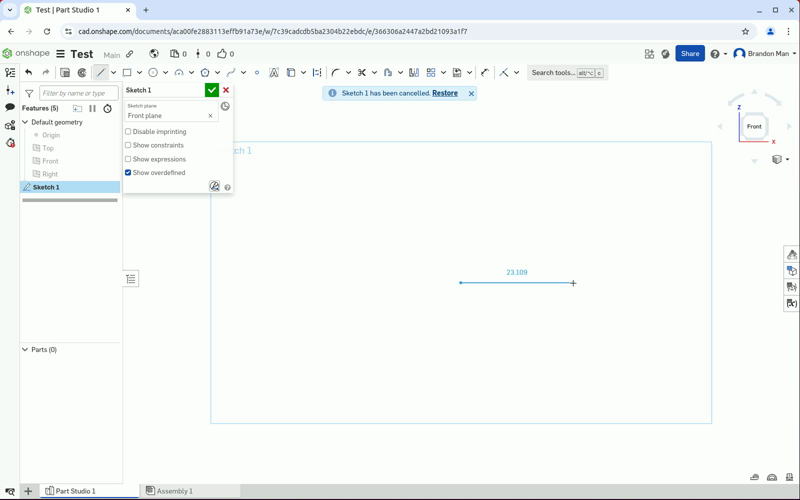
key_down(shift)
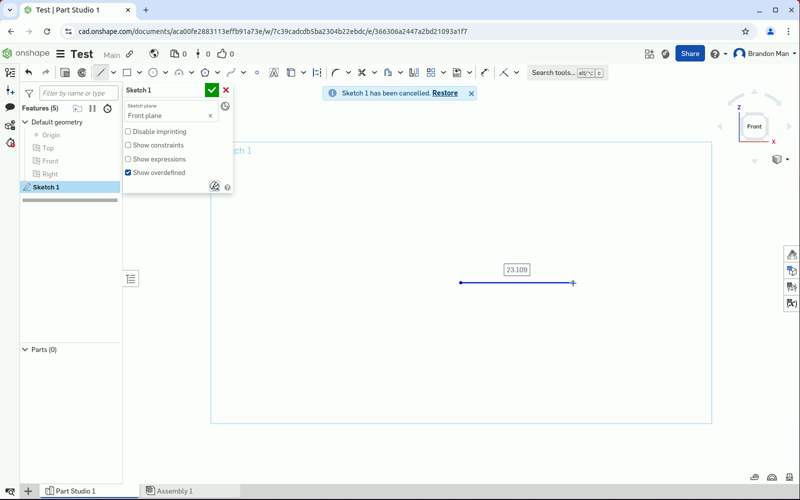
mouse_move(573, 170)
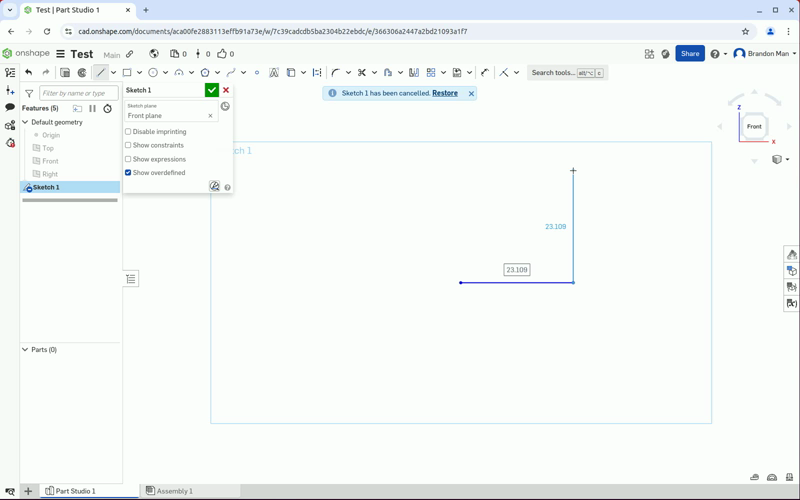
click(573, 170)
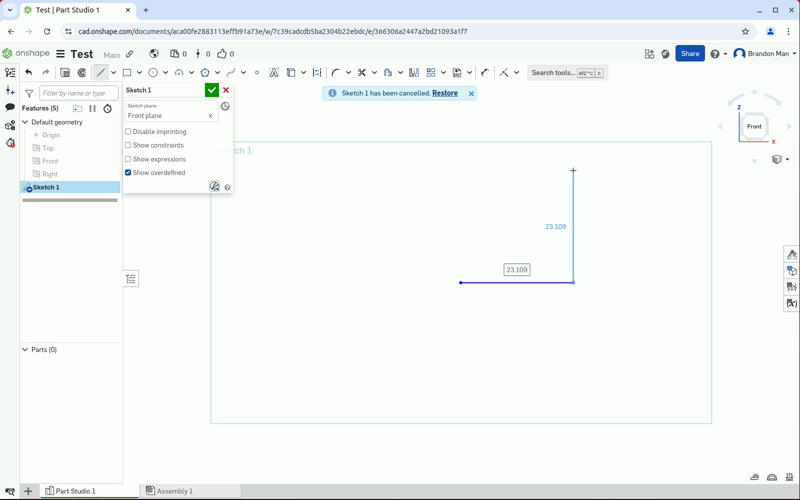
key_up(shift)
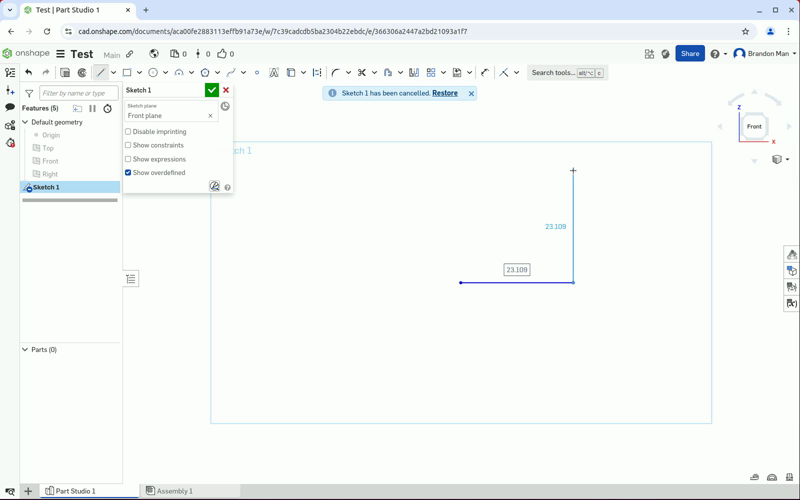
key_down(shift)
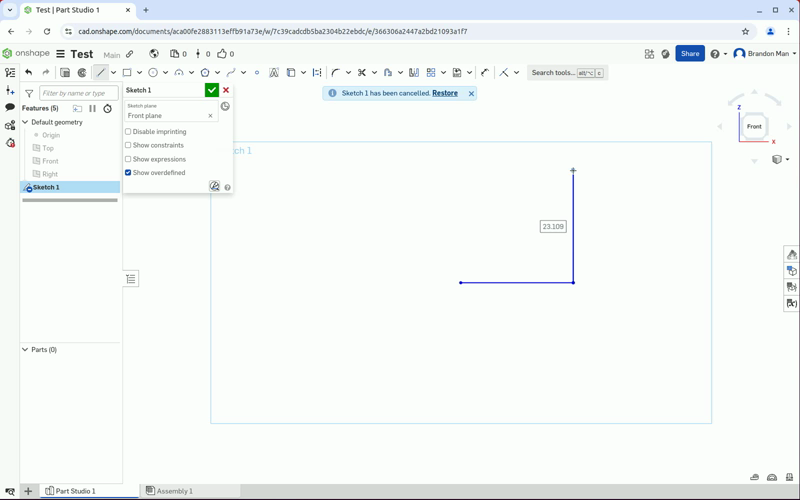
mouse_move(460, 170)
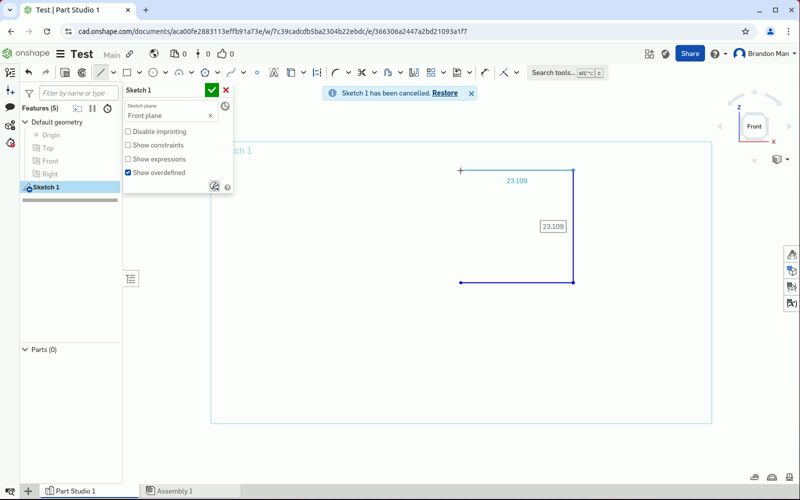
click(460, 170)
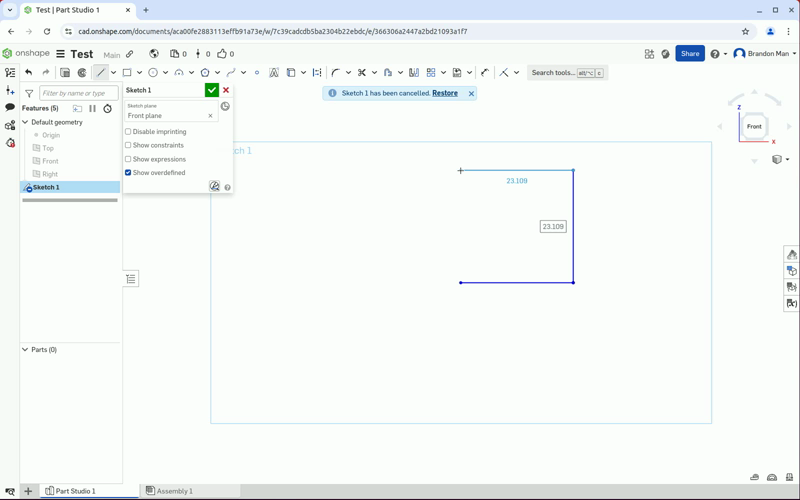
key_up(shift)
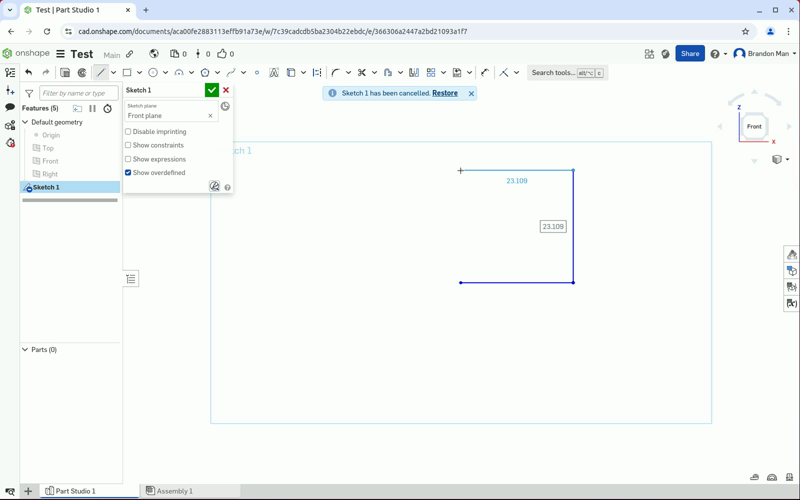
key_down(shift)
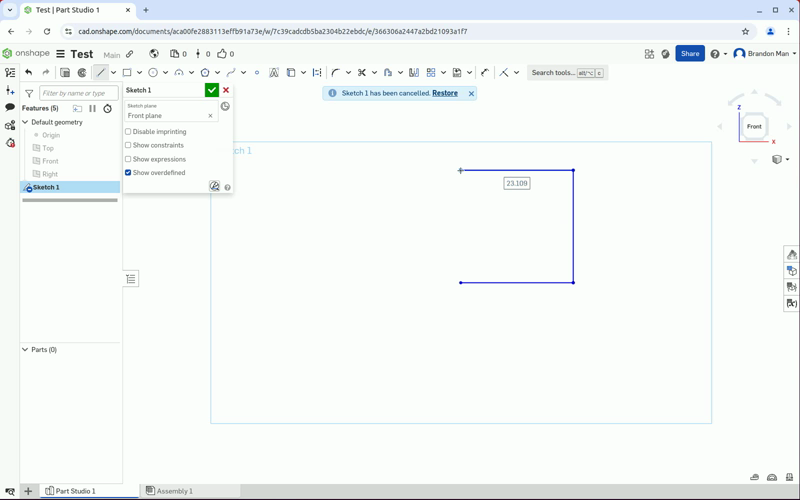
mouse_move(460, 282)
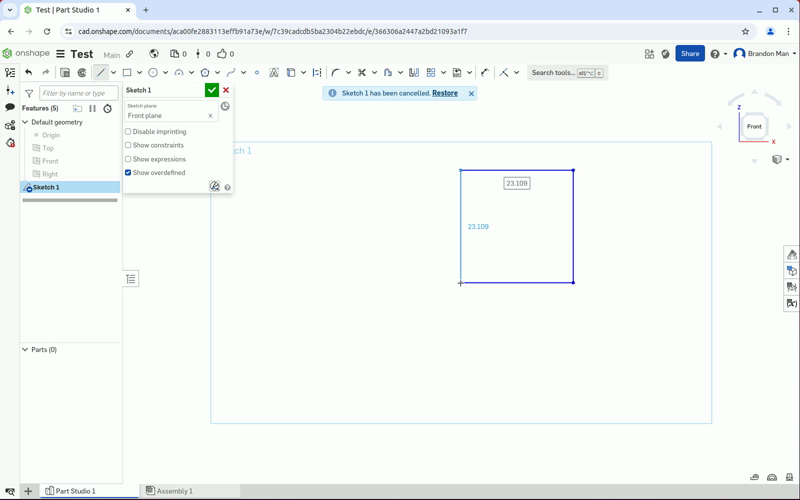
key_up(shift)
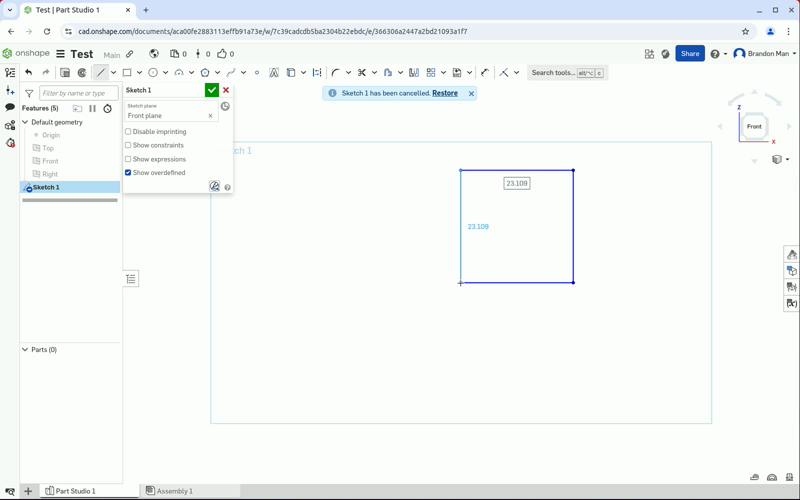
click(460, 282)
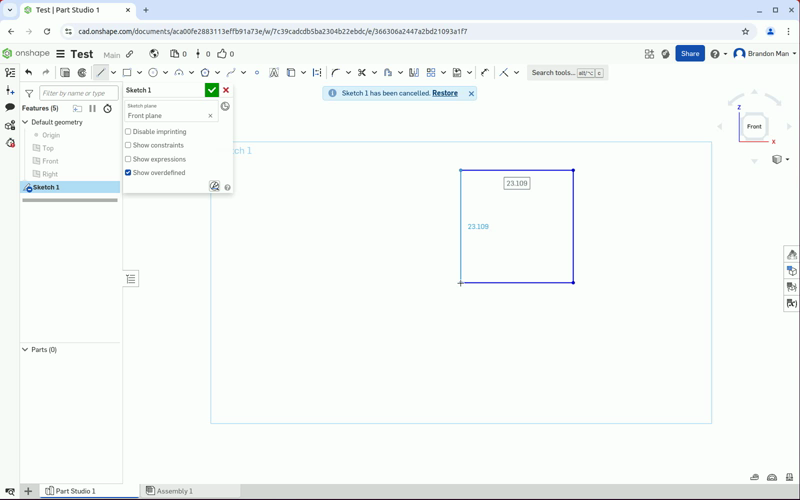
key(esc)
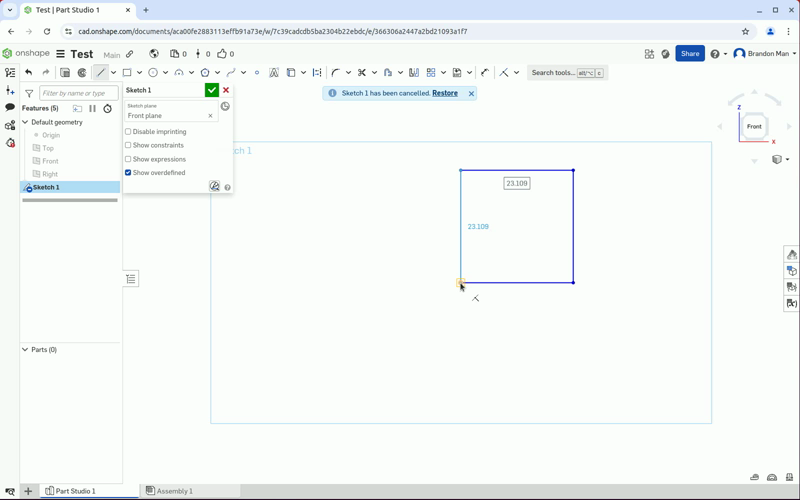
key(c)
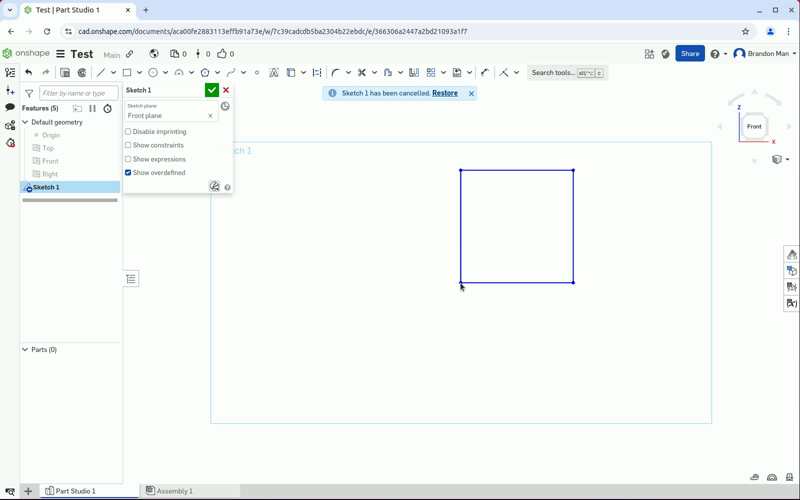
key_down(shift)
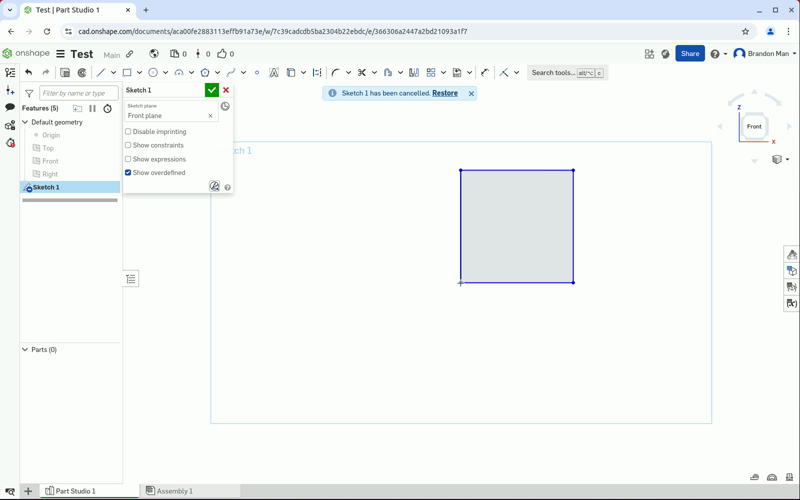
mouse_move(470, 273)
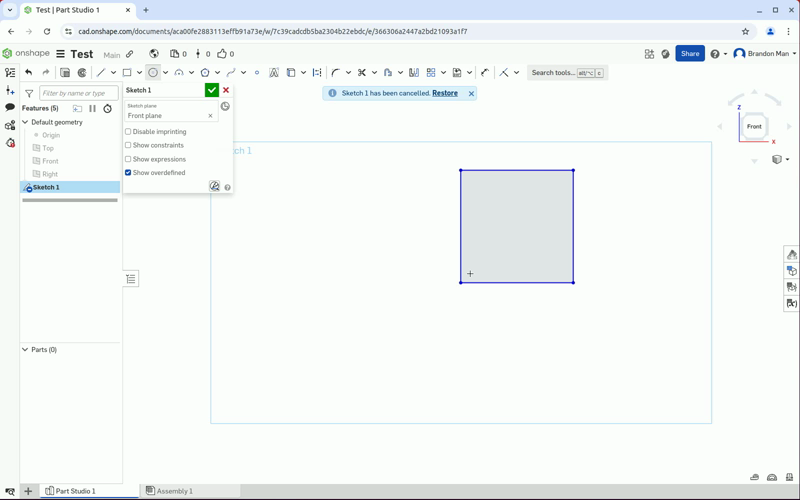
click(470, 273)
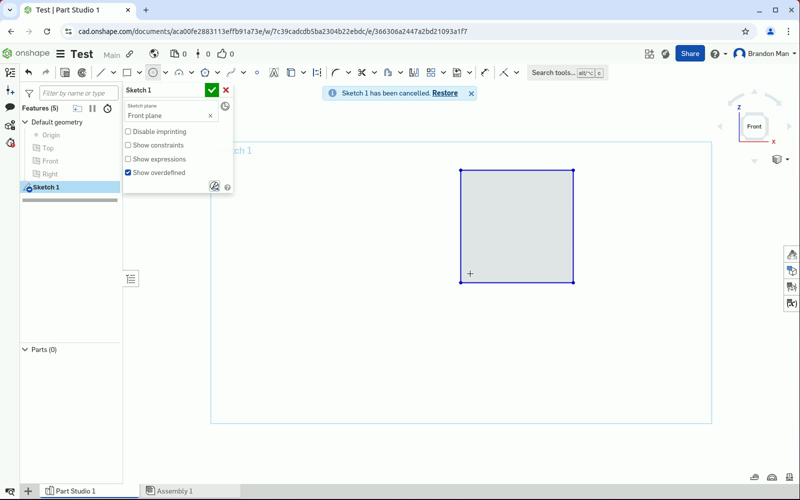
key_up(shift)
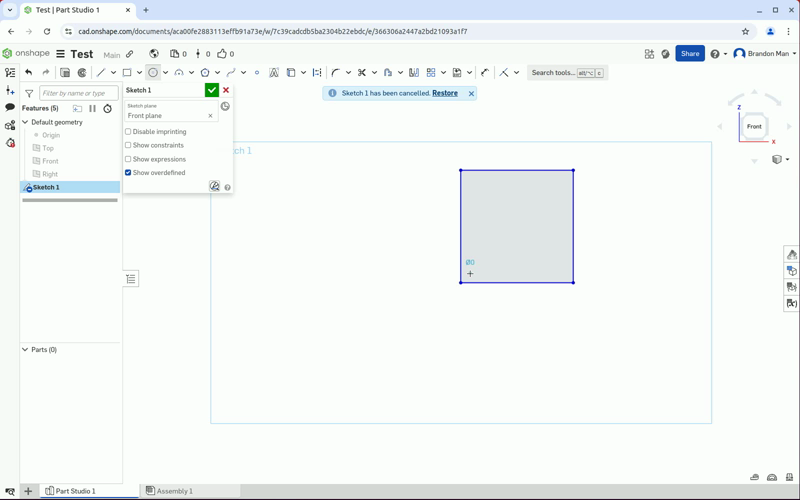
mouse_move(471, 273)
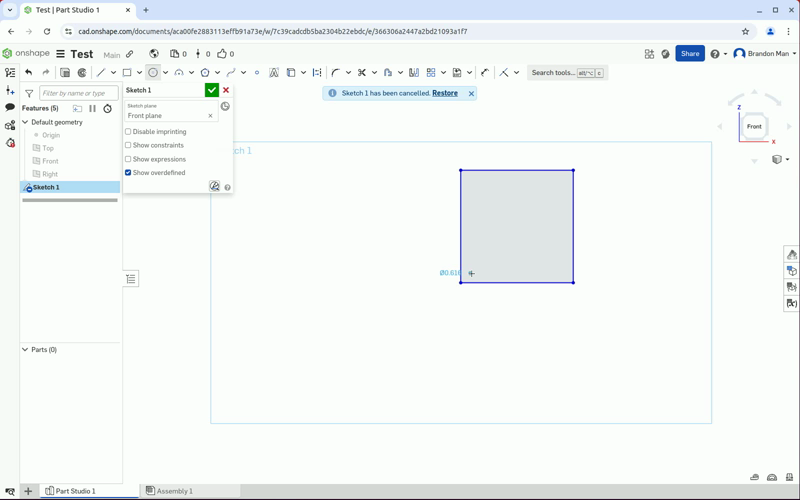
scroll(6)
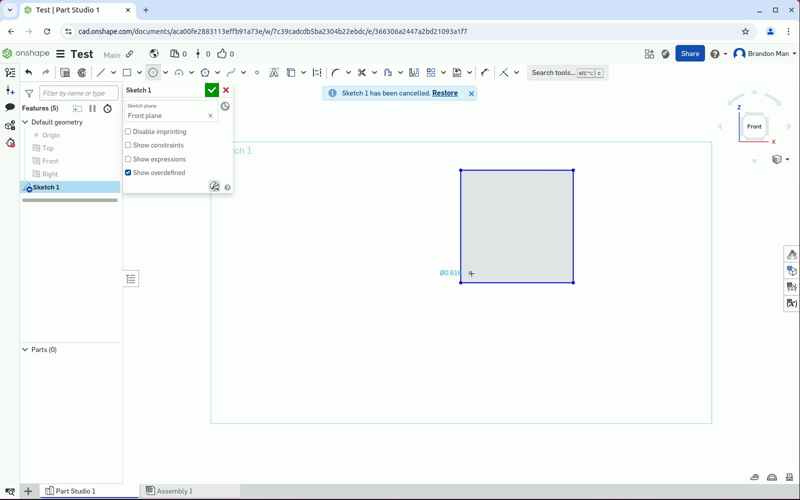
scroll(6)
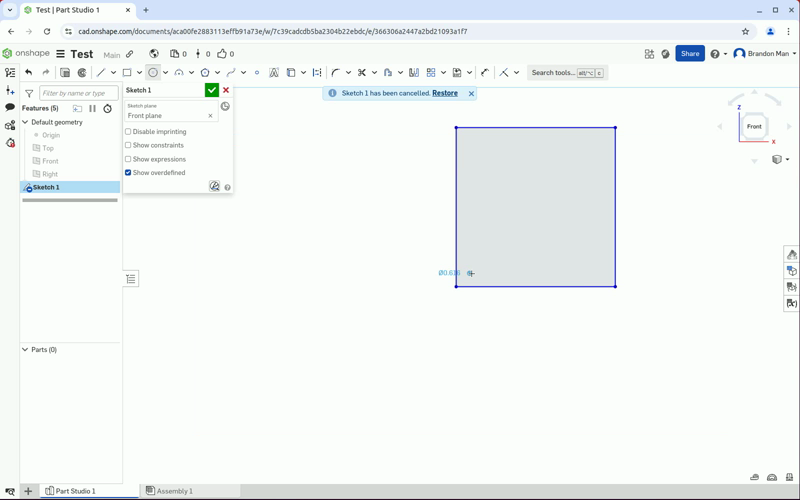
scroll(6)
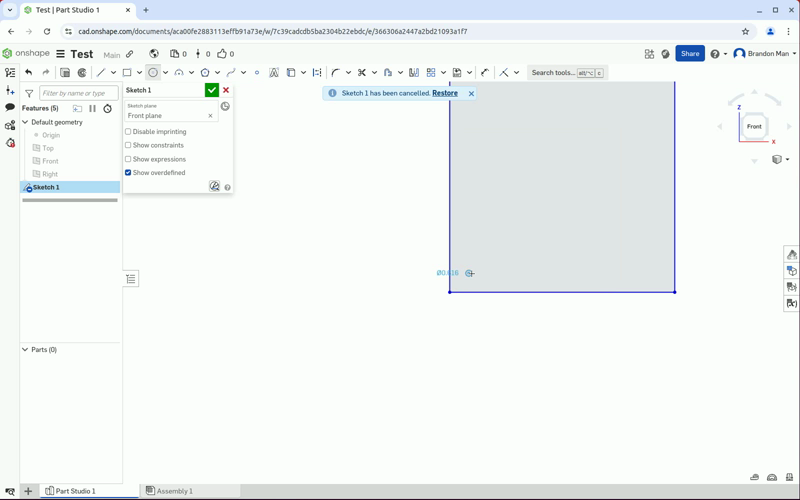
scroll(6)
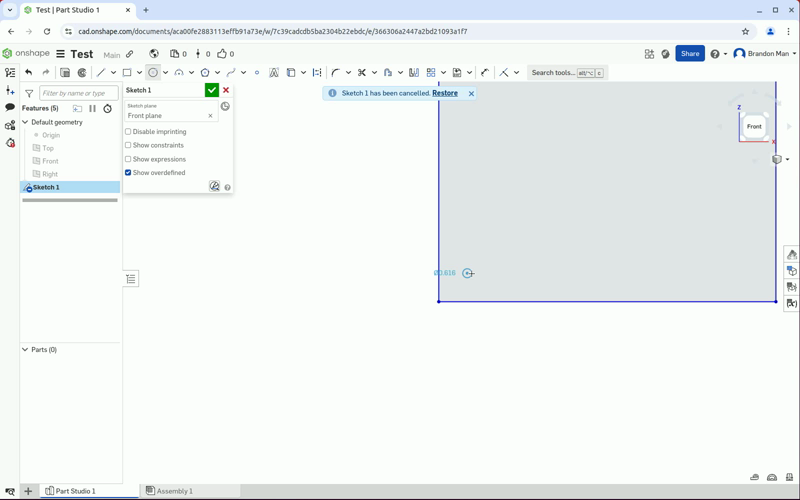
scroll(6)
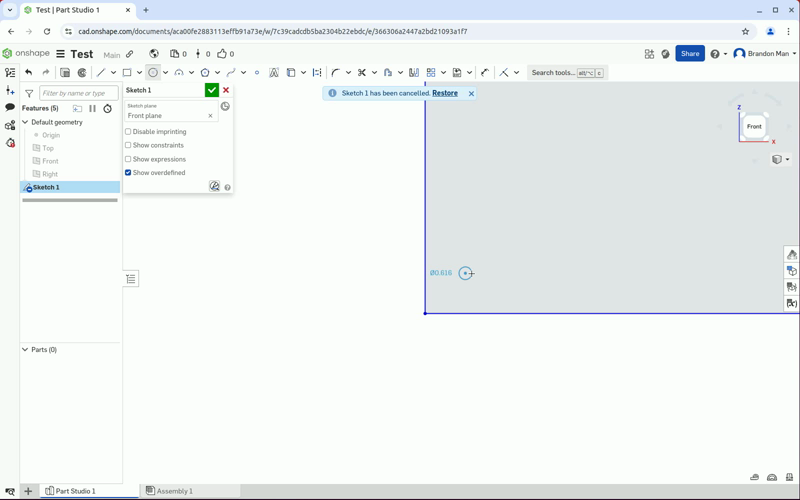
scroll(6)
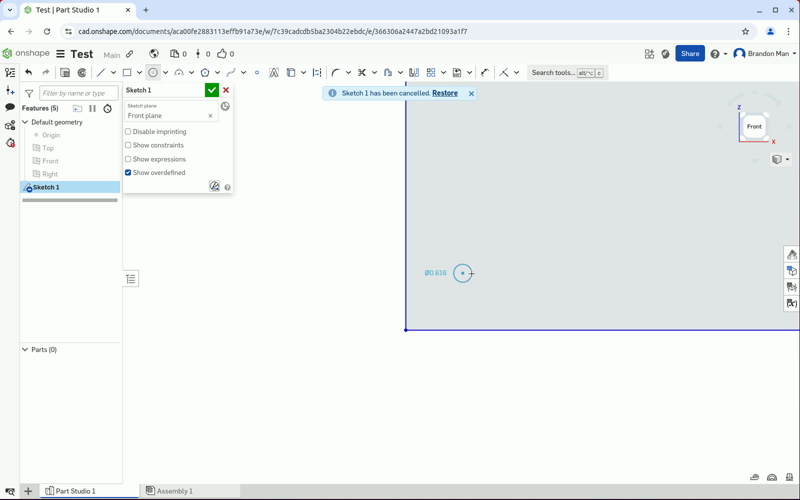
scroll(6)
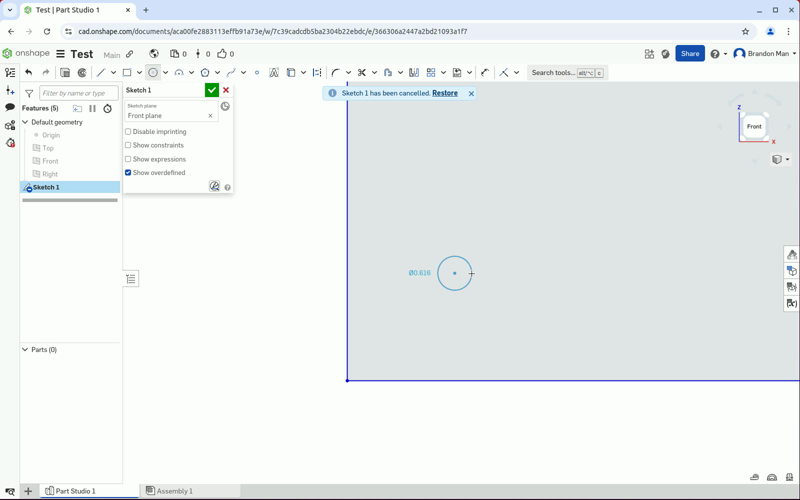
click(471, 273)
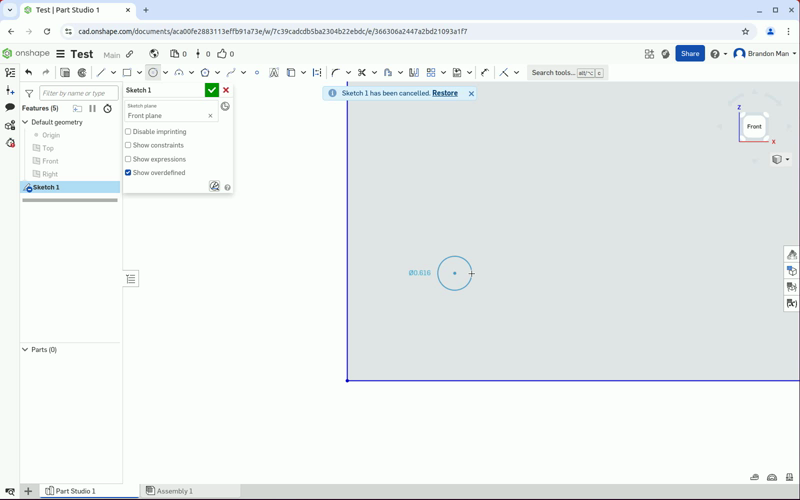
scroll(-6)
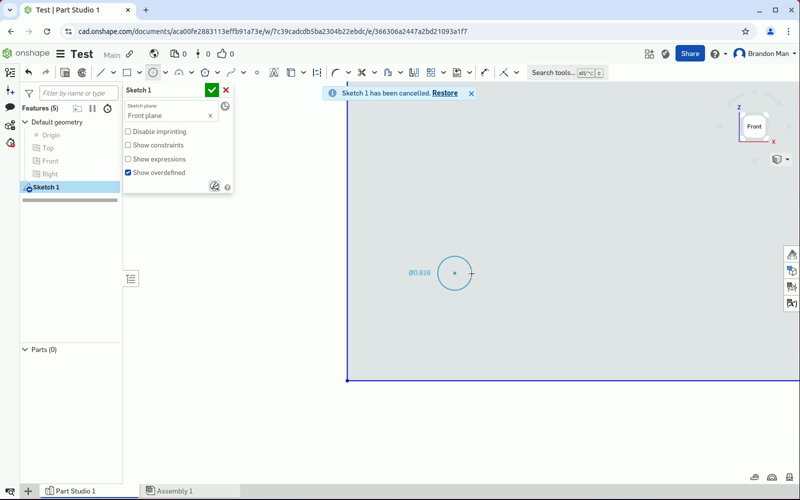
scroll(-6)
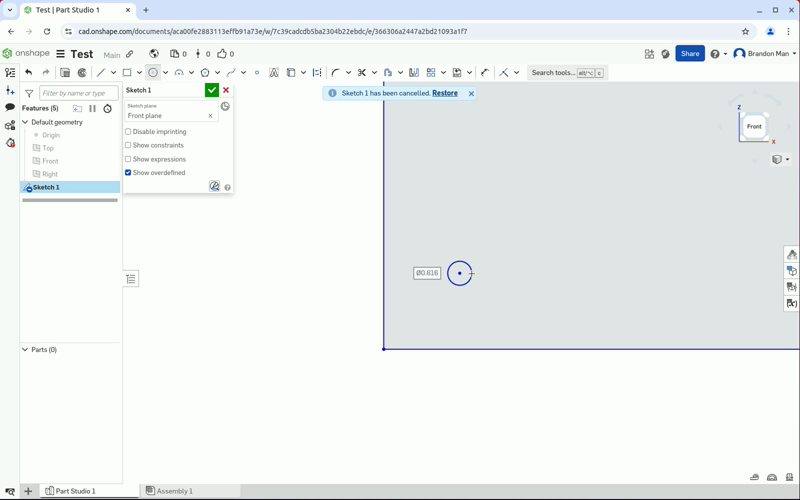
scroll(-6)
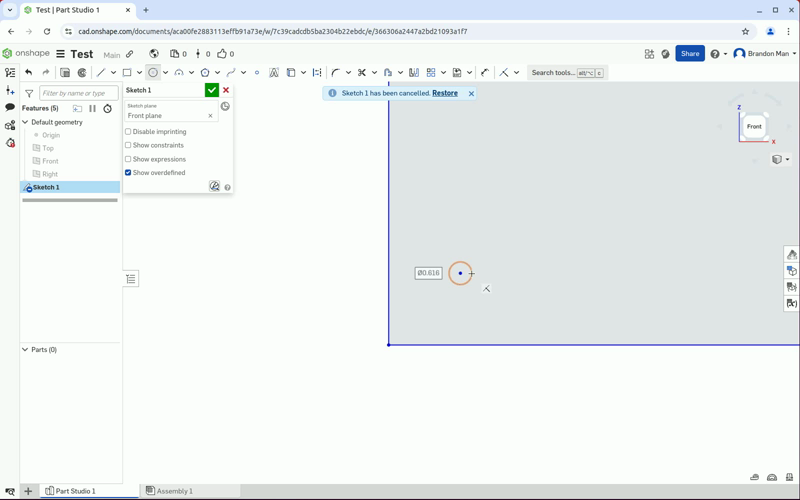
scroll(-6)
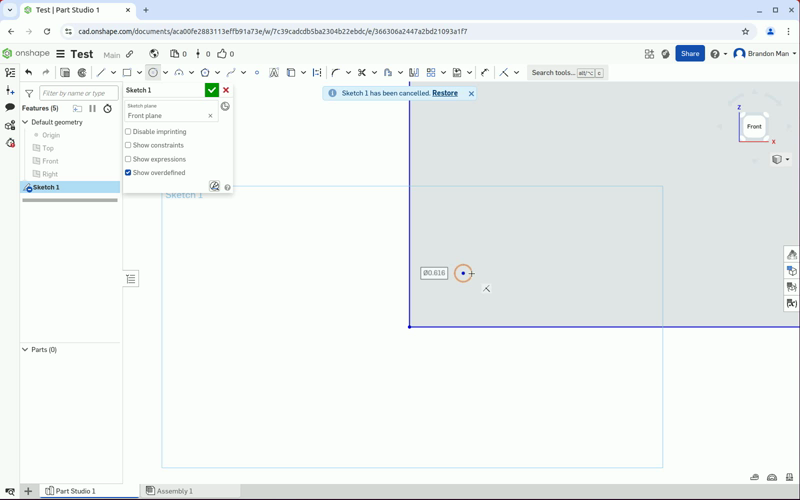
scroll(-6)
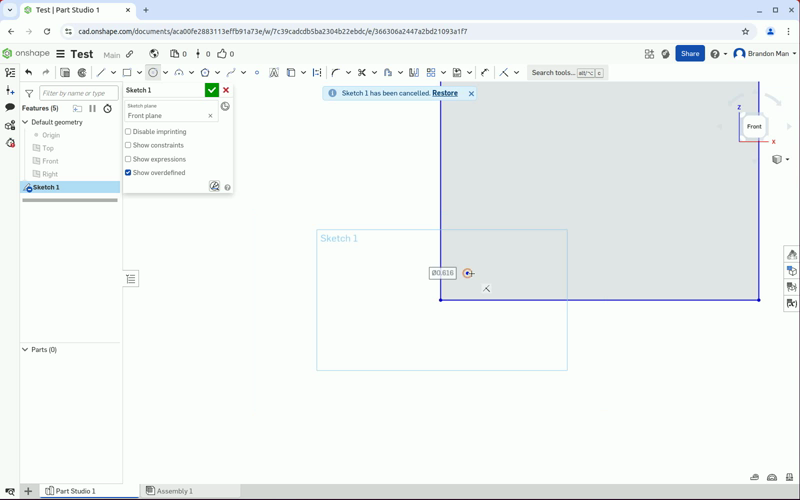
scroll(-6)
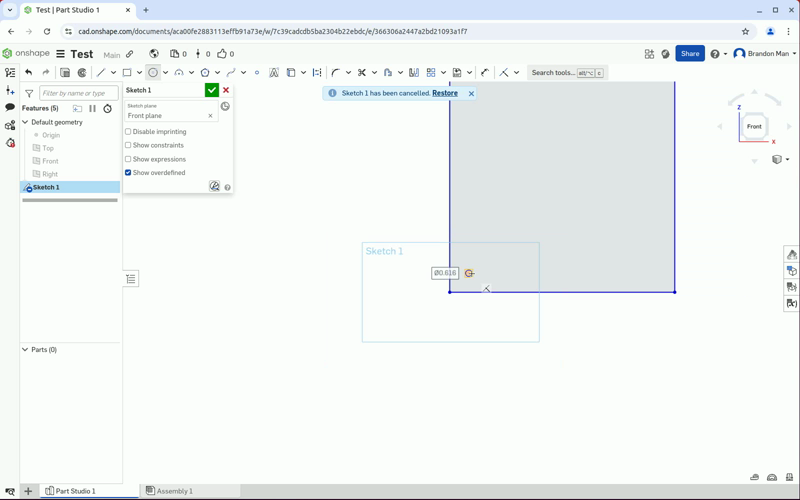
scroll(-6)
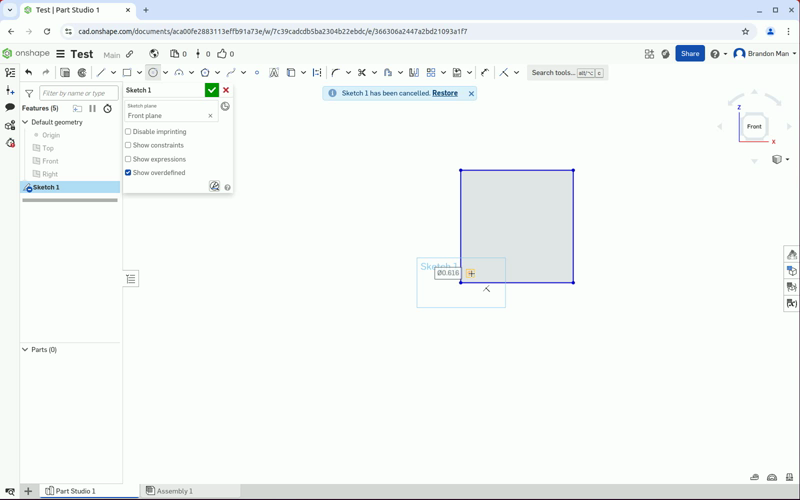
key(esc)
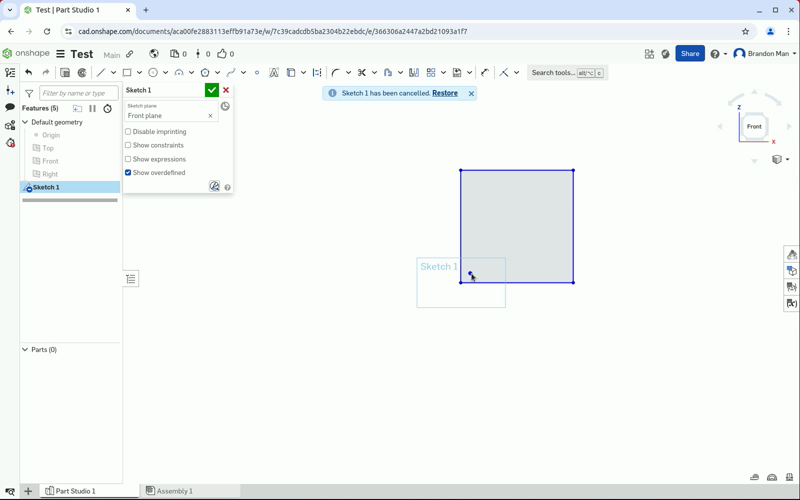
key(c)
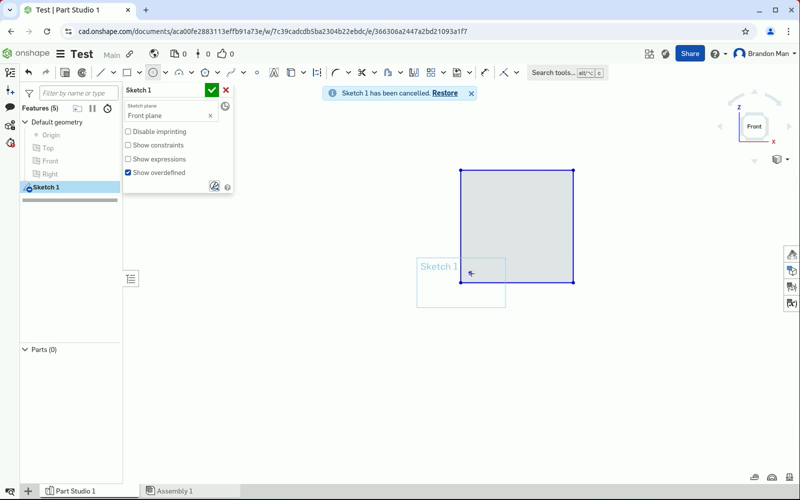
key_down(shift)
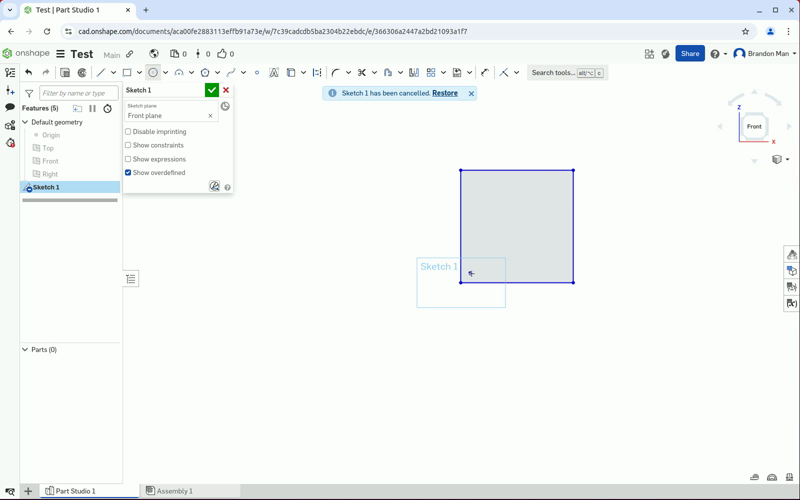
mouse_move(470, 180)
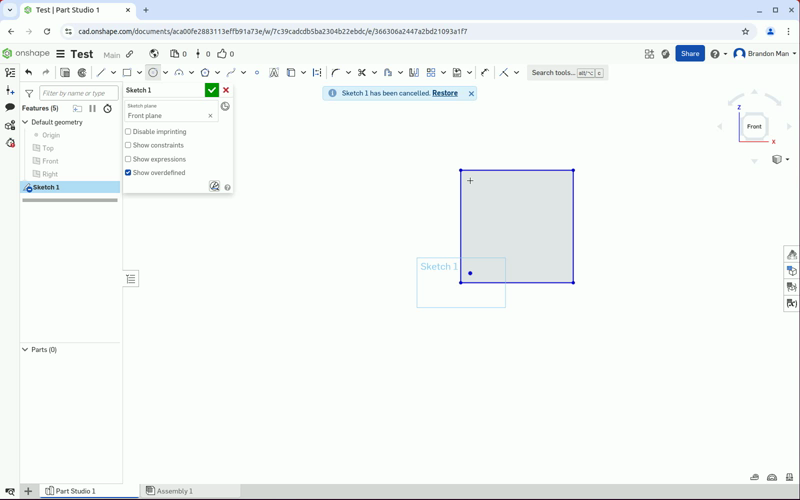
click(470, 180)
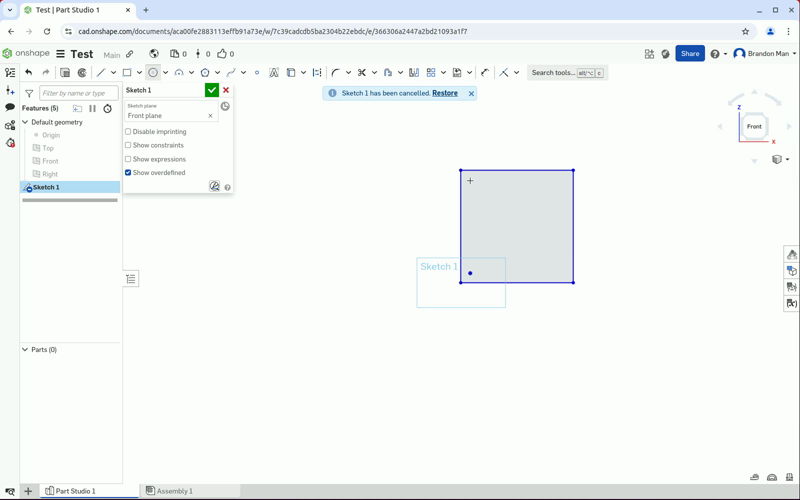
key_up(shift)
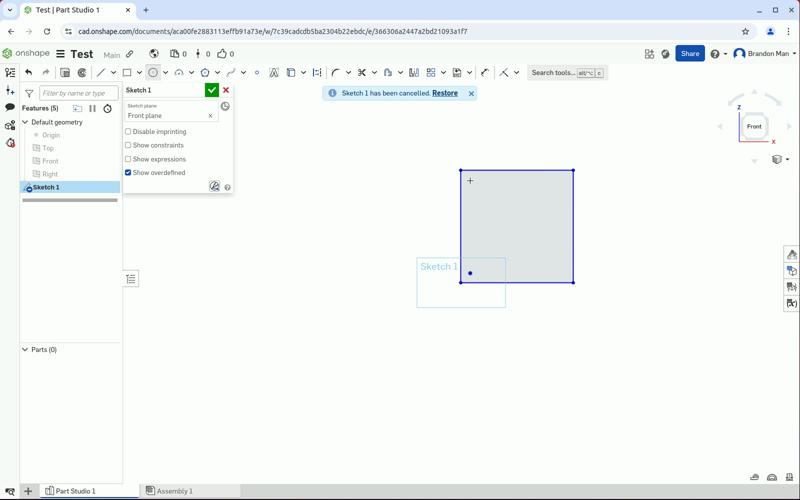
mouse_move(471, 180)
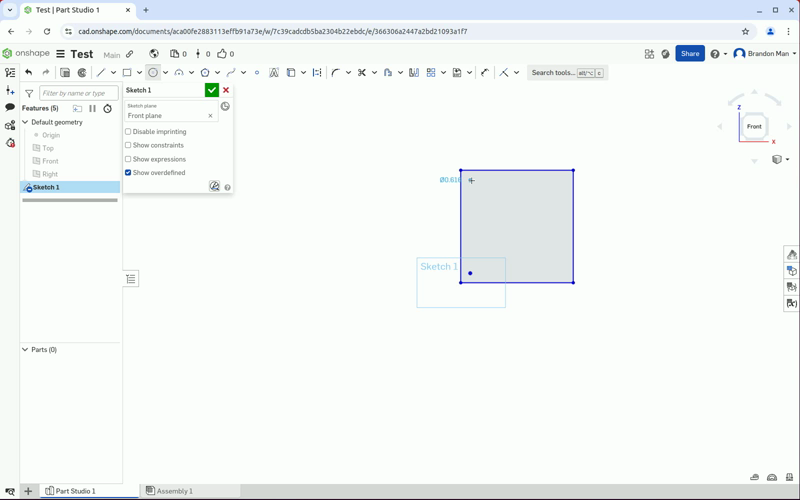
scroll(6)
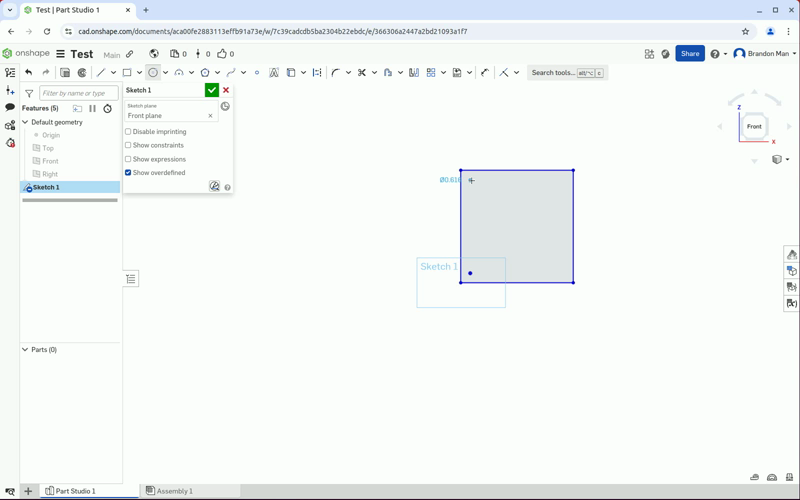
scroll(6)
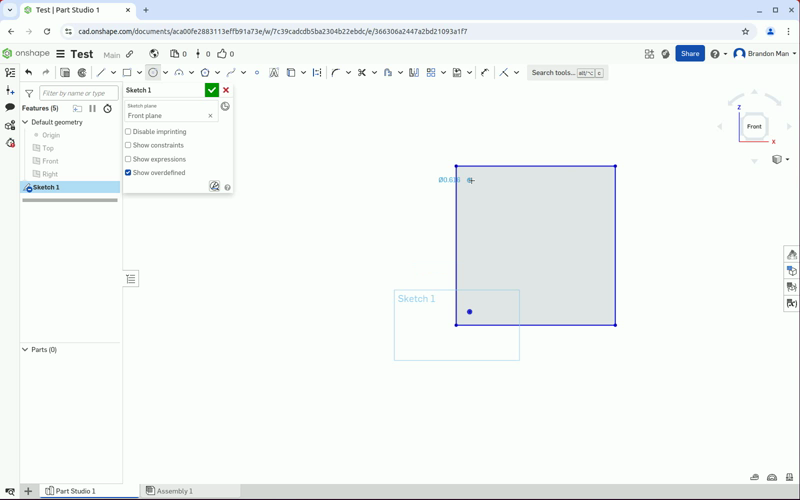
scroll(6)
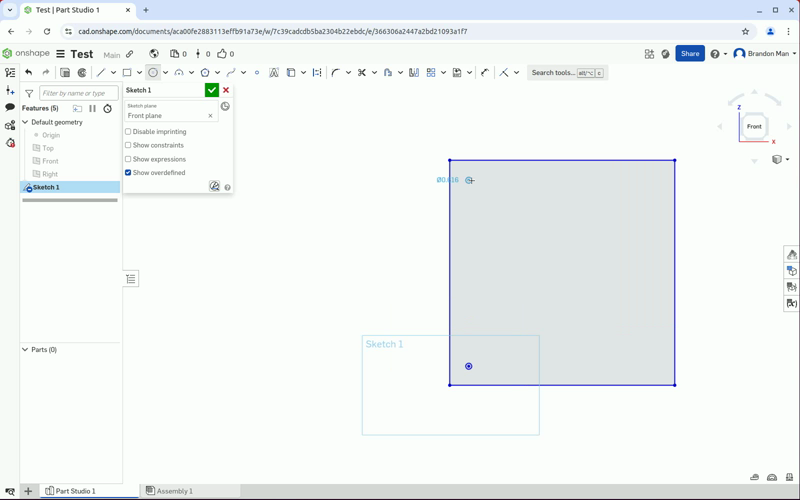
scroll(6)
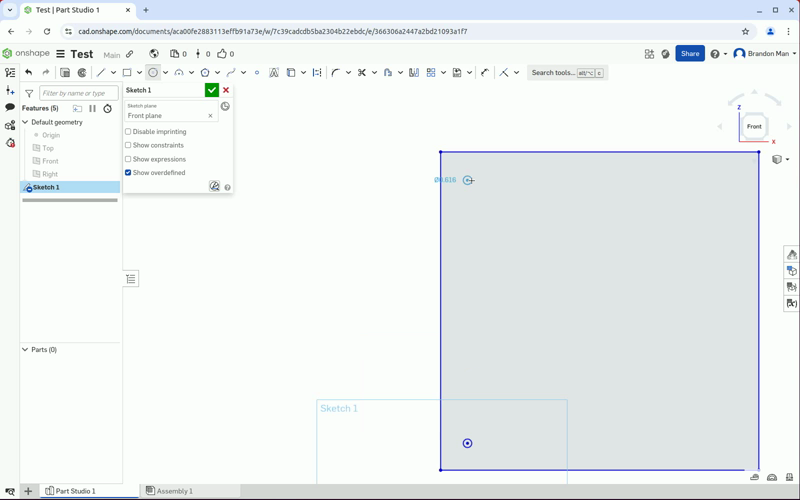
scroll(6)
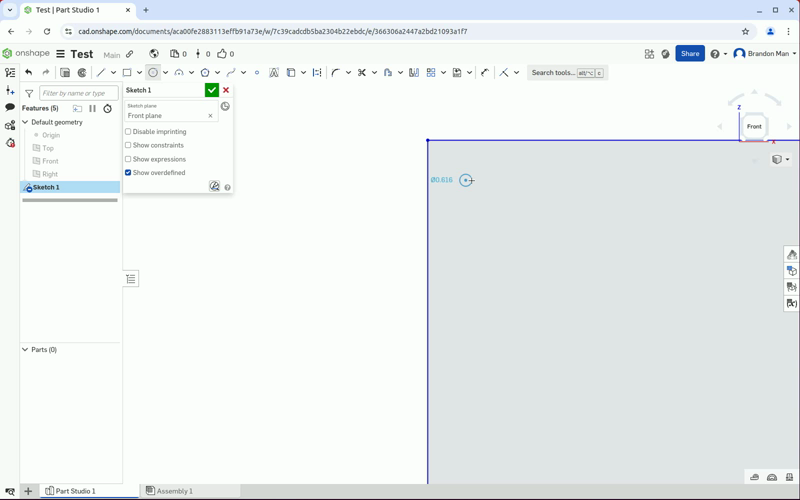
scroll(6)
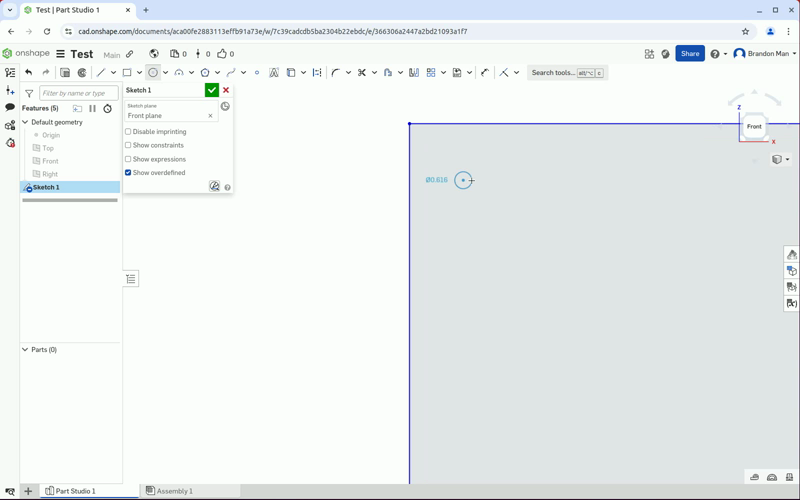
scroll(6)
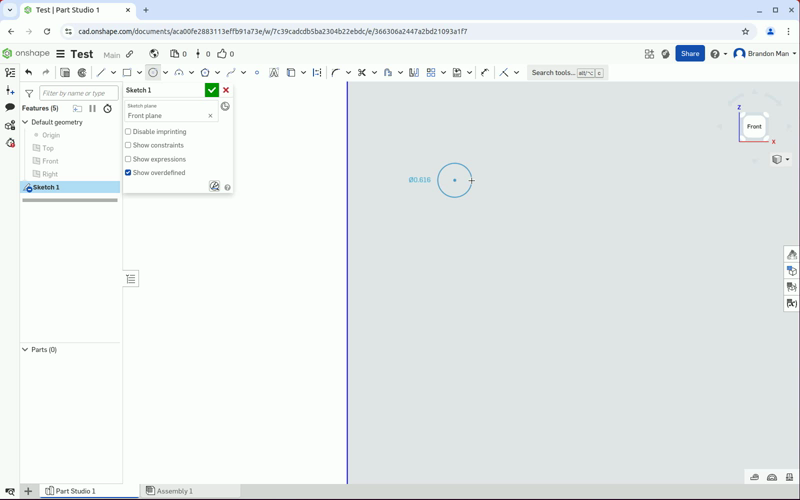
click(471, 180)
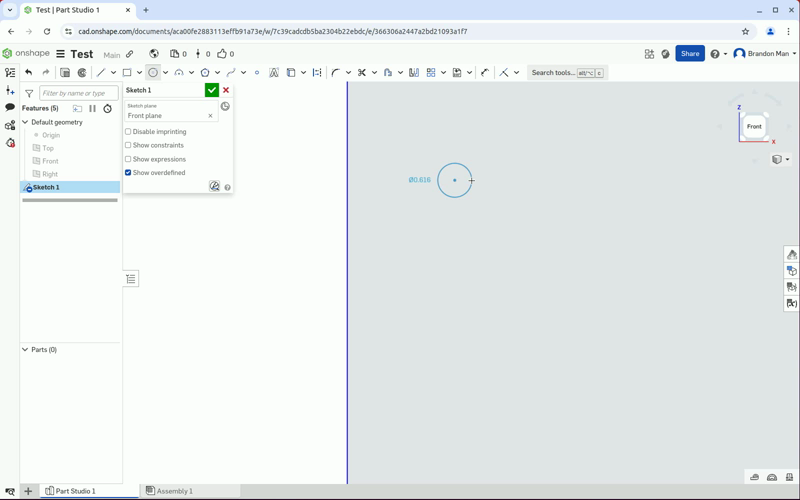
scroll(-6)
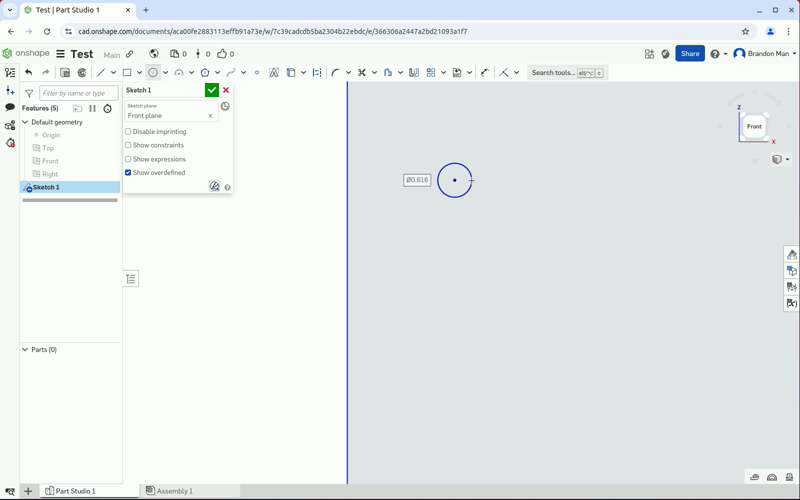
scroll(-6)
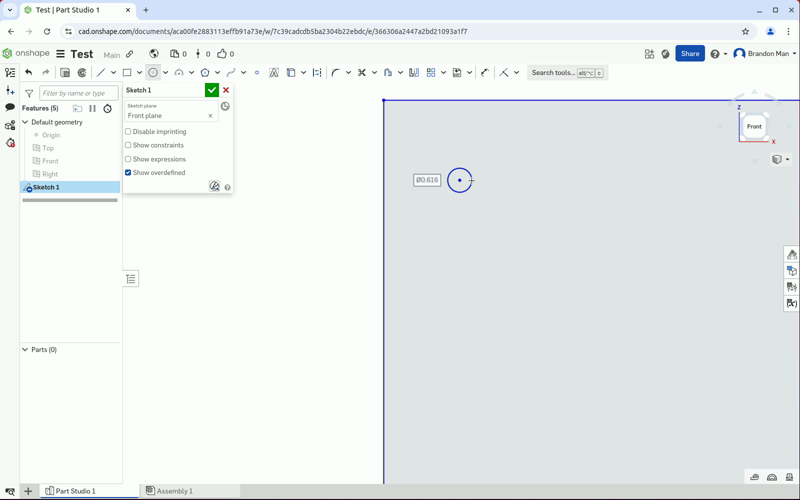
scroll(-6)
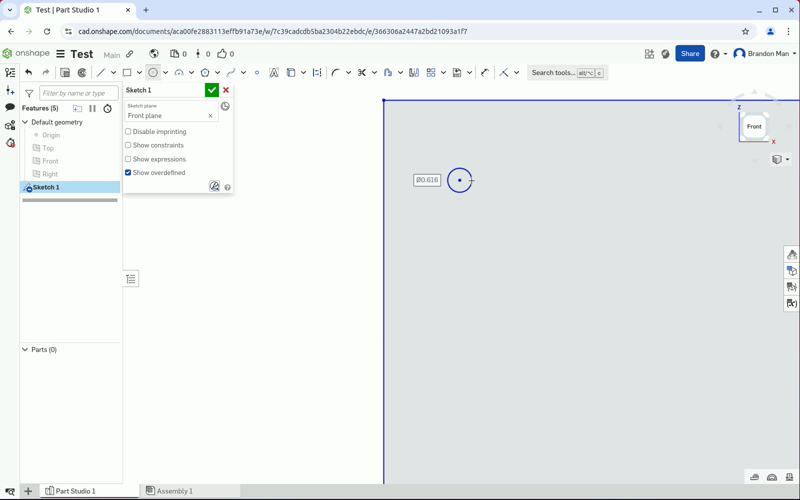
scroll(-6)
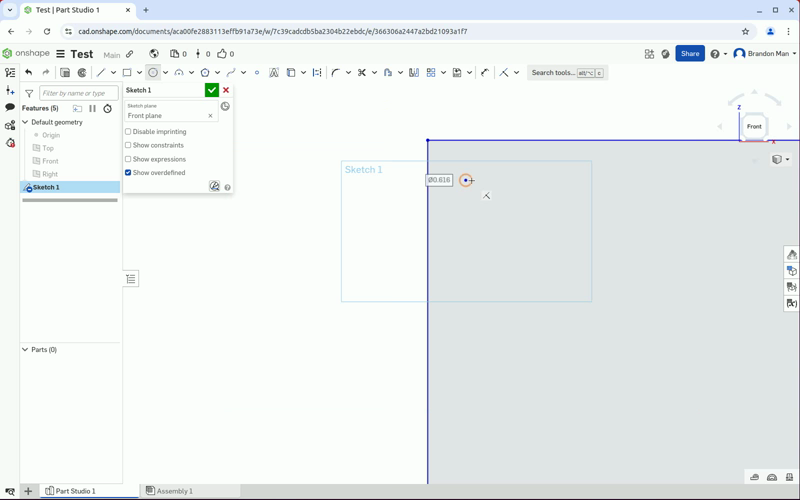
scroll(-6)
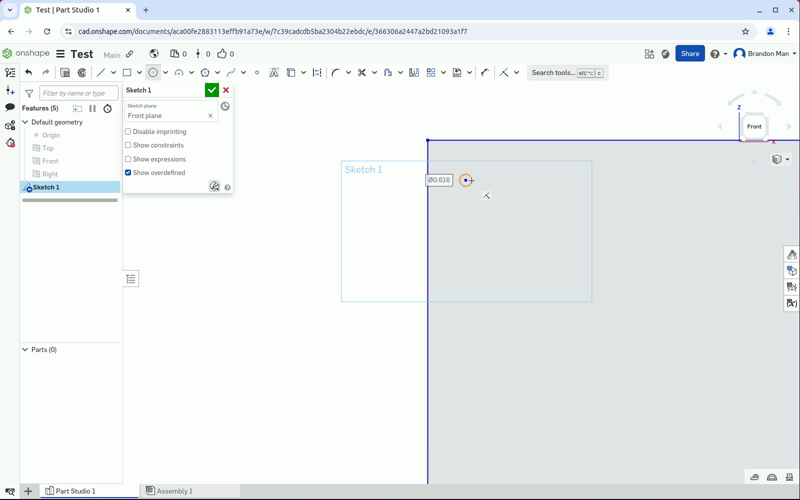
scroll(-6)
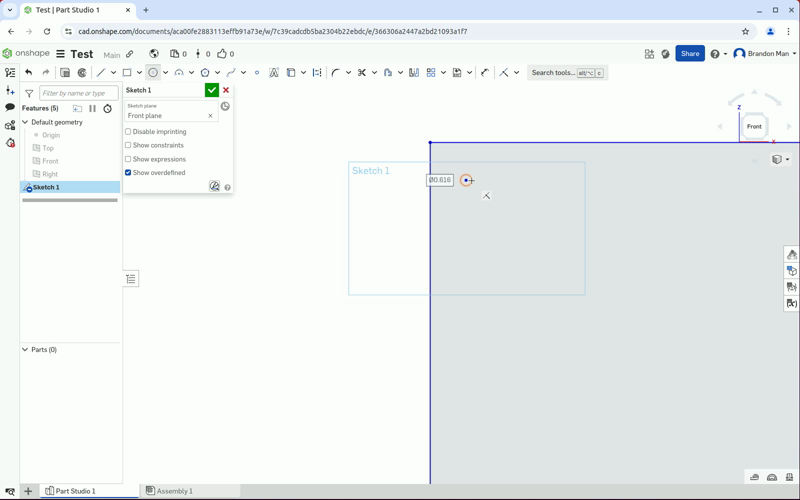
scroll(-6)
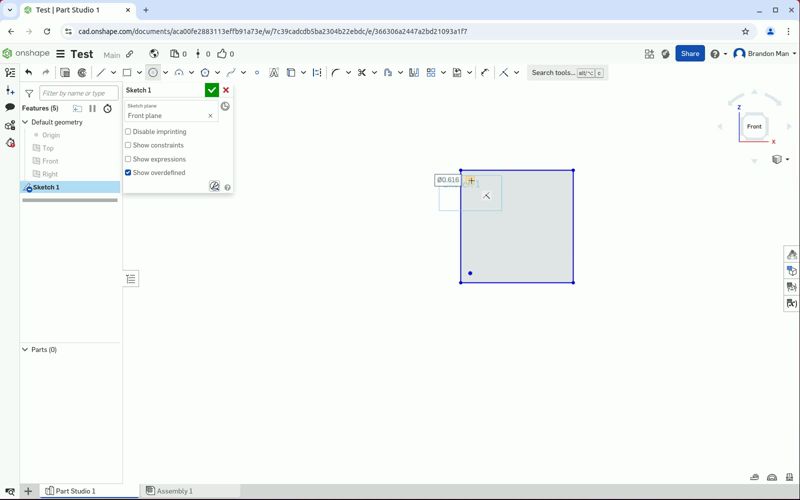
key(esc)
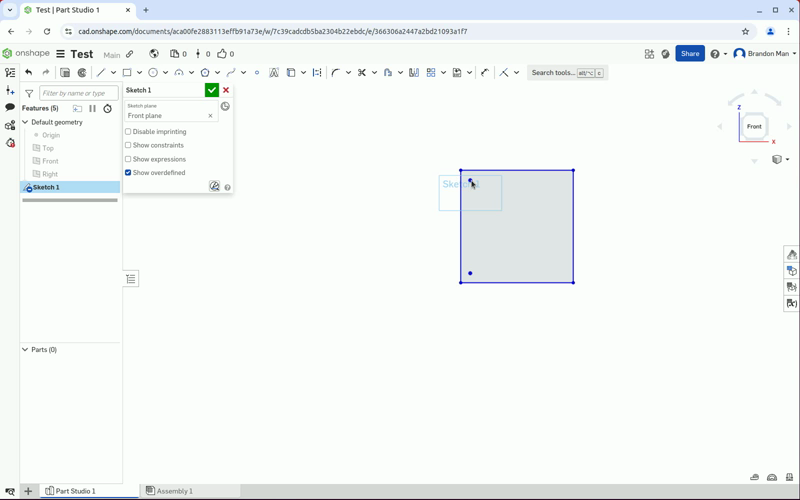
key(c)
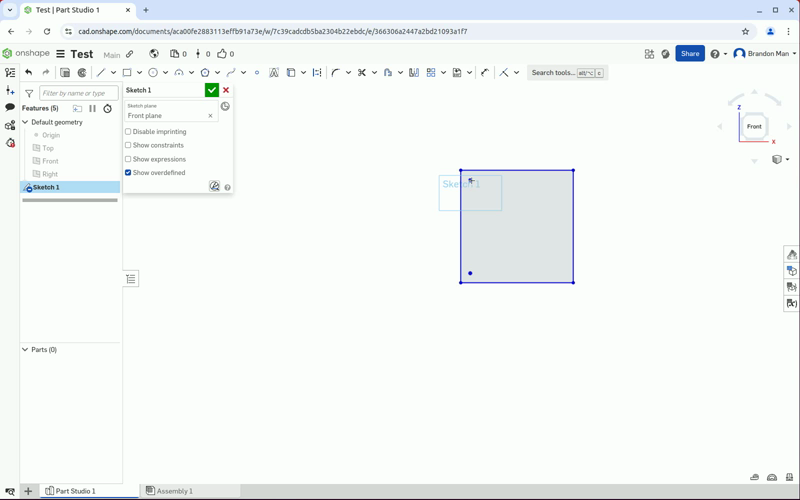
key_down(shift)
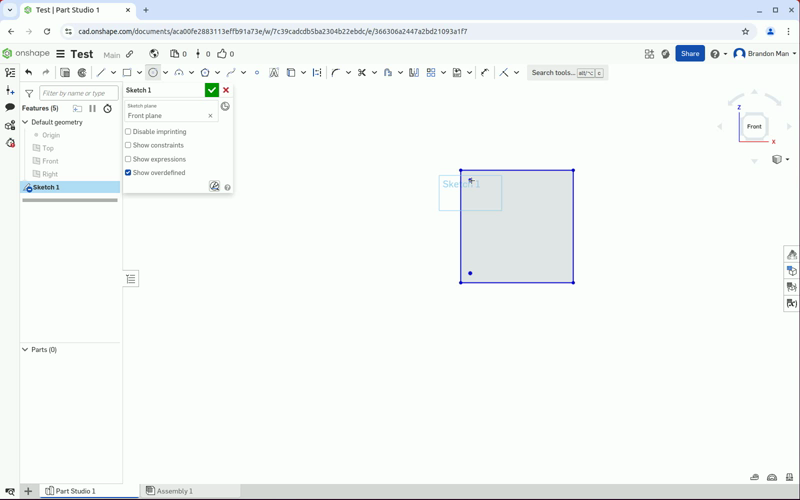
mouse_move(563, 273)
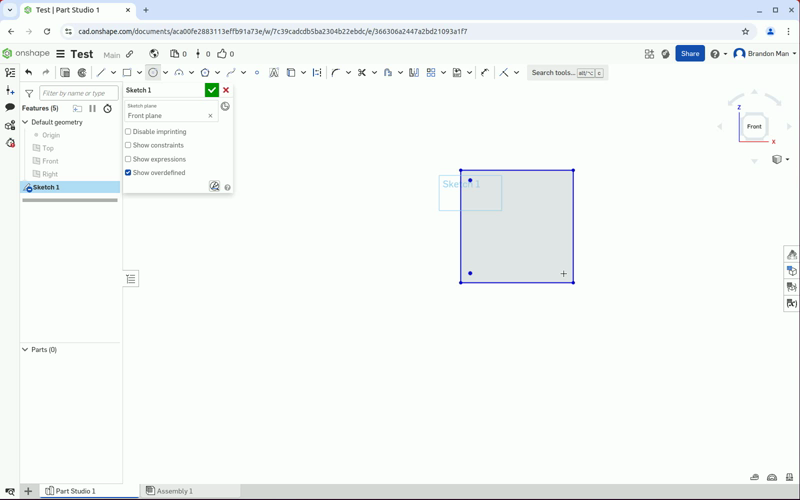
click(563, 273)
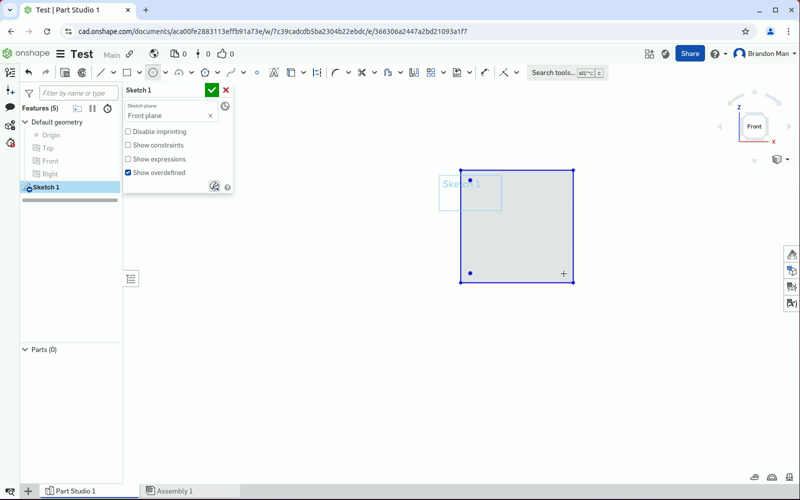
key_up(shift)
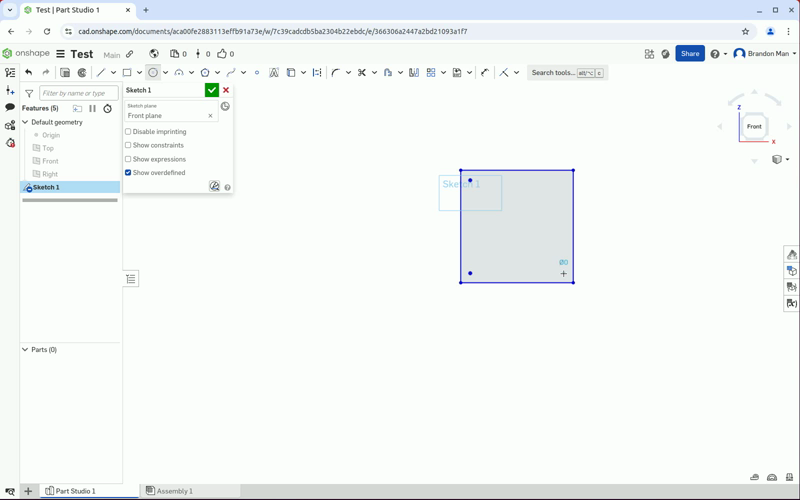
mouse_move(564, 273)
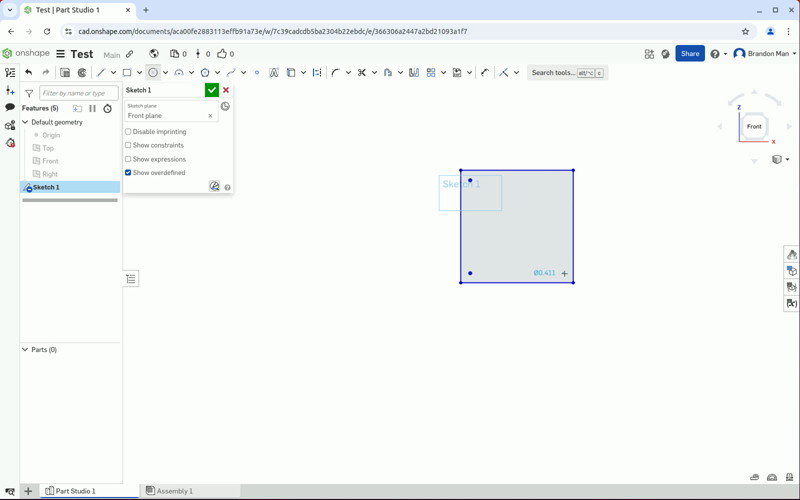
scroll(6)
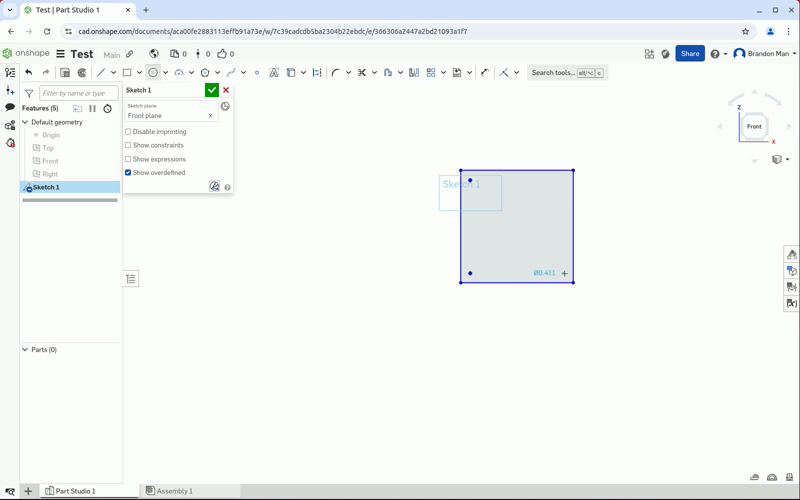
scroll(6)
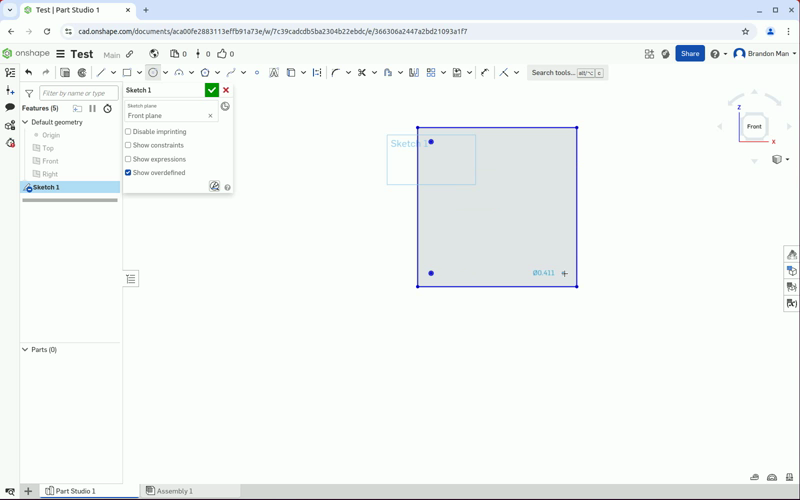
scroll(6)
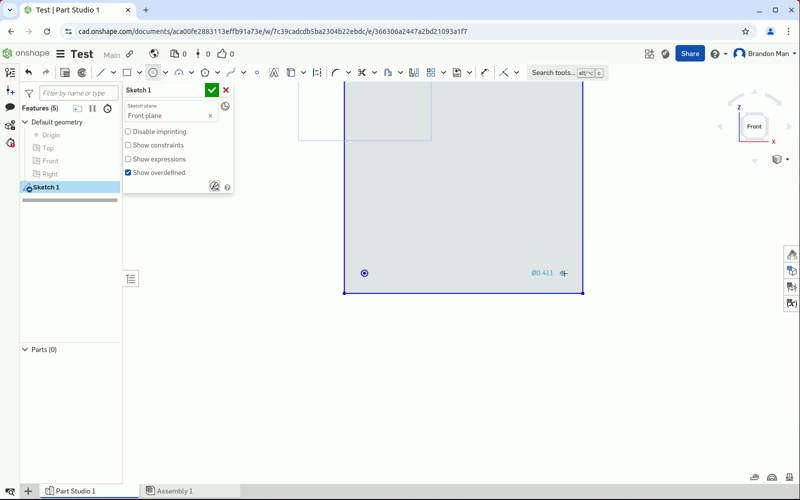
scroll(6)
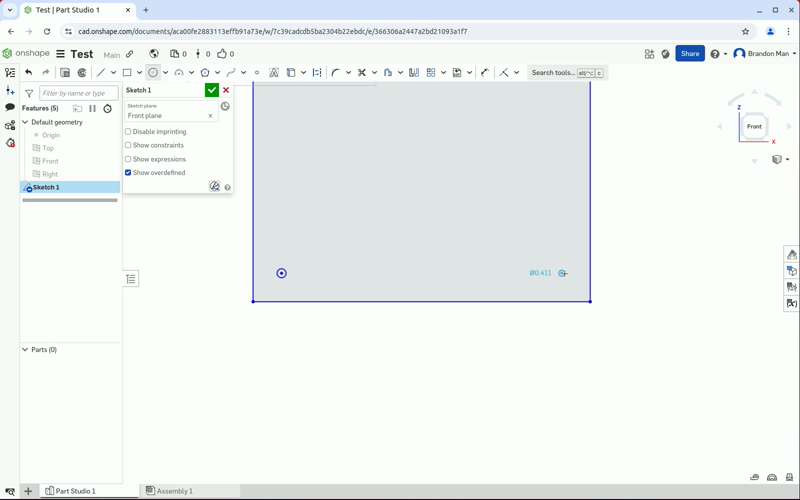
scroll(6)
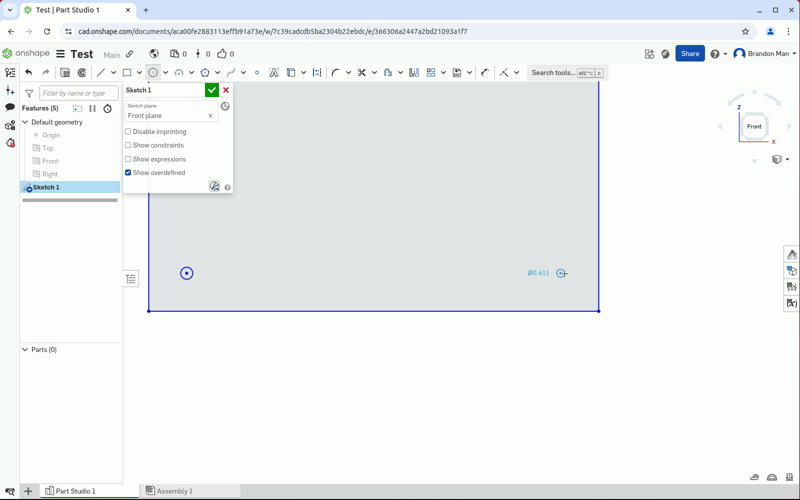
scroll(6)
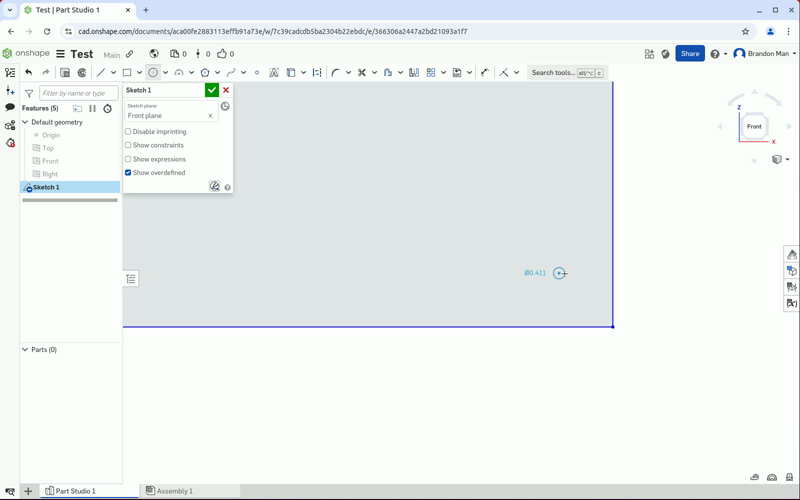
scroll(6)
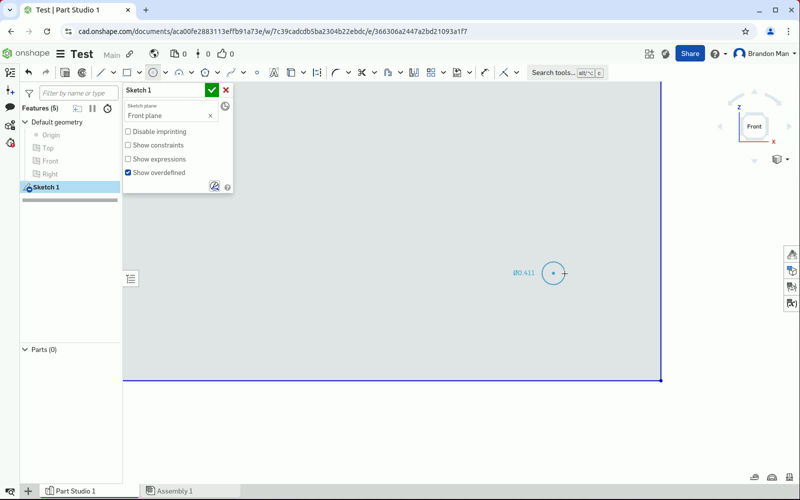
click(564, 273)
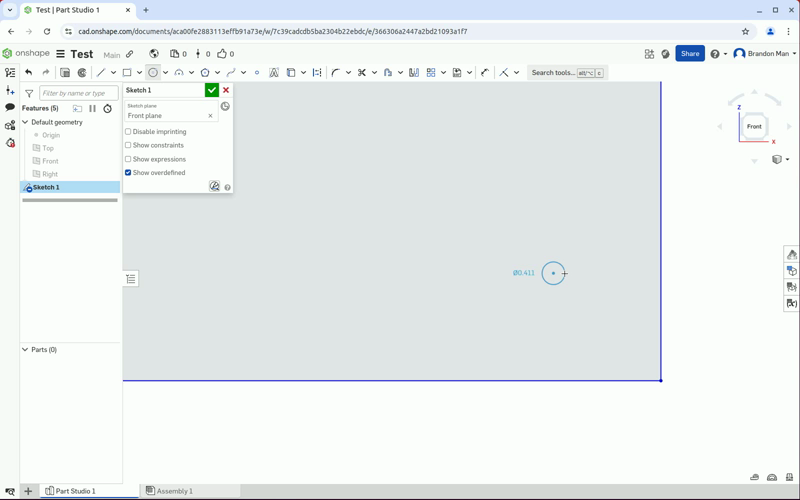
scroll(-6)
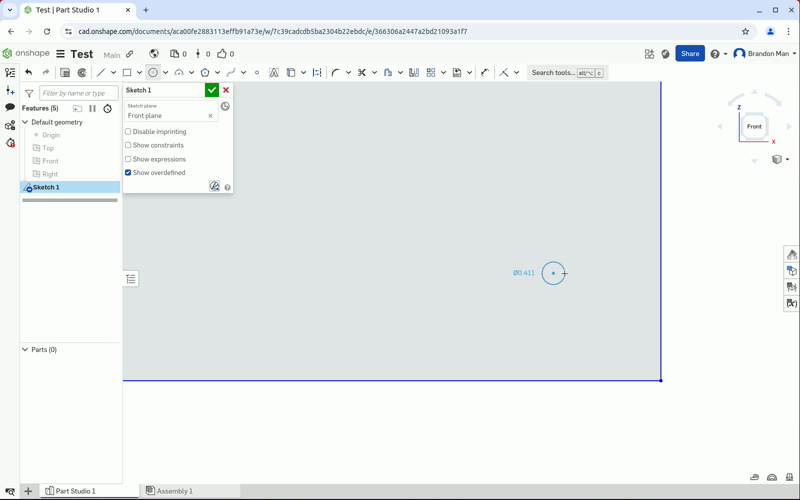
scroll(-6)
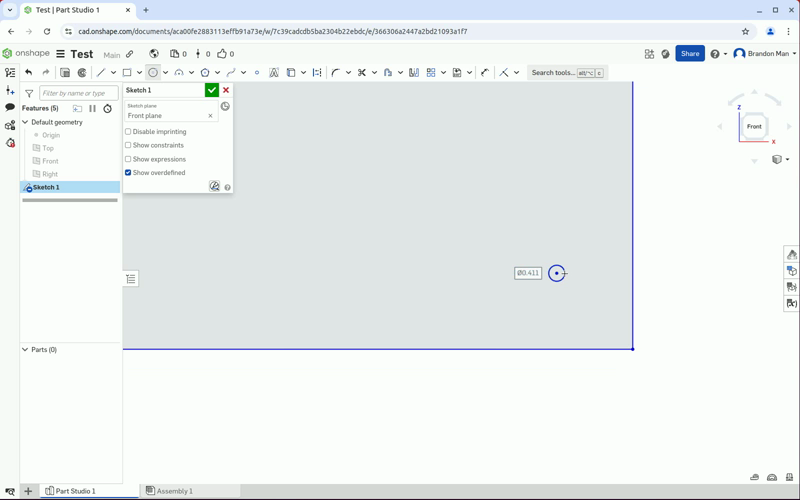
scroll(-6)
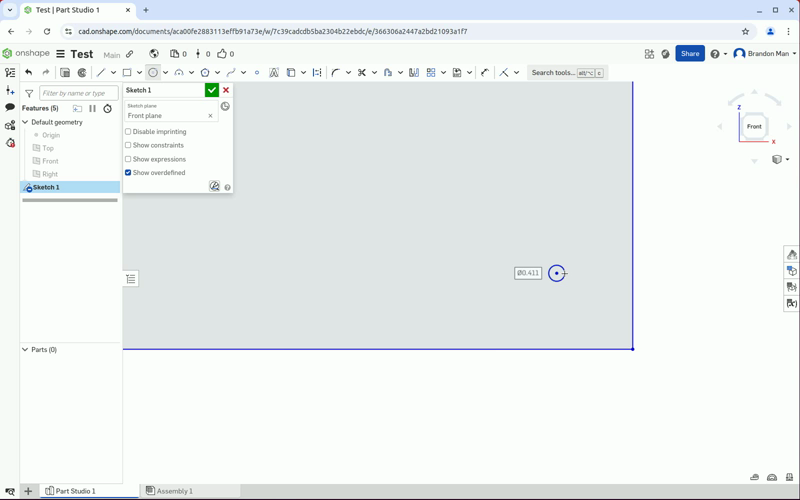
scroll(-6)
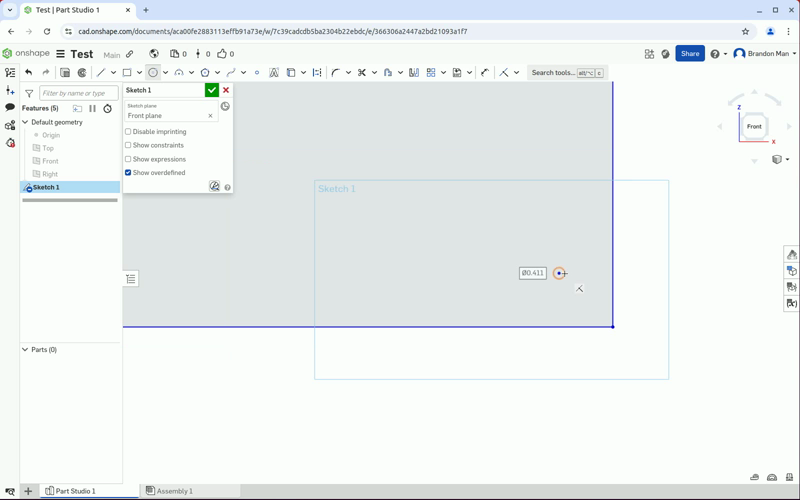
scroll(-6)
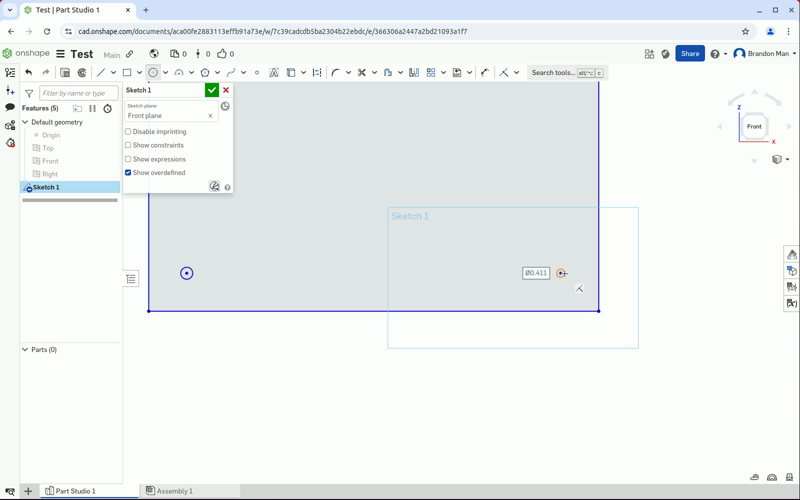
scroll(-6)
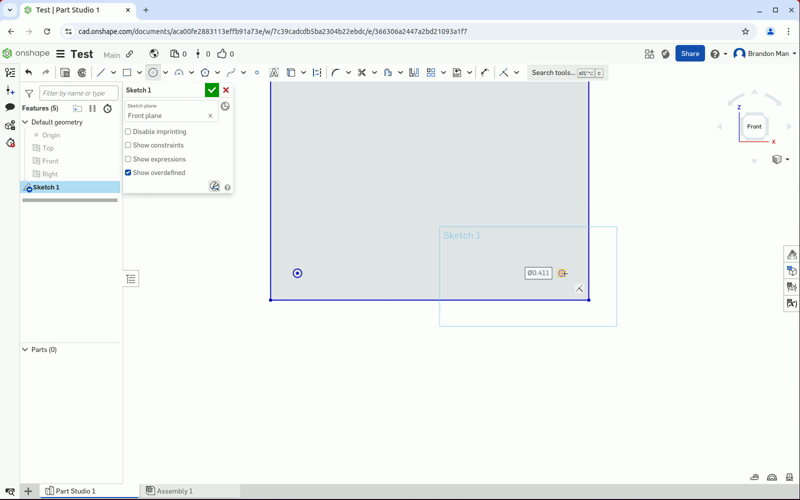
scroll(-6)
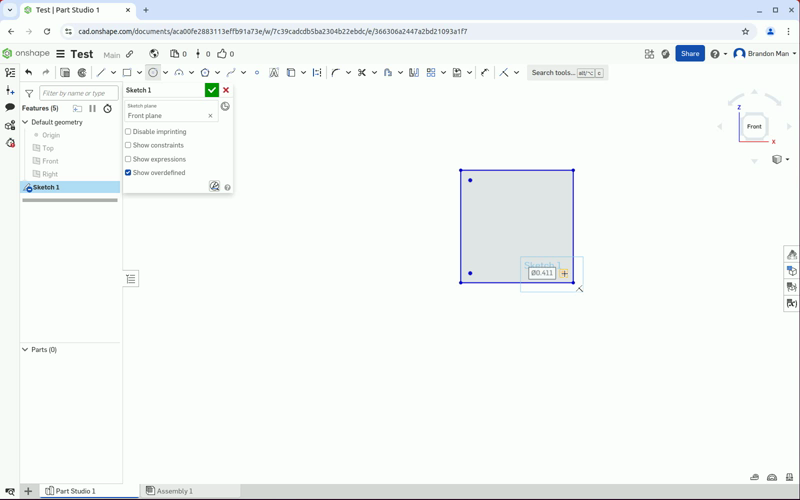
key(esc)
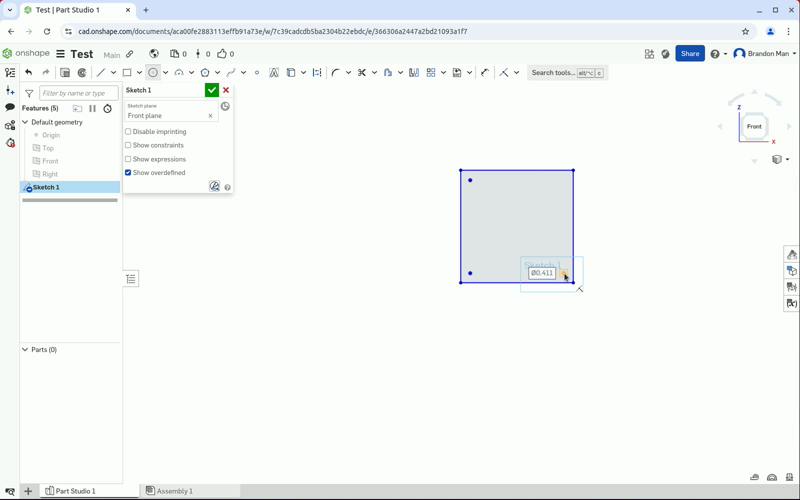
key(c)
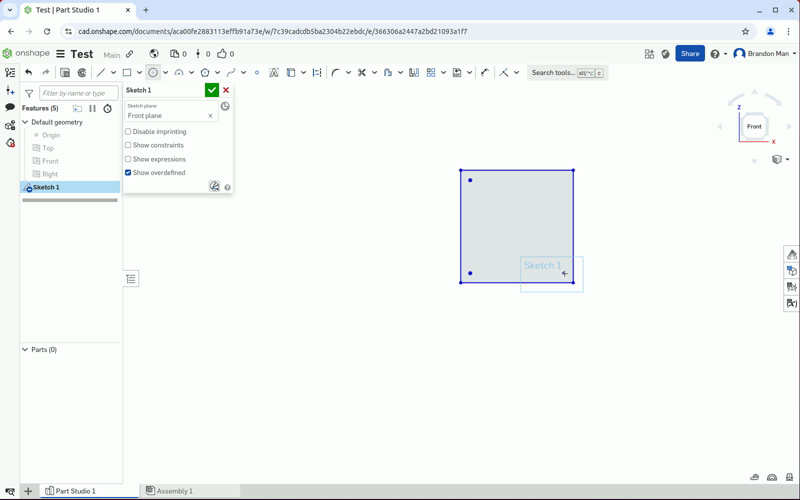
key_down(shift)
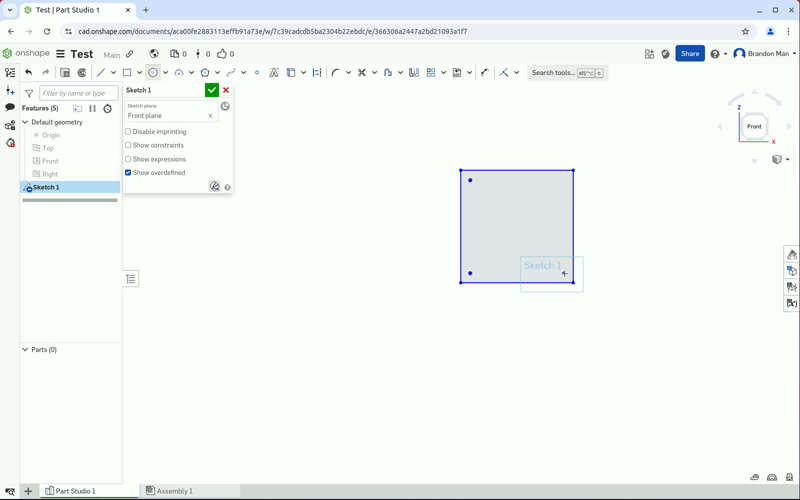
mouse_move(563, 180)
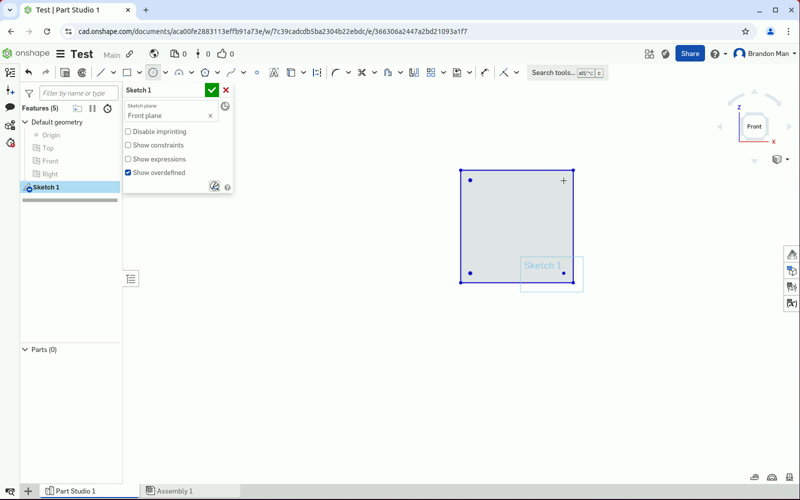
click(563, 180)
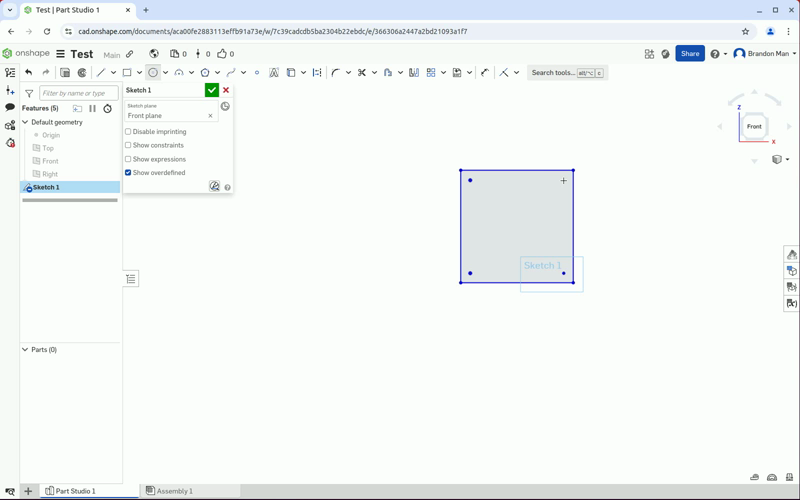
key_up(shift)
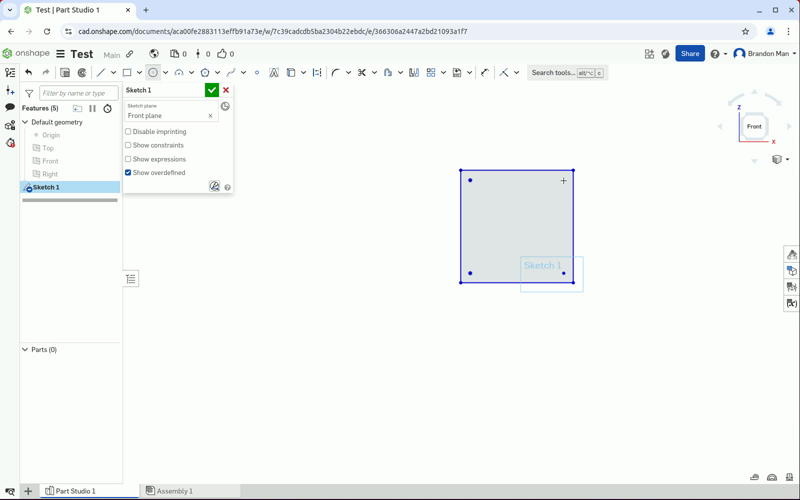
mouse_move(564, 180)
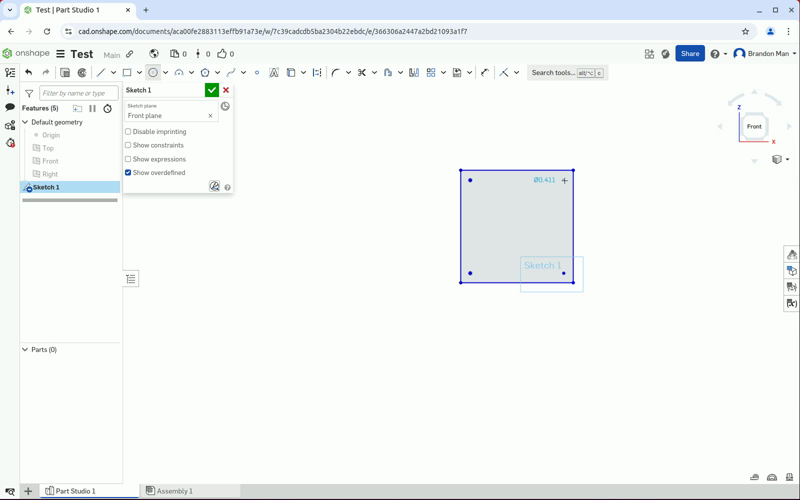
scroll(6)
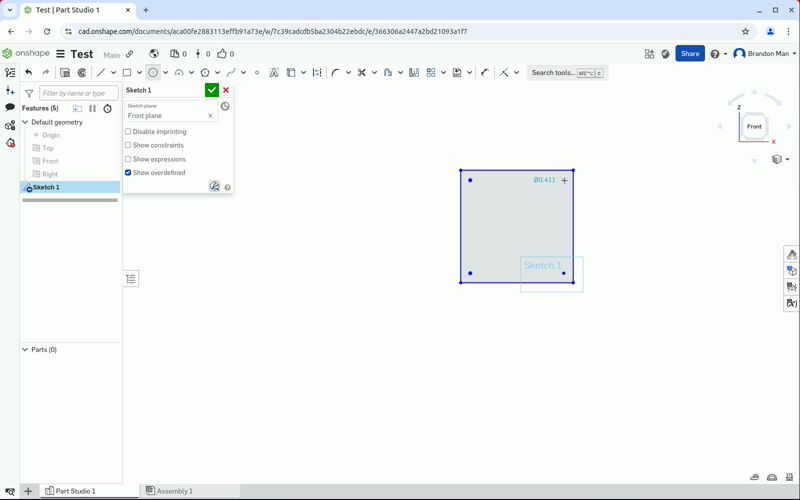
scroll(6)
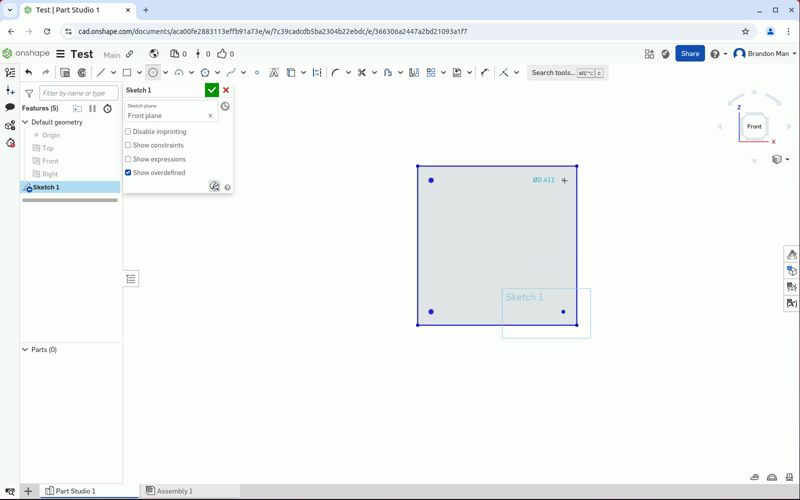
scroll(6)
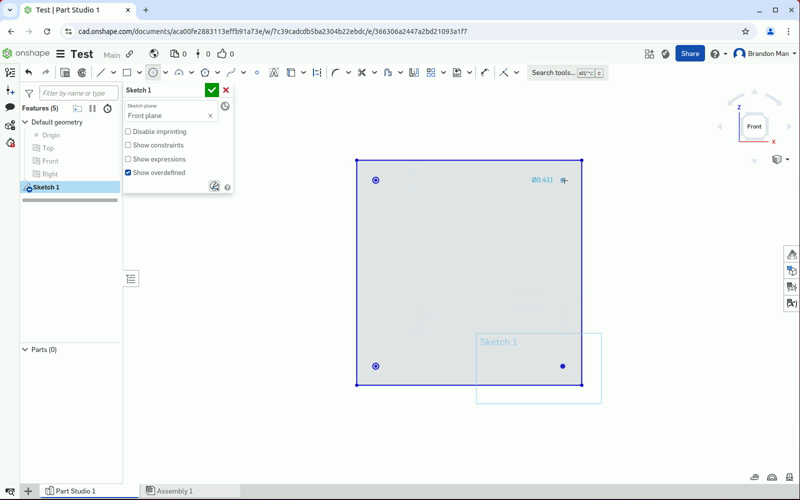
scroll(6)
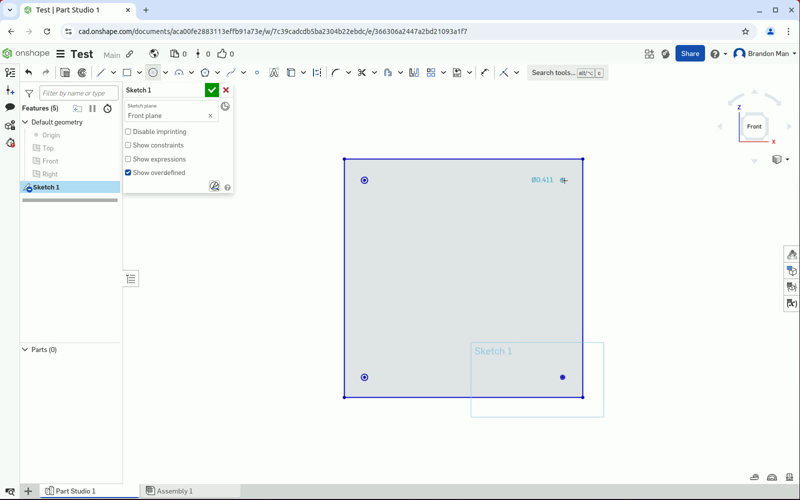
scroll(6)
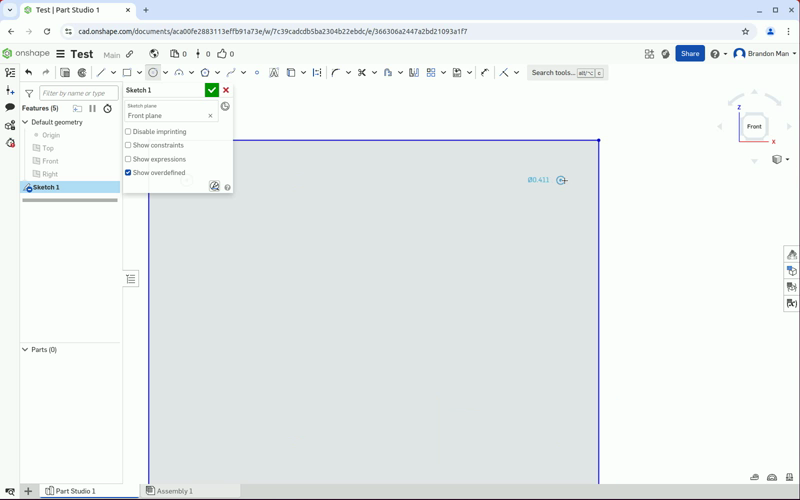
scroll(6)
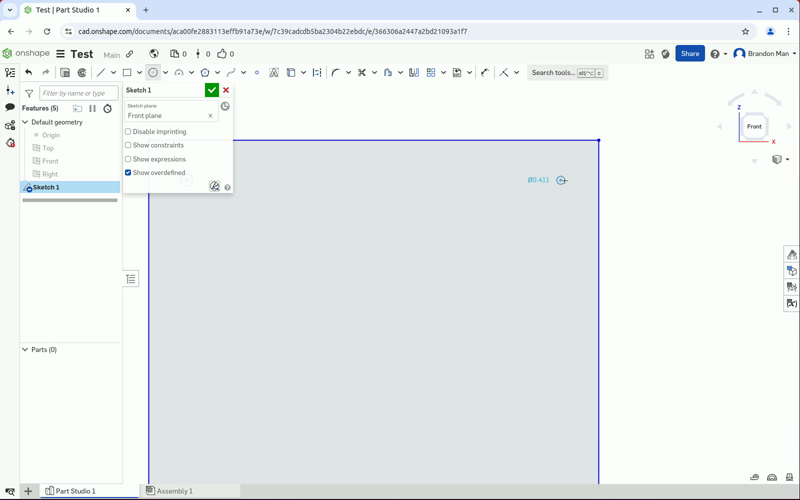
scroll(6)
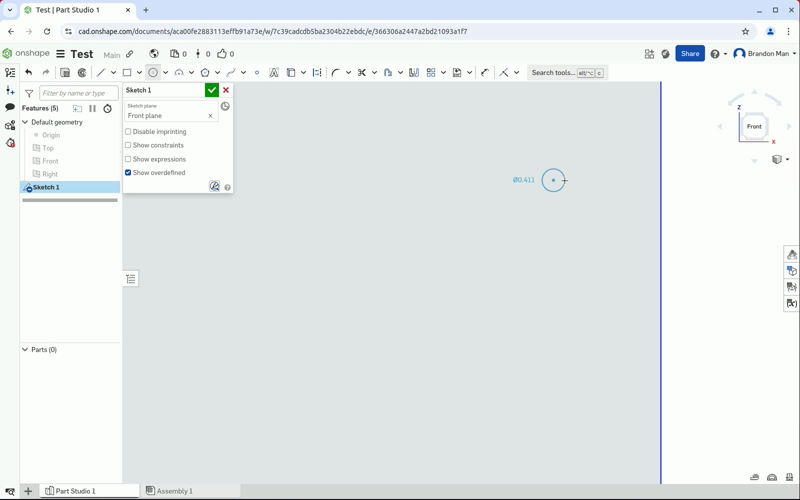
click(564, 180)
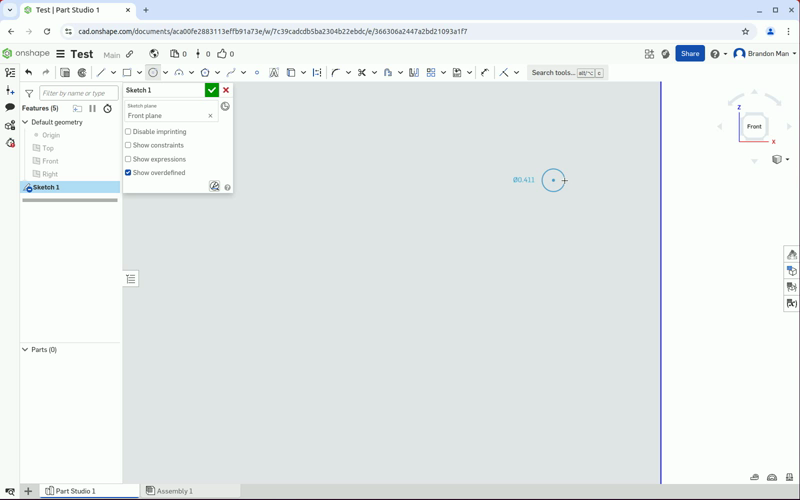
scroll(-6)
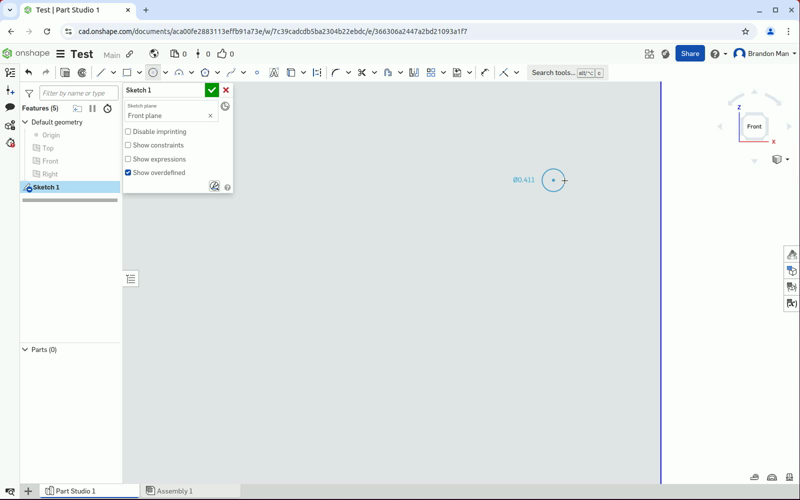
scroll(-6)
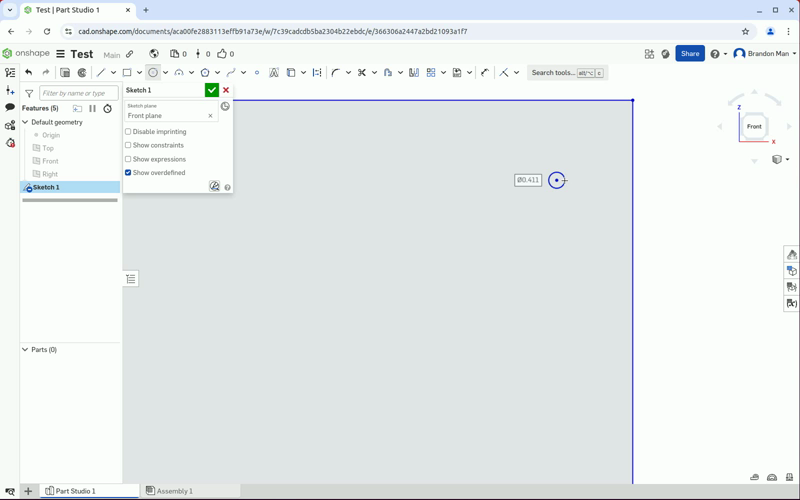
scroll(-6)
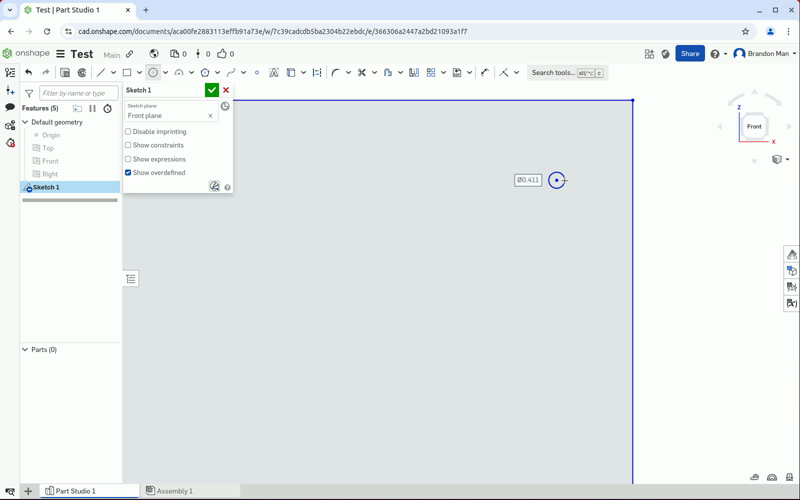
scroll(-6)
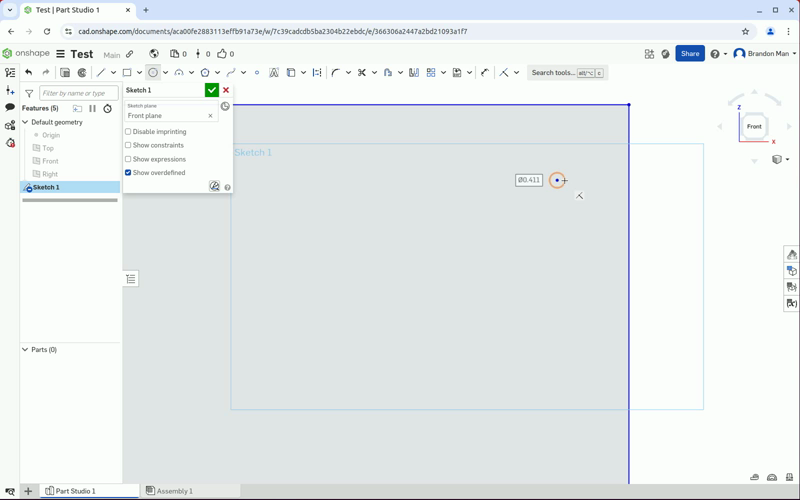
scroll(-6)
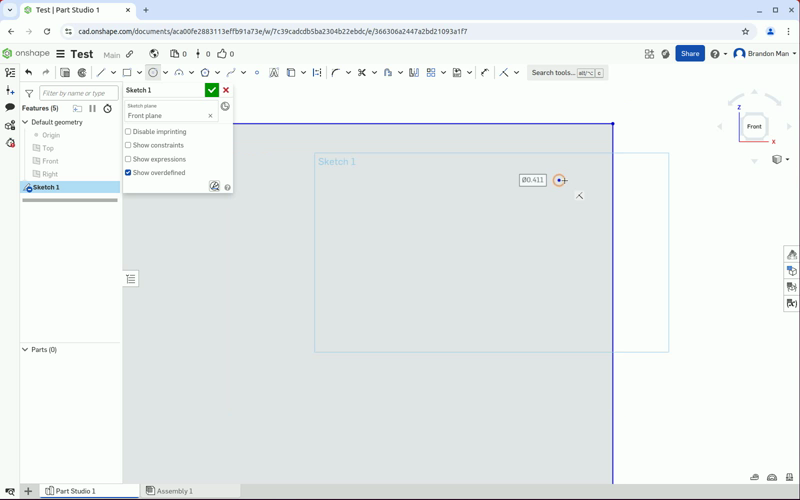
scroll(-6)
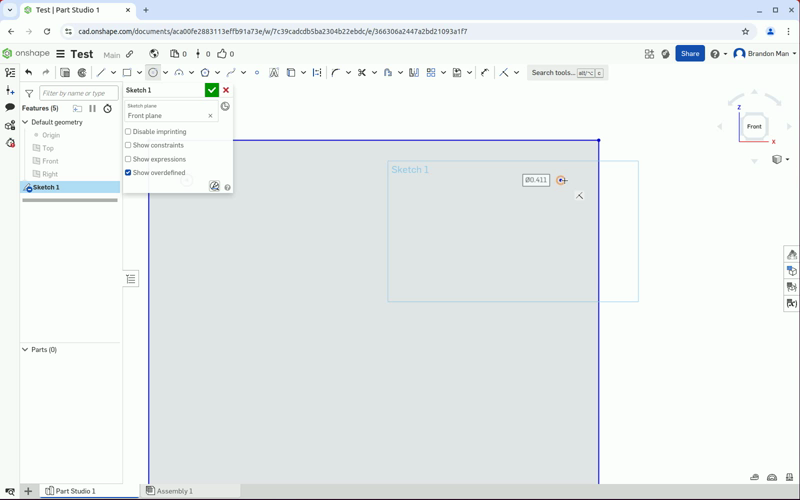
scroll(-6)
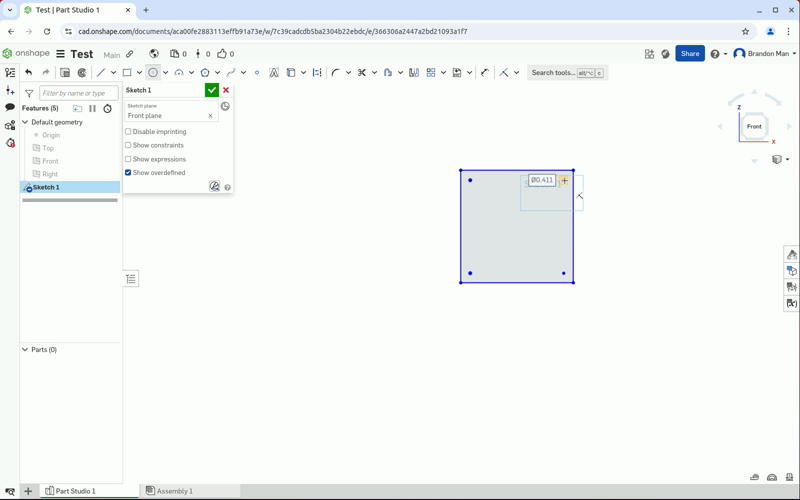
key(esc)
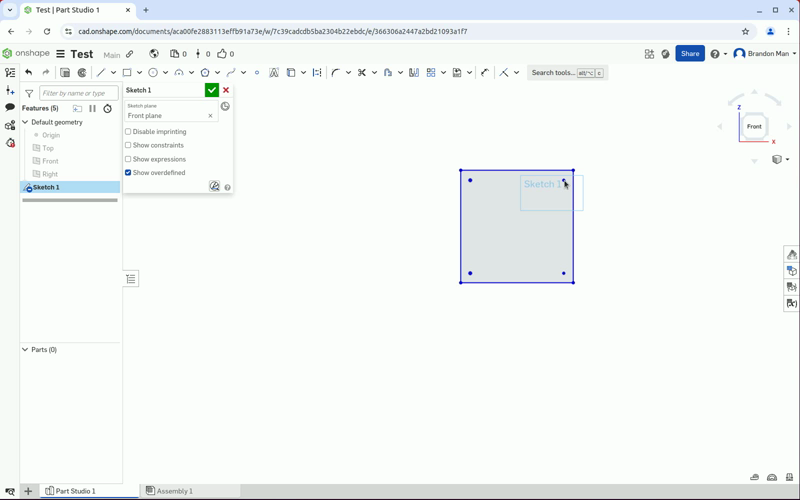
mouse_move(564, 238)
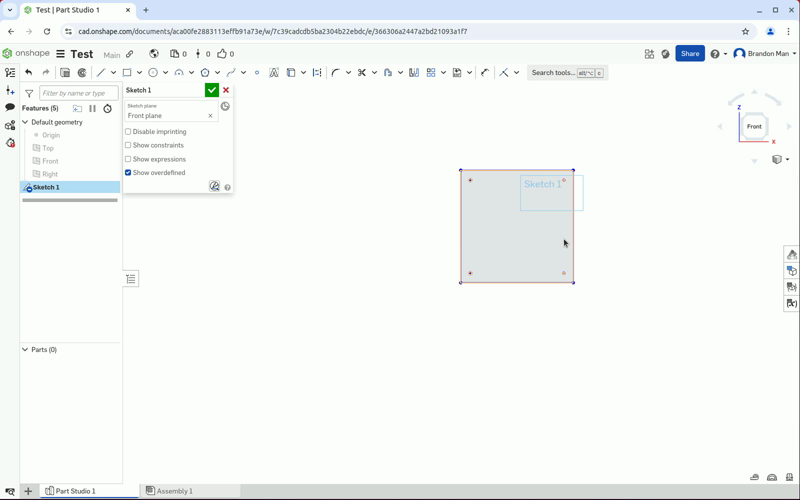
click(564, 238)
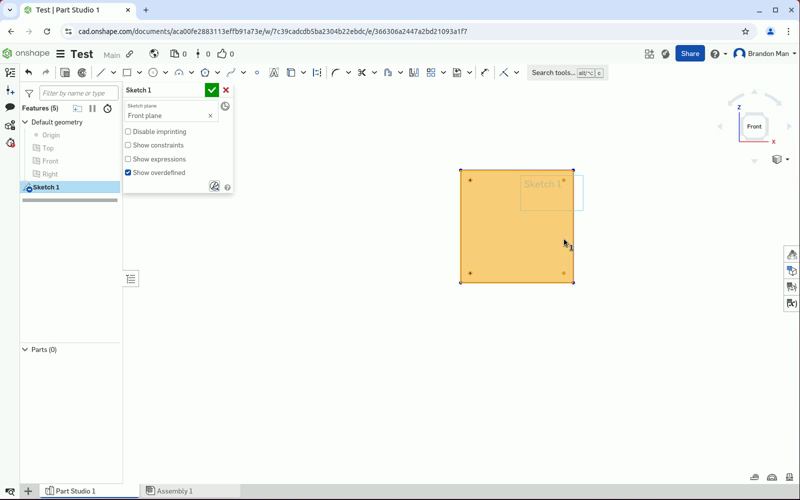
mouse_move(73, 352)
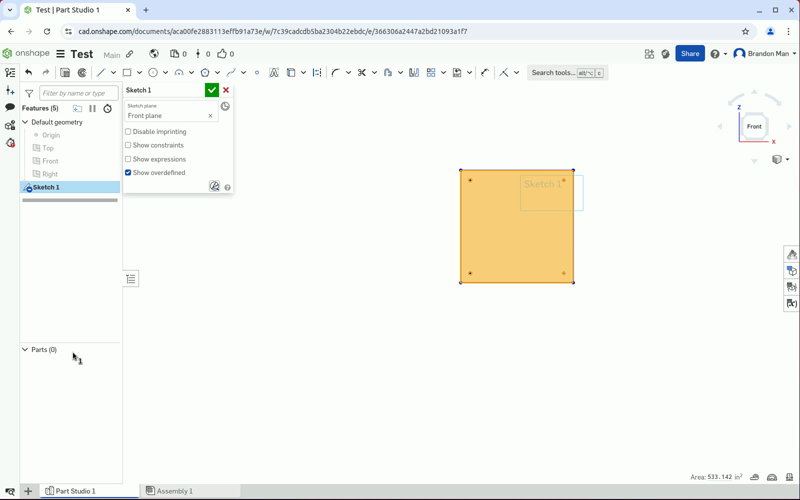
key(shift+y)
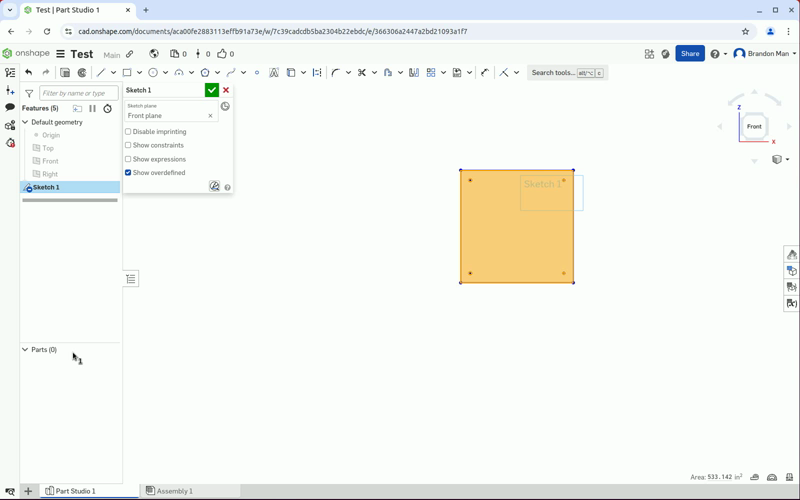
key(shift+e)
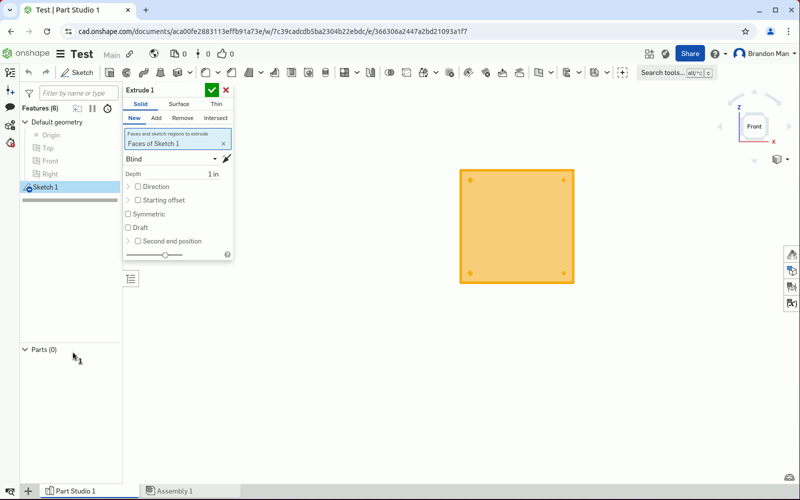
mouse_move(143, 106)
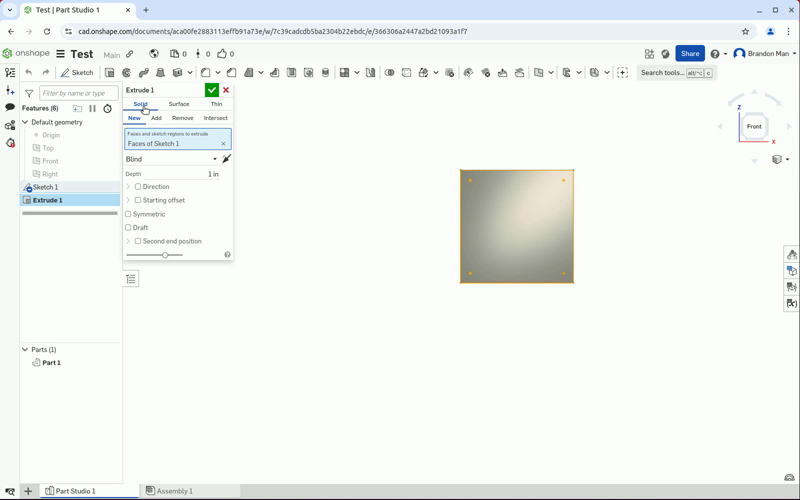
click(143, 106)
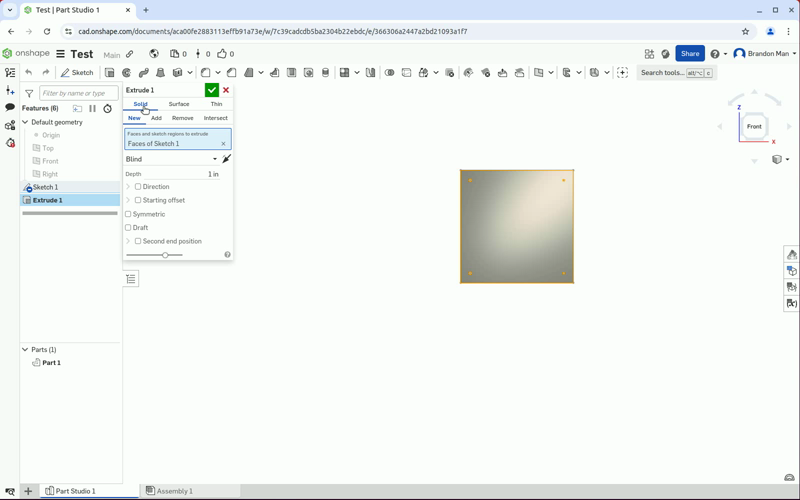
mouse_move(137, 120)
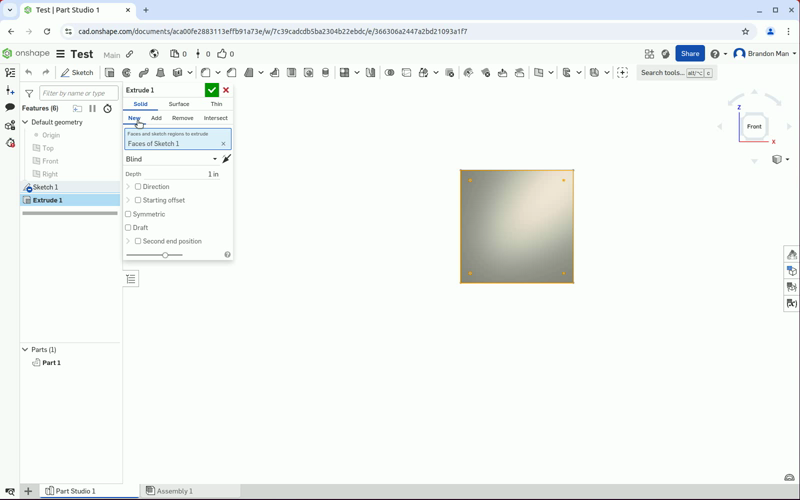
click(137, 120)
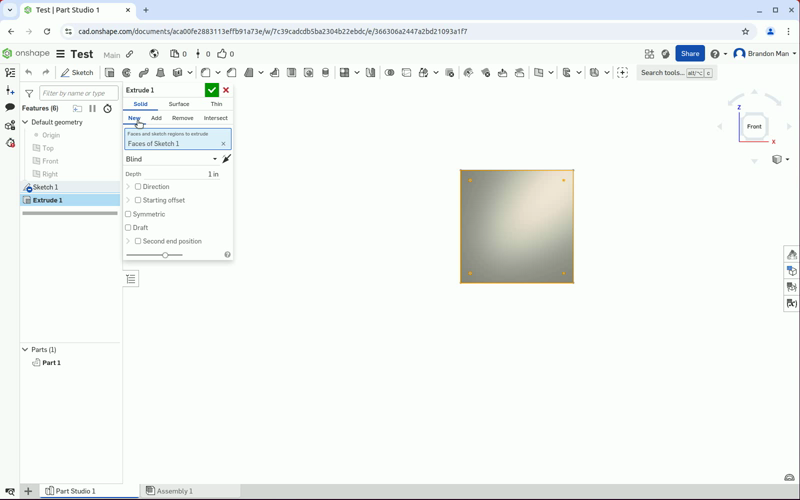
key(tab, 4)
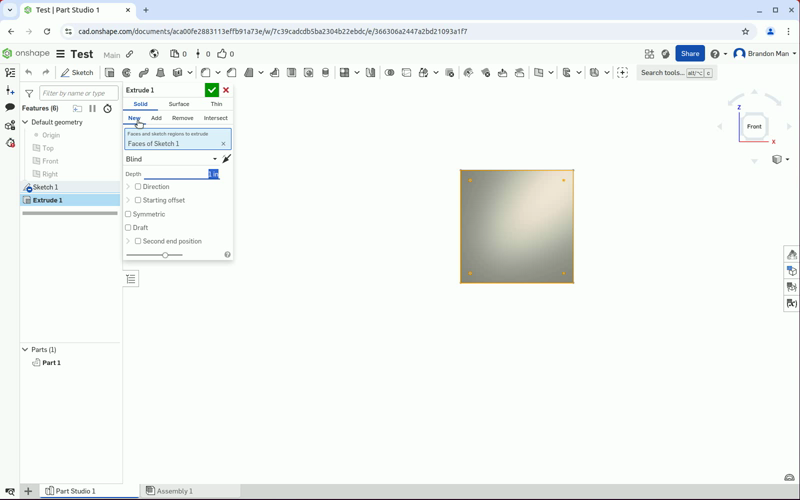
text(13.721)
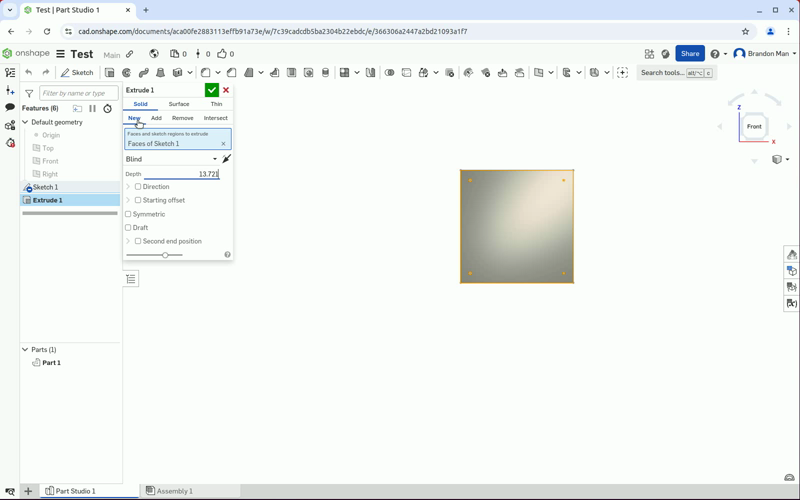
key(enter)
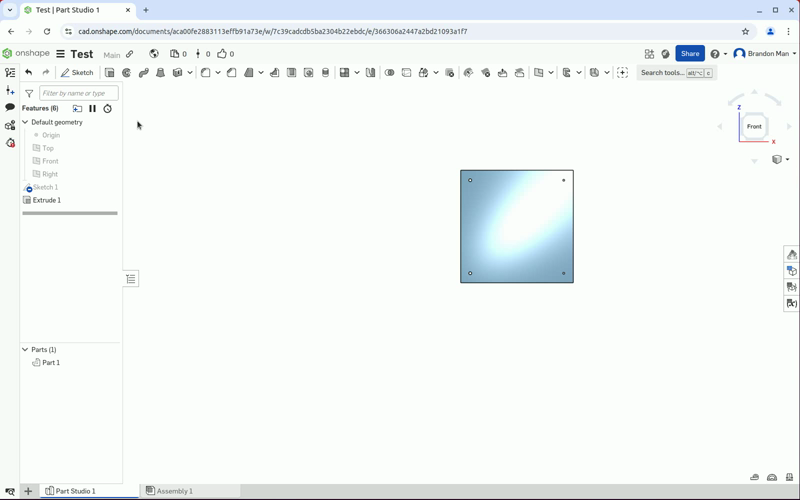
key(shift+h)
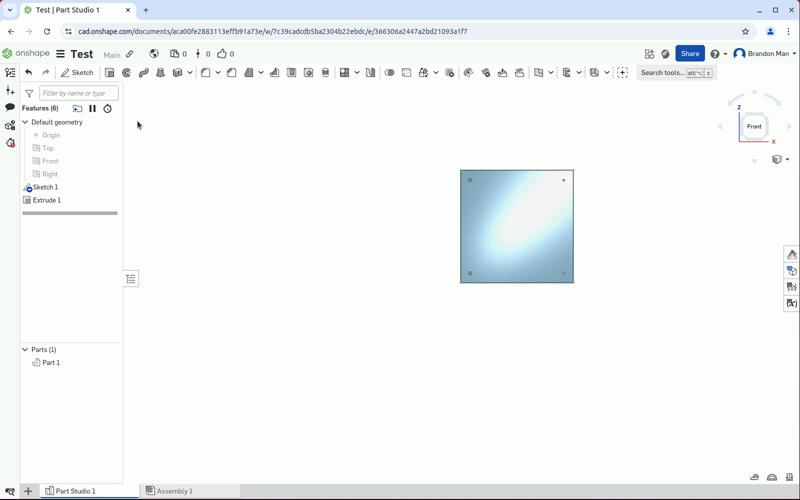
key(shift+h)
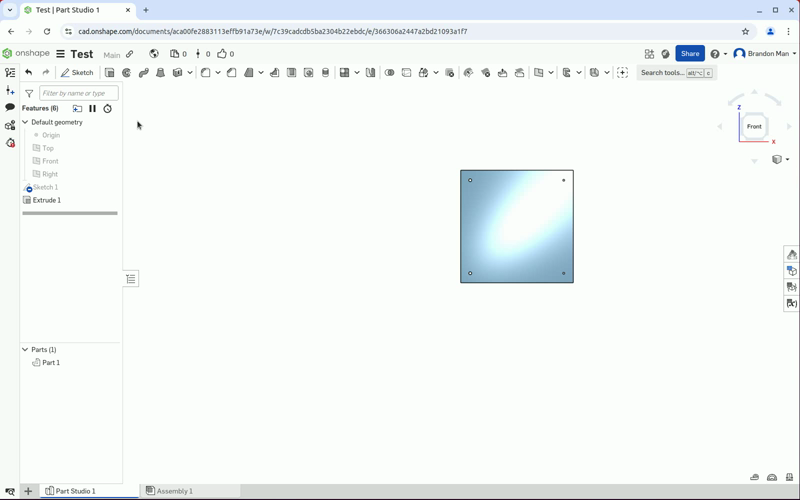
mouse_move(73, 189)
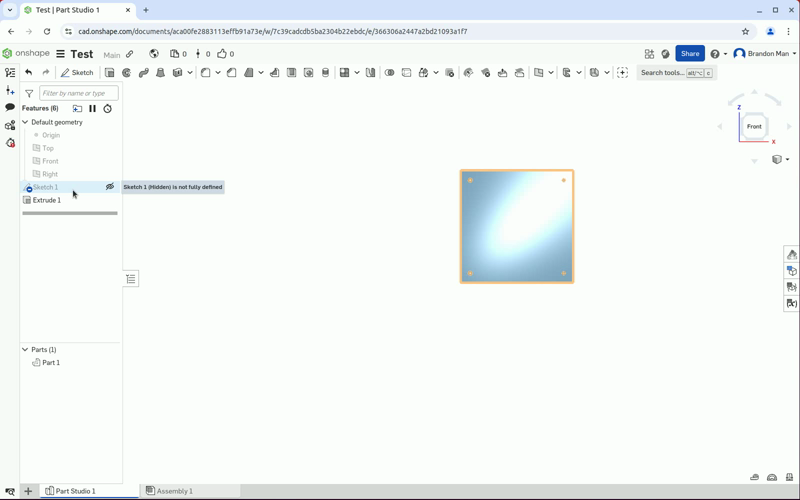
click(73, 189)
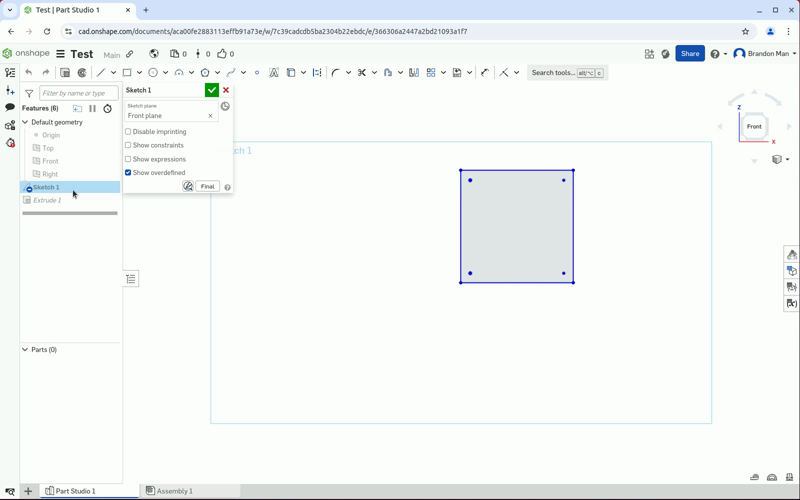
mouse_move(229, 92)
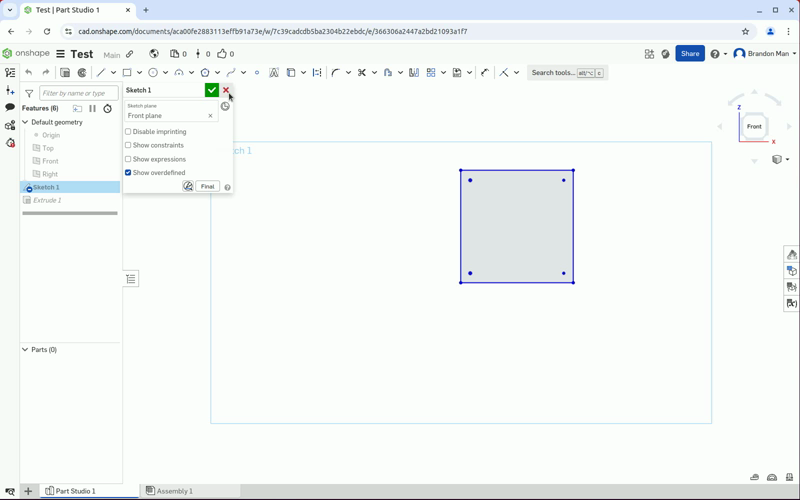
click(229, 92)
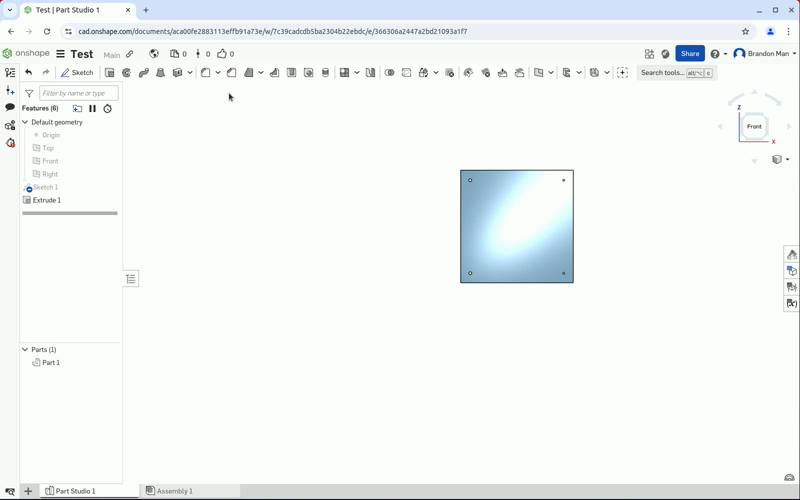
mouse_move(73, 352)
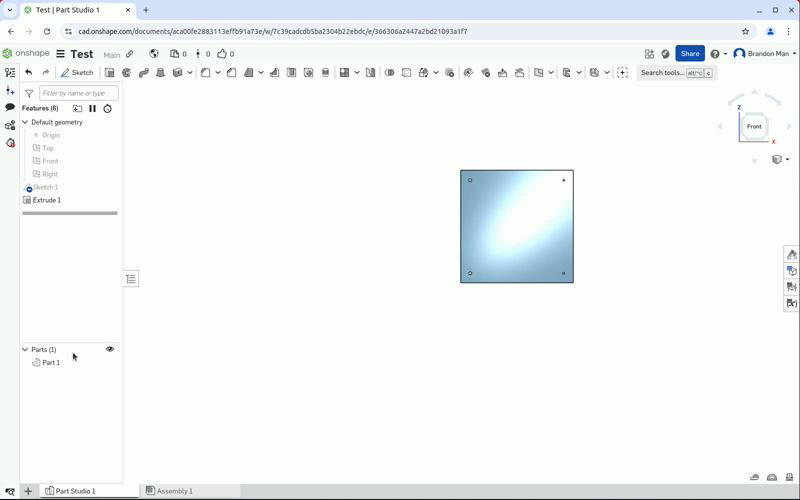
key(y)
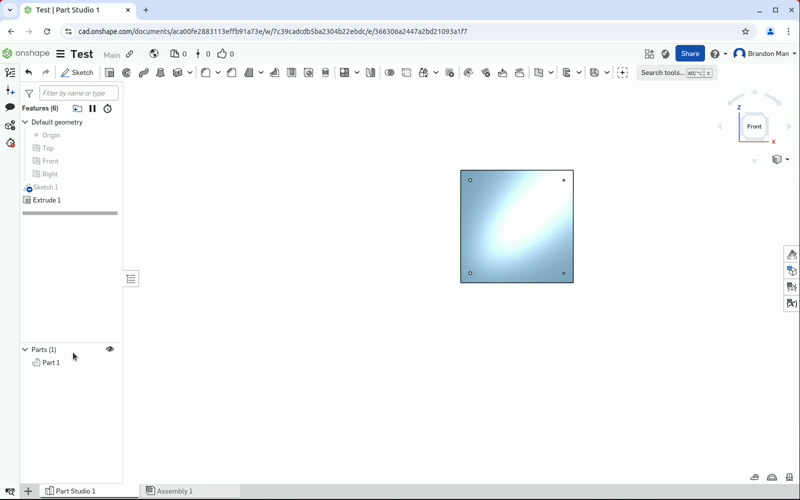
key(shift+p)
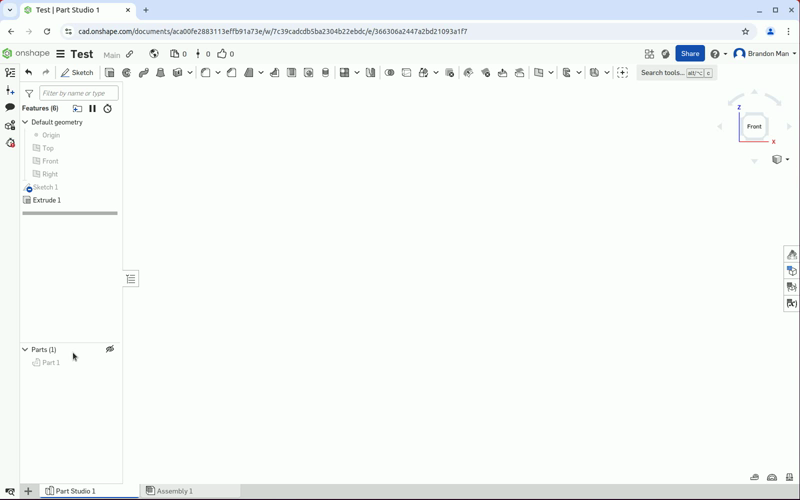
key(space)
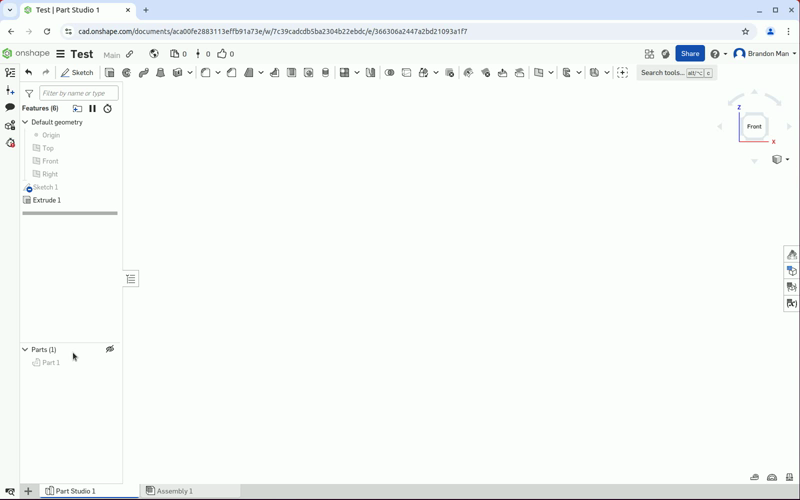
key_down(shift)
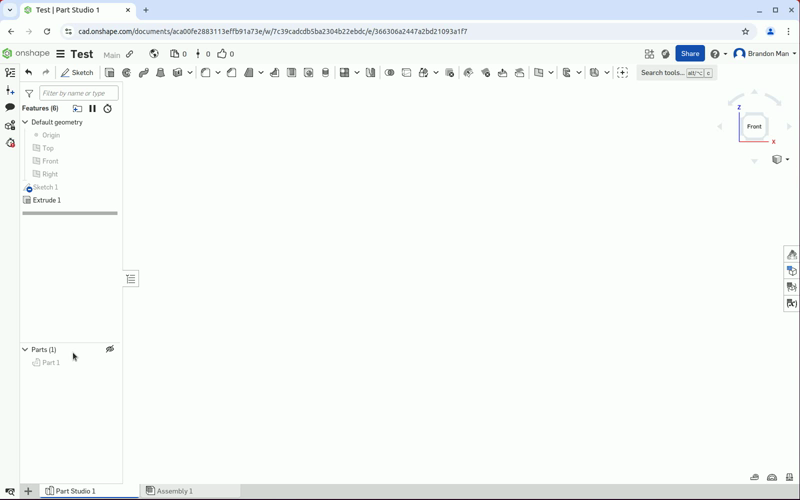
key(left)
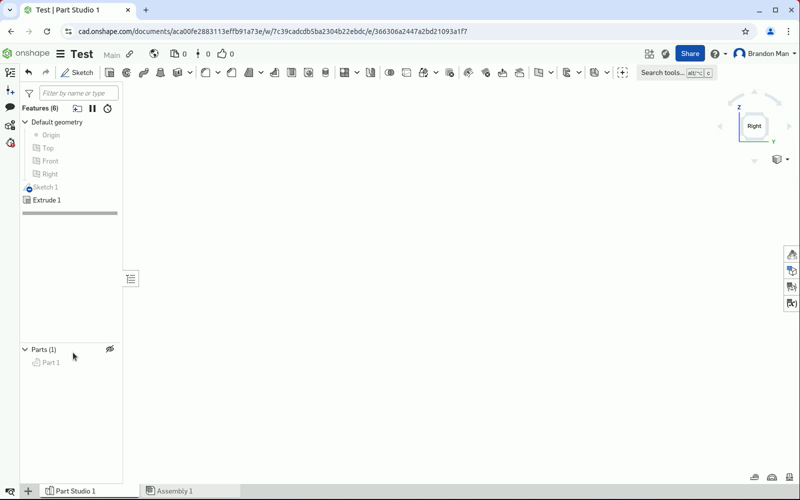
key_up(shift)
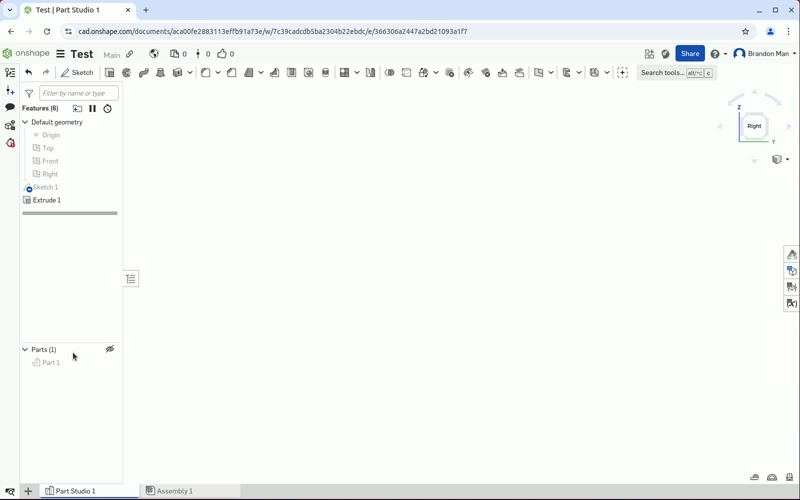
mouse_move(73, 352)
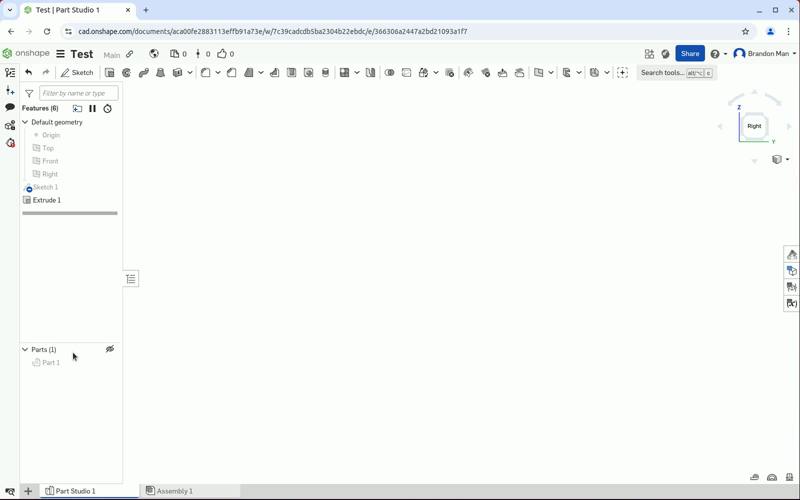
key(shift+y)
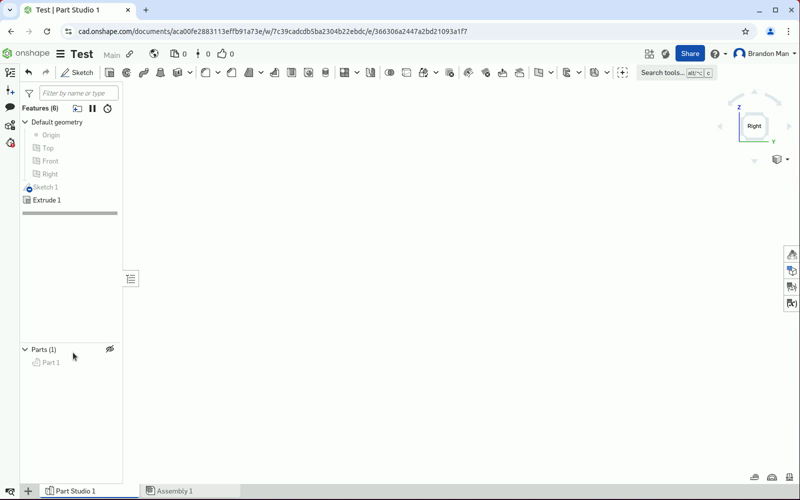
key(shift+s)
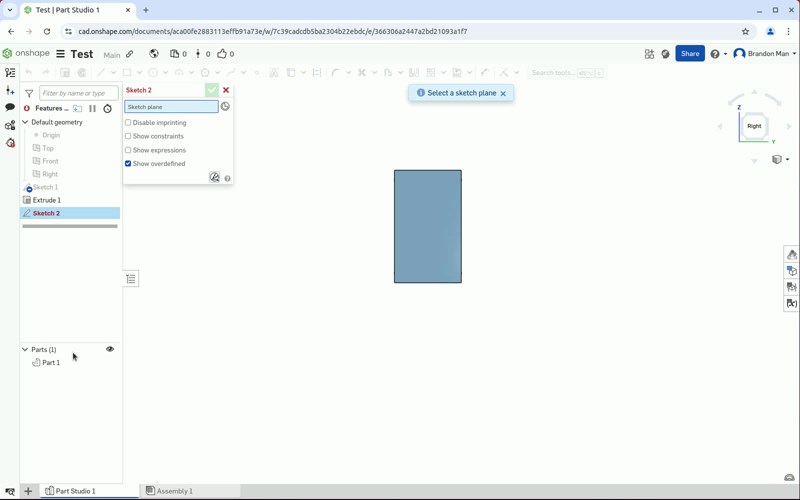
mouse_move(73, 176)
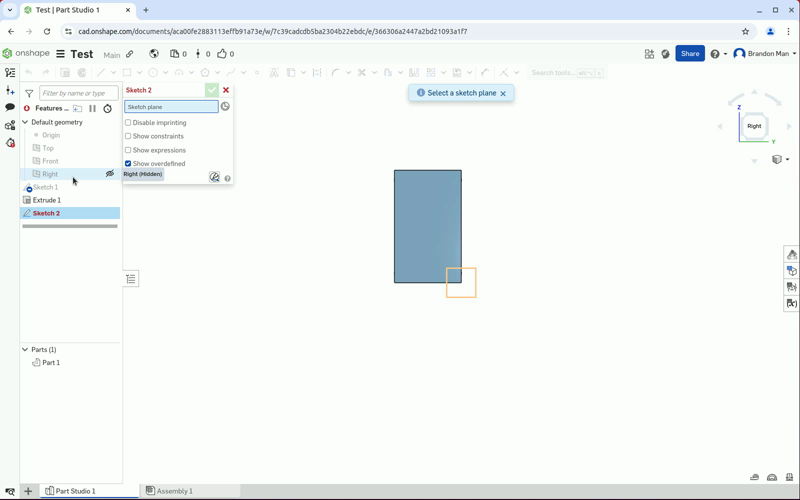
click(73, 176)
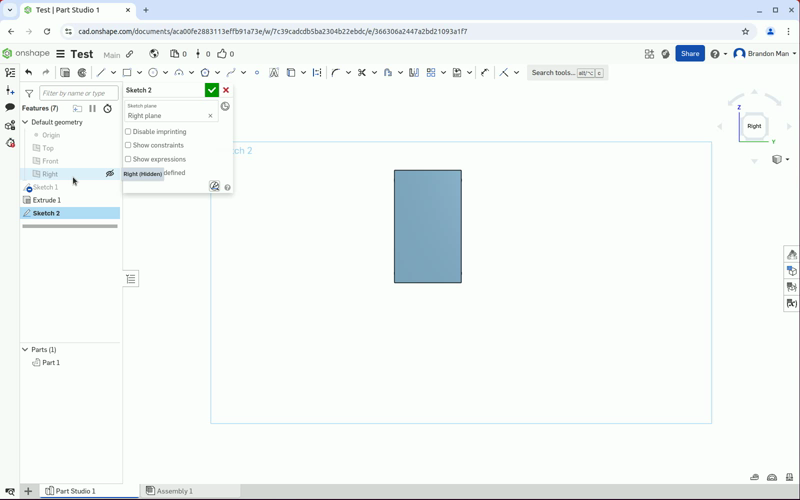
mouse_move(73, 352)
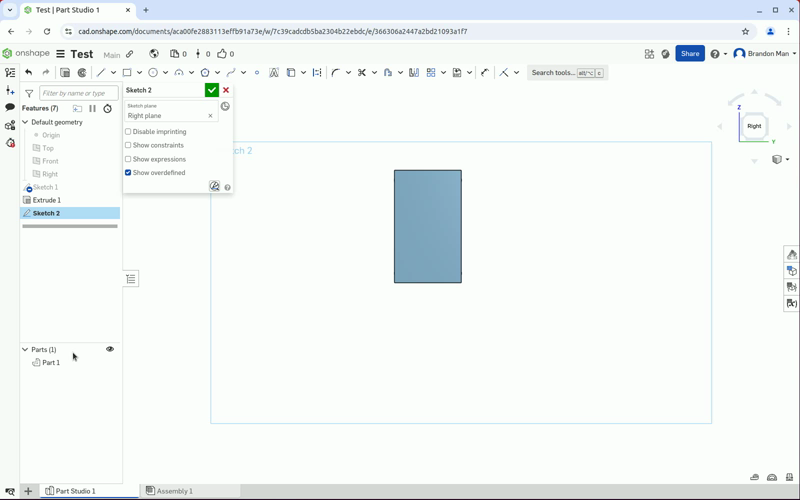
key(y)
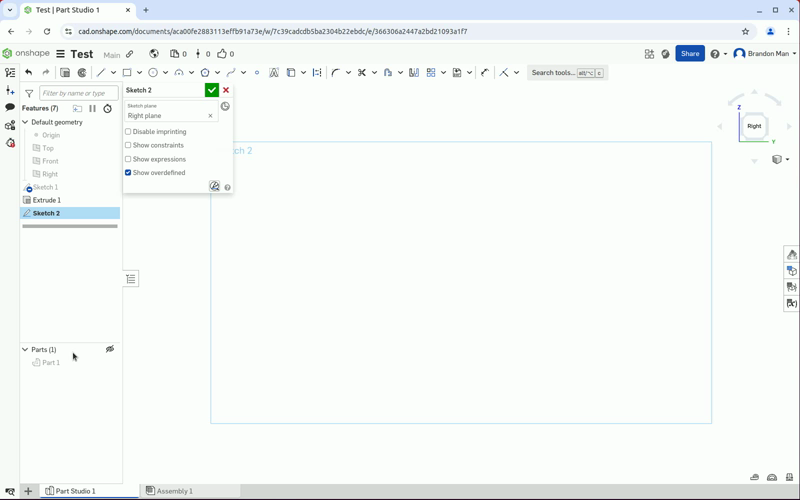
key(l)
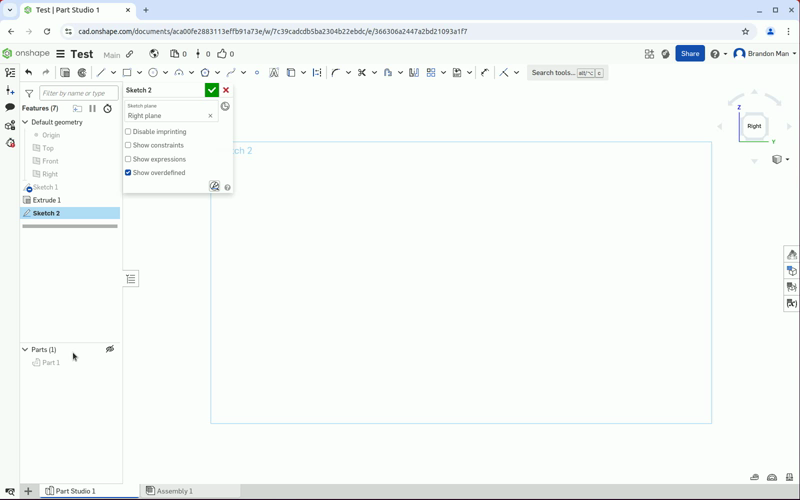
key_down(shift)
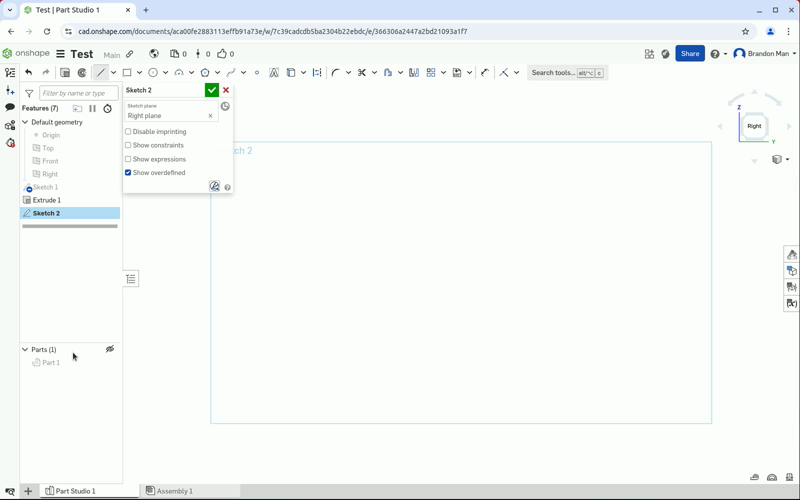
mouse_move(463, 282)
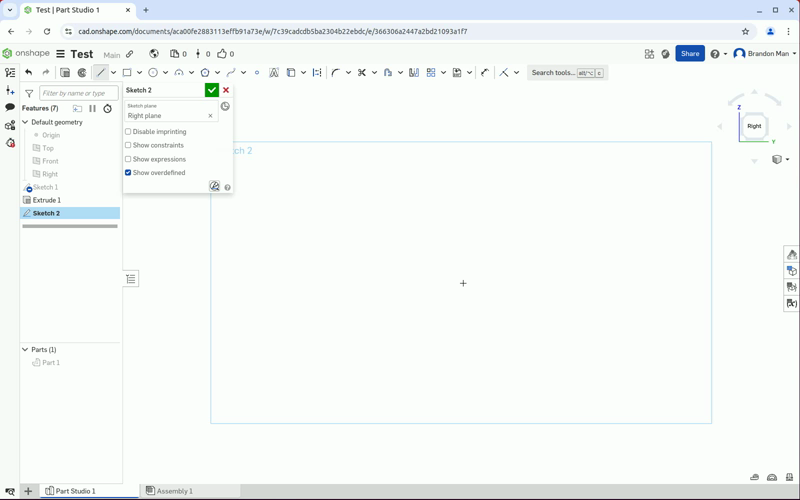
click(463, 282)
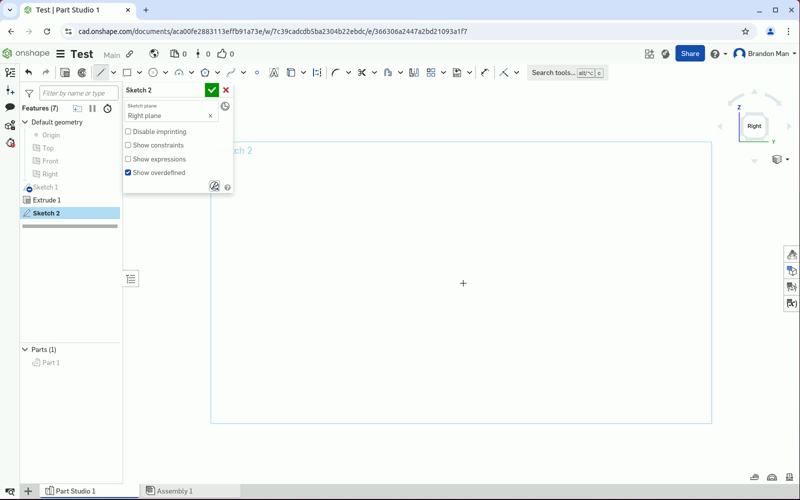
key_up(shift)
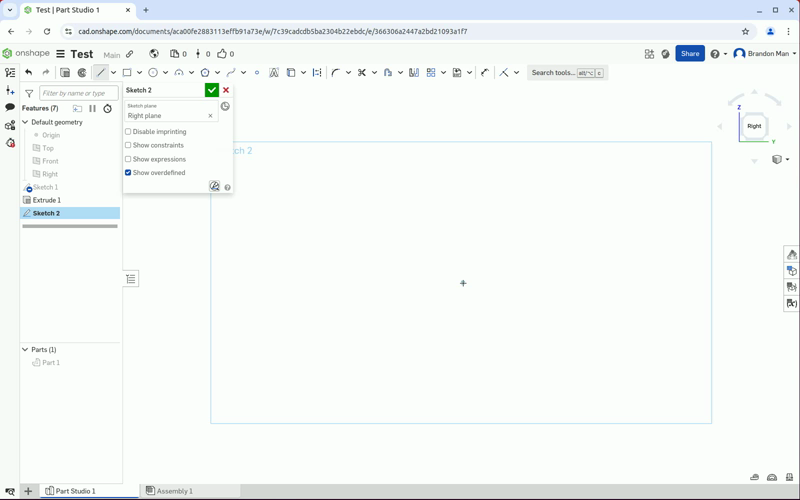
key_down(shift)
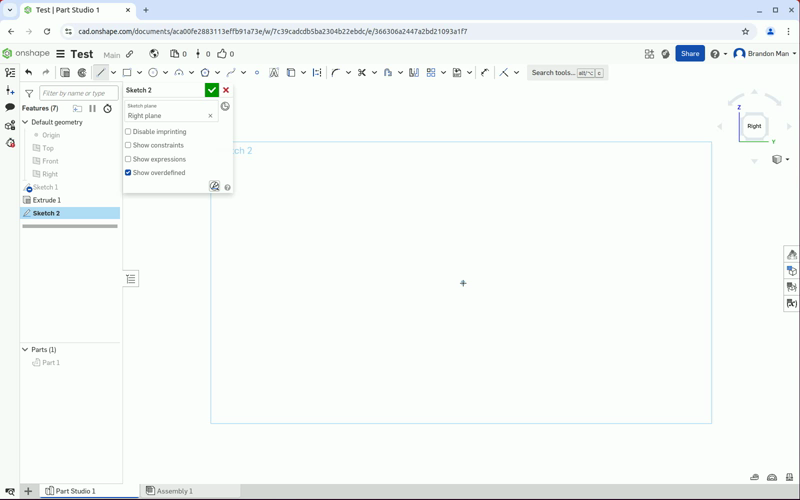
mouse_move(493, 282)
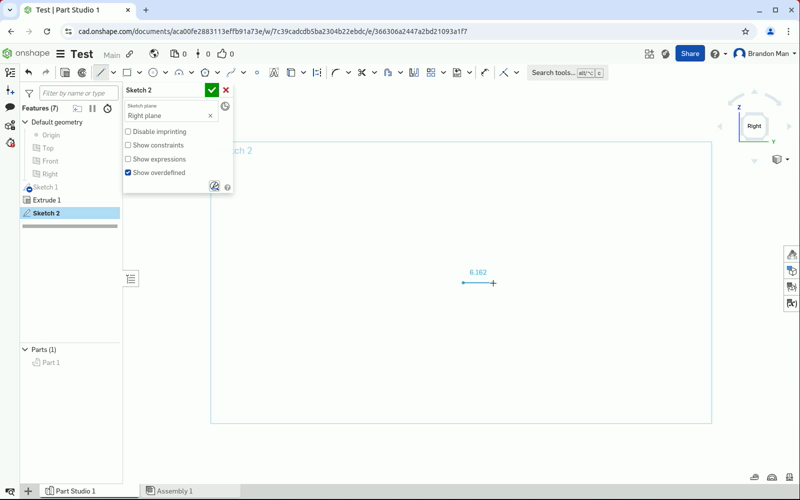
mouse_move(469, 282)
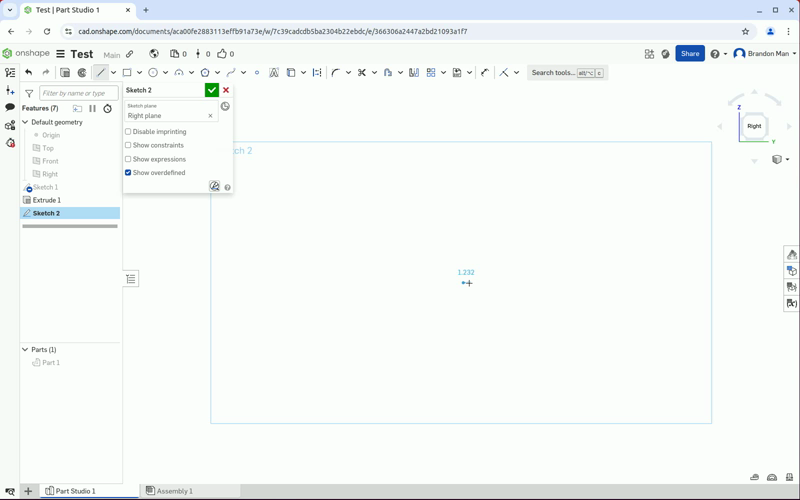
scroll(6)
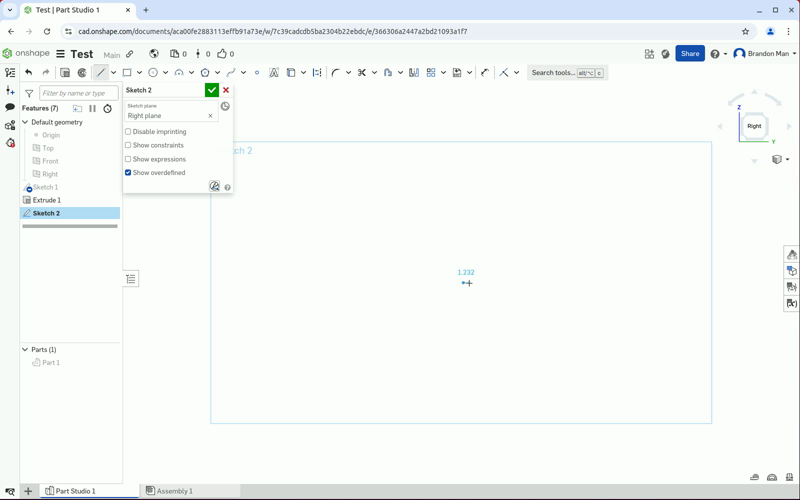
scroll(6)
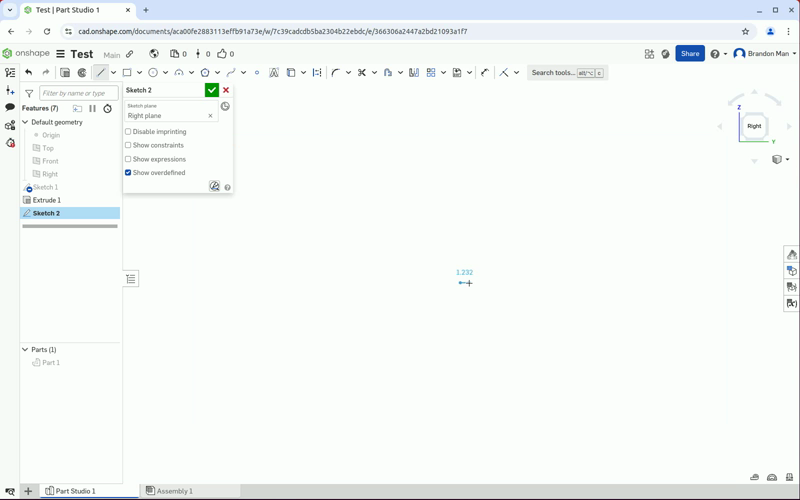
scroll(6)
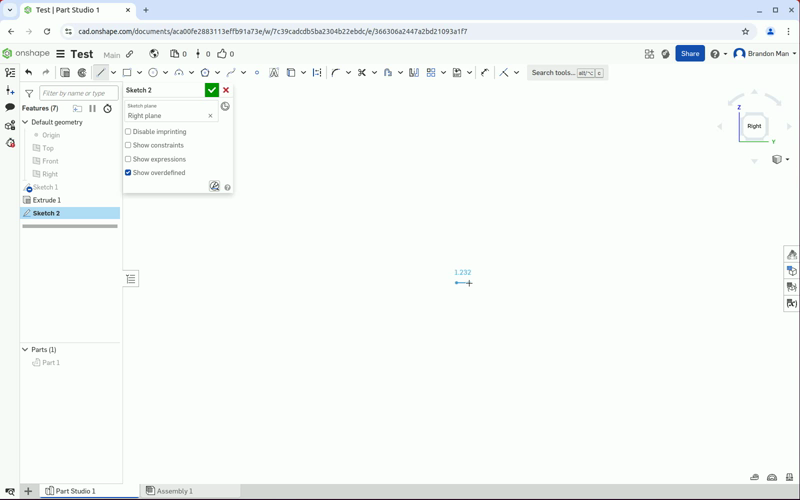
scroll(6)
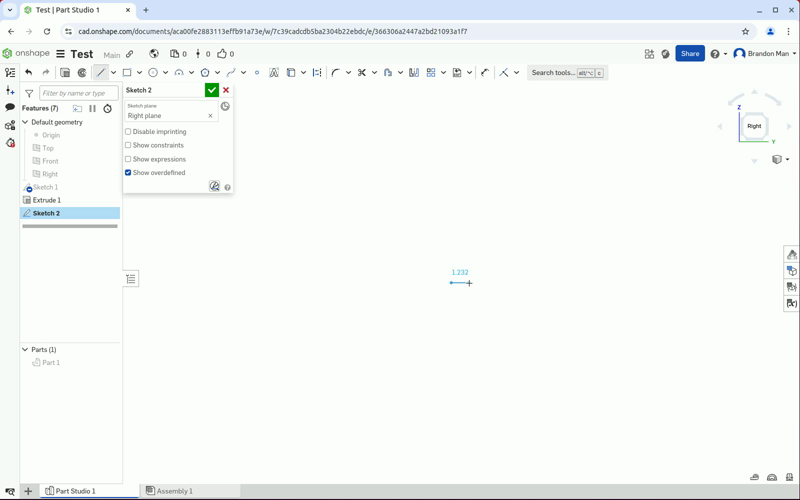
scroll(6)
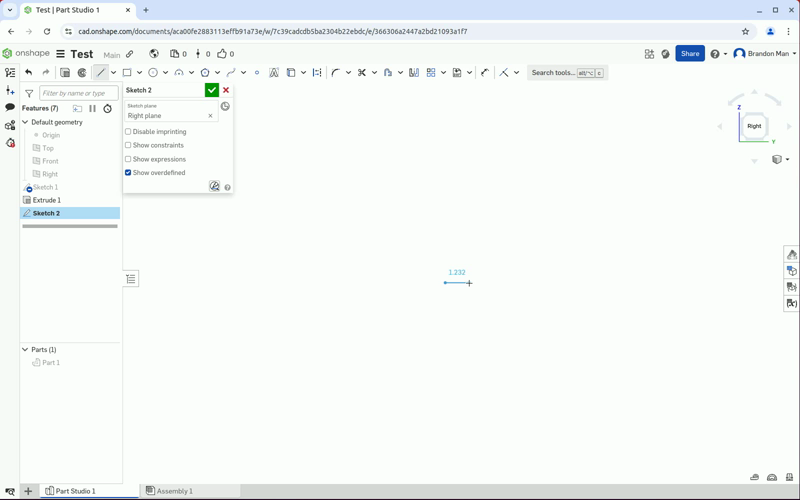
scroll(6)
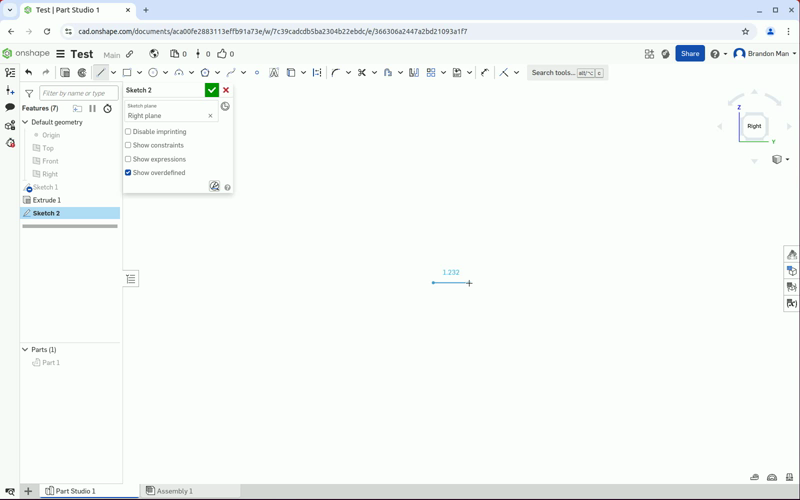
scroll(6)
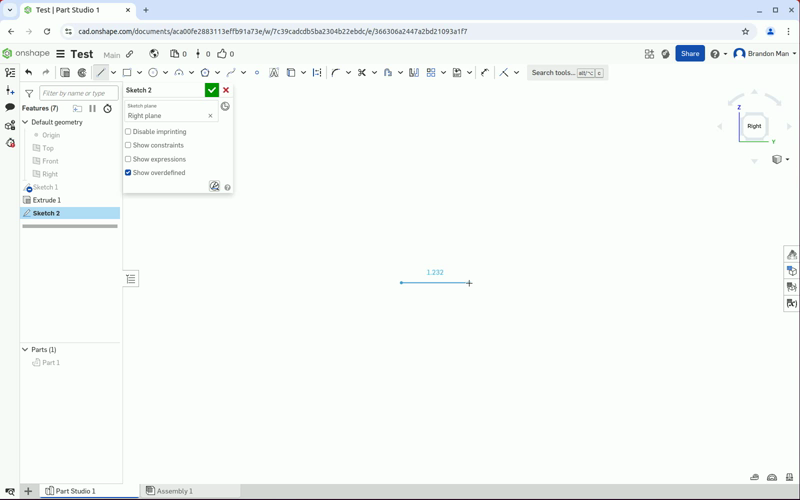
click(469, 282)
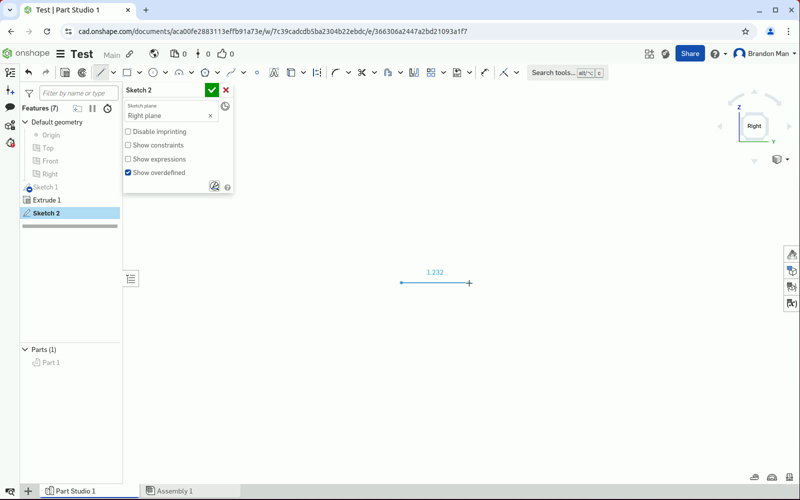
scroll(-6)
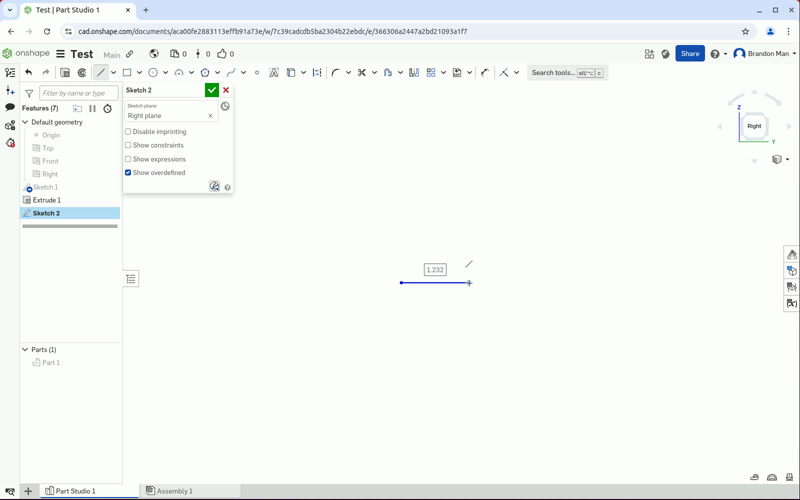
scroll(-6)
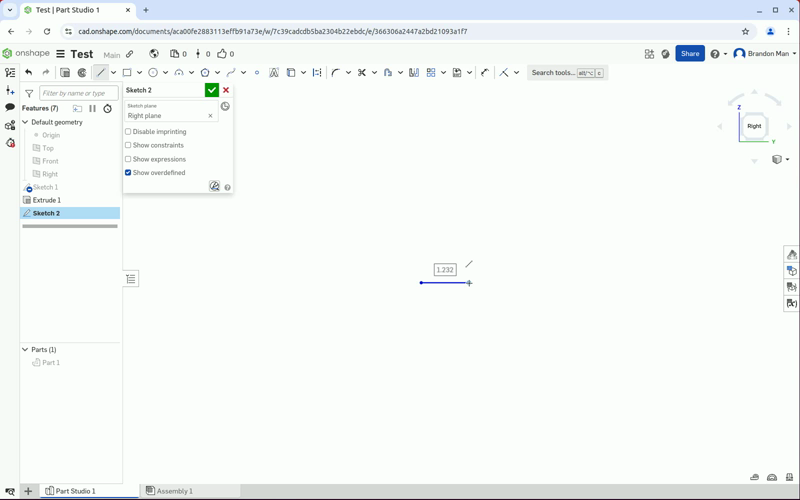
scroll(-6)
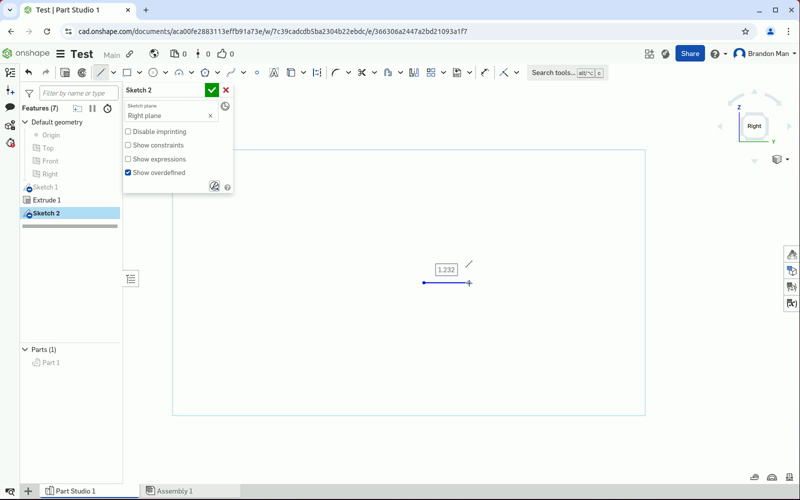
scroll(-6)
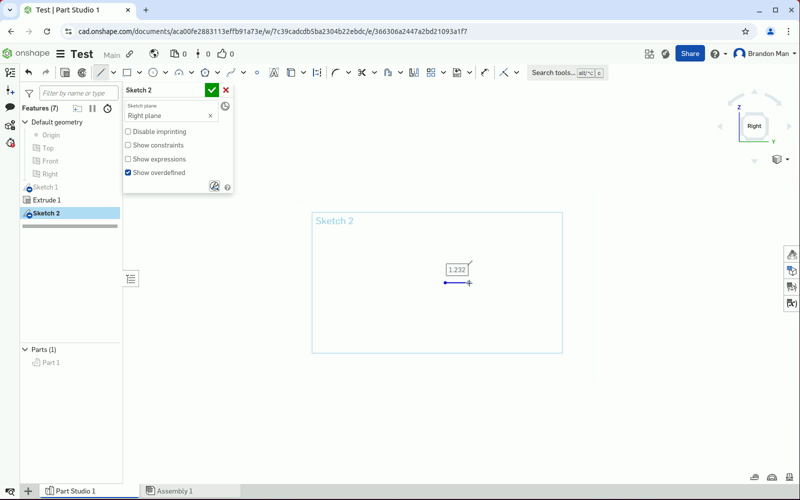
scroll(-6)
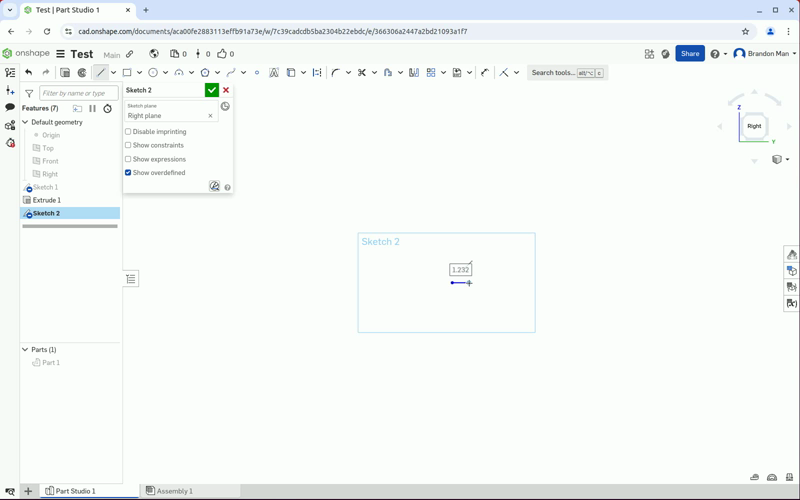
scroll(-6)
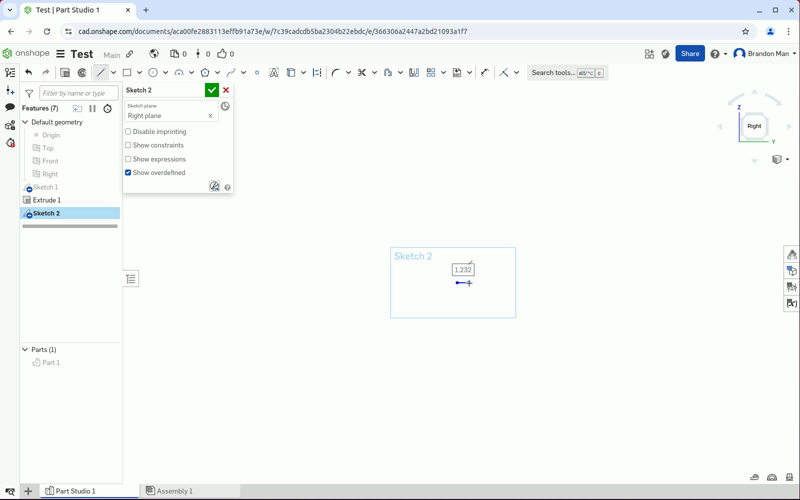
scroll(-6)
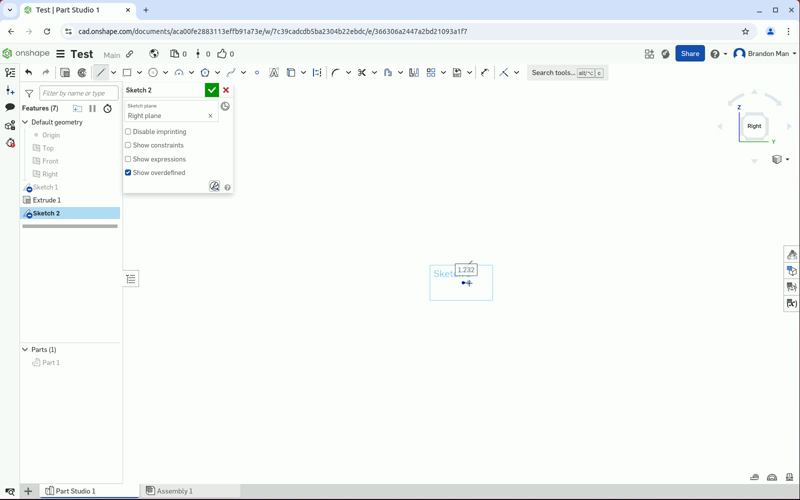
key_up(shift)
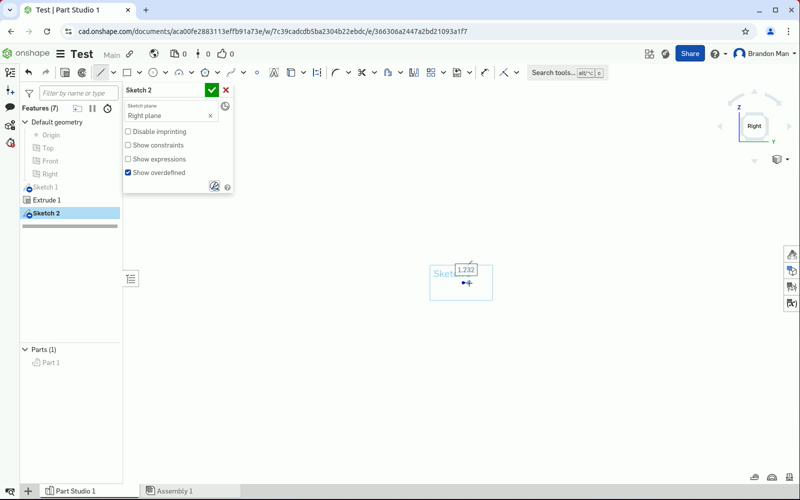
key_down(shift)
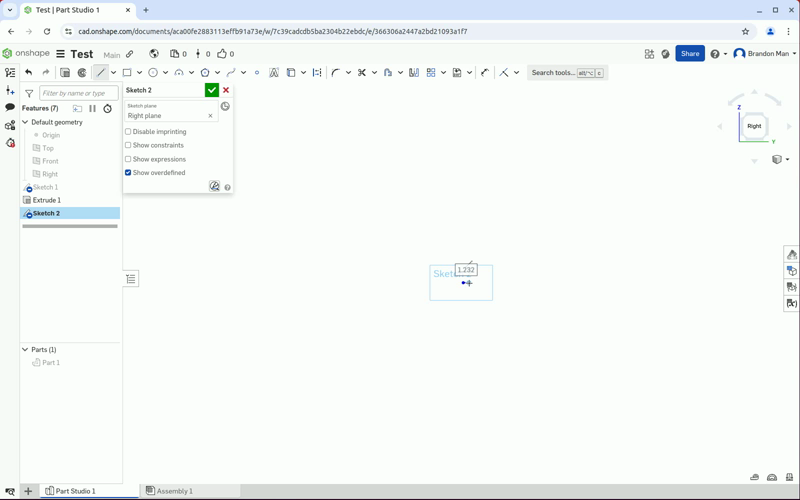
mouse_move(469, 170)
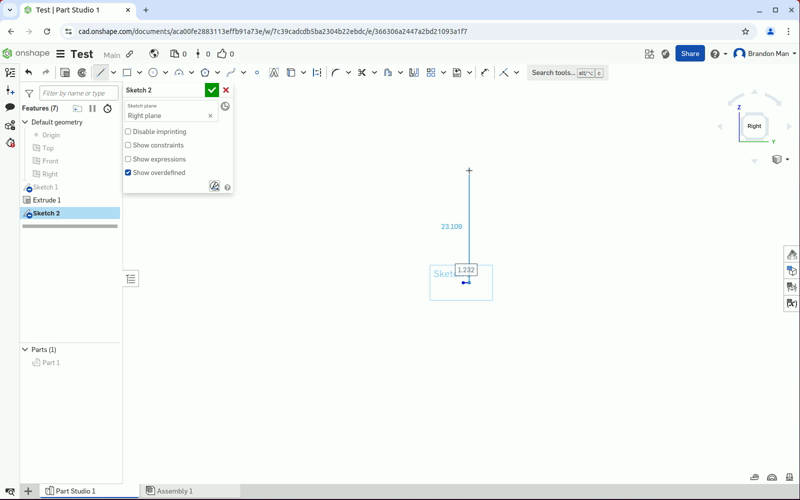
click(469, 170)
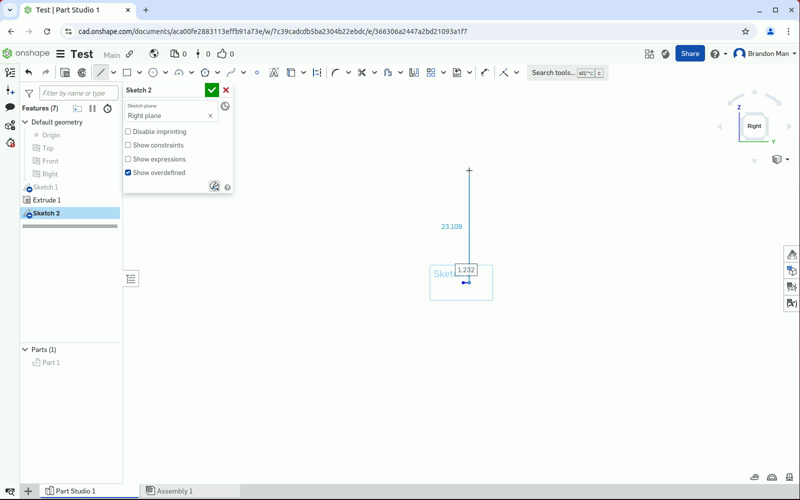
key_up(shift)
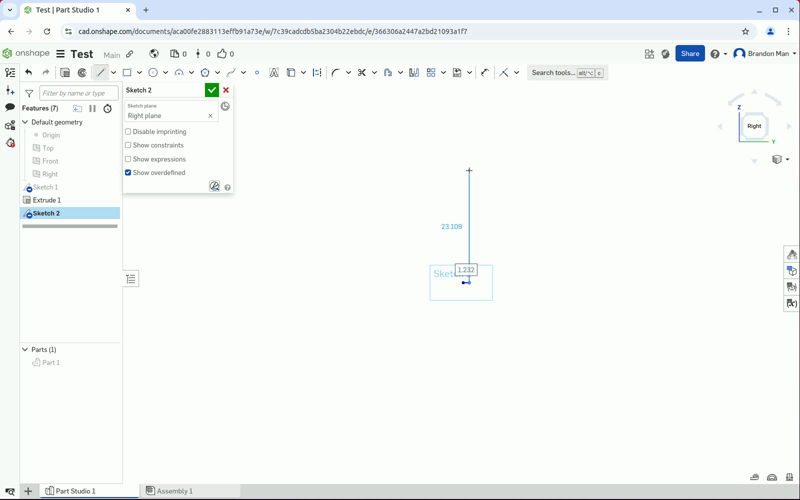
key_down(shift)
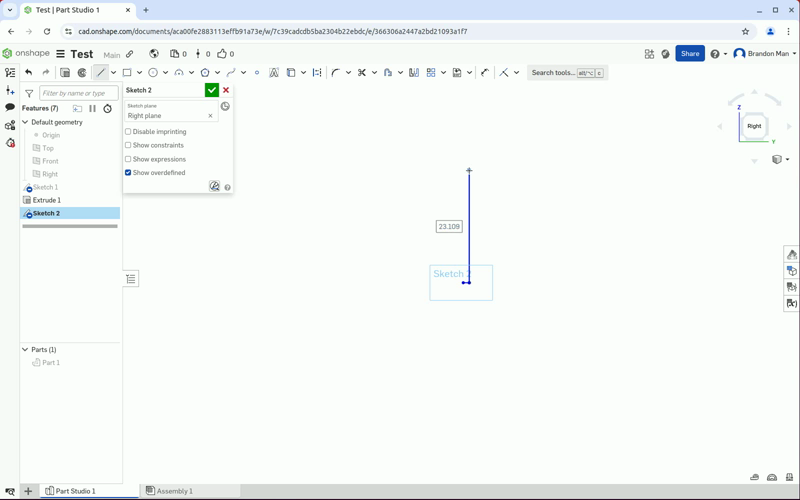
mouse_move(499, 170)
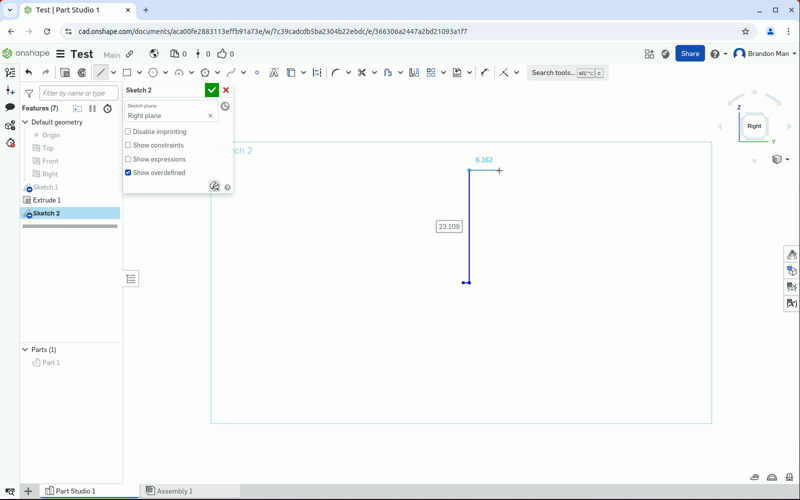
mouse_move(463, 170)
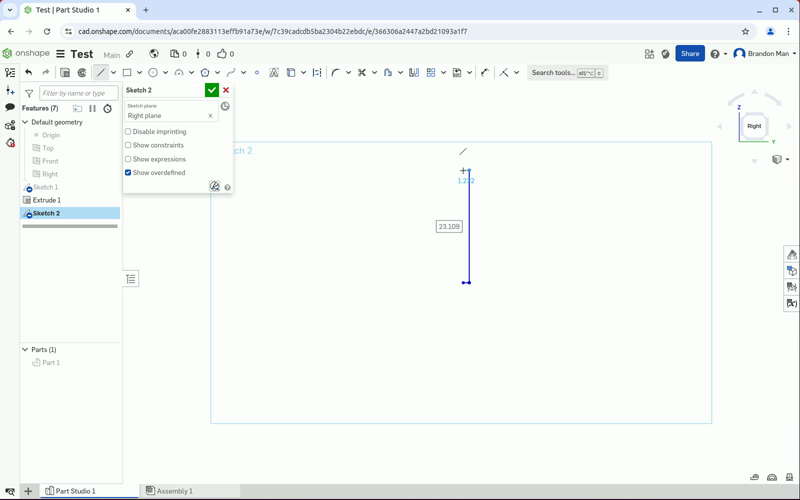
scroll(6)
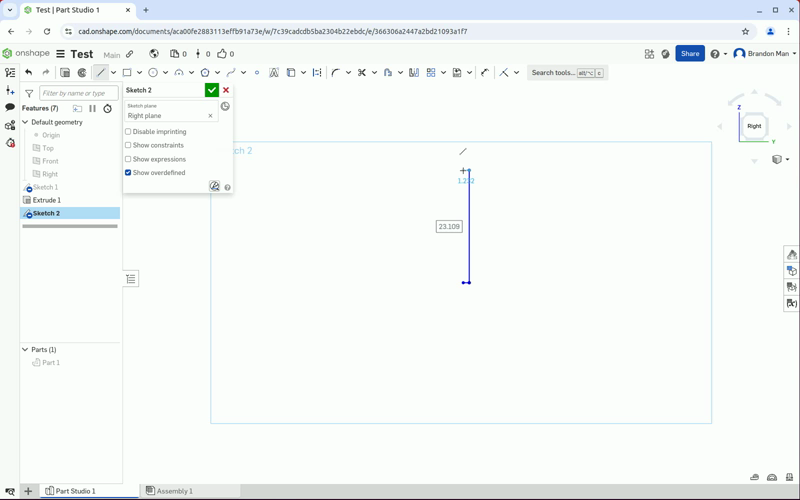
scroll(6)
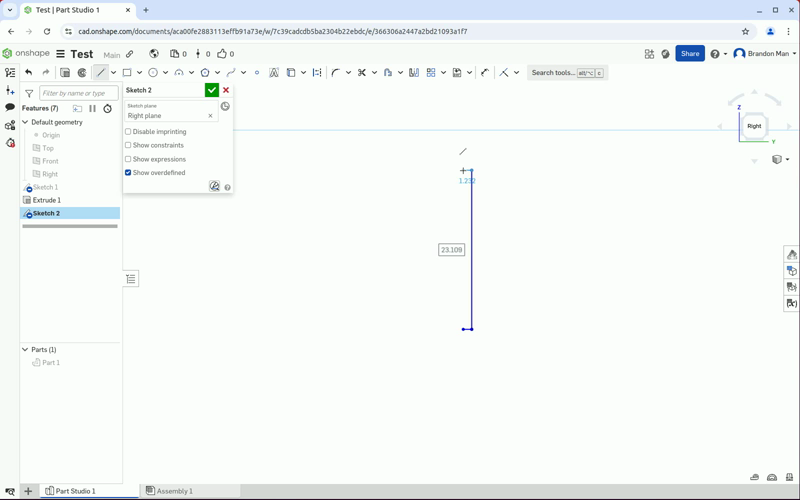
scroll(6)
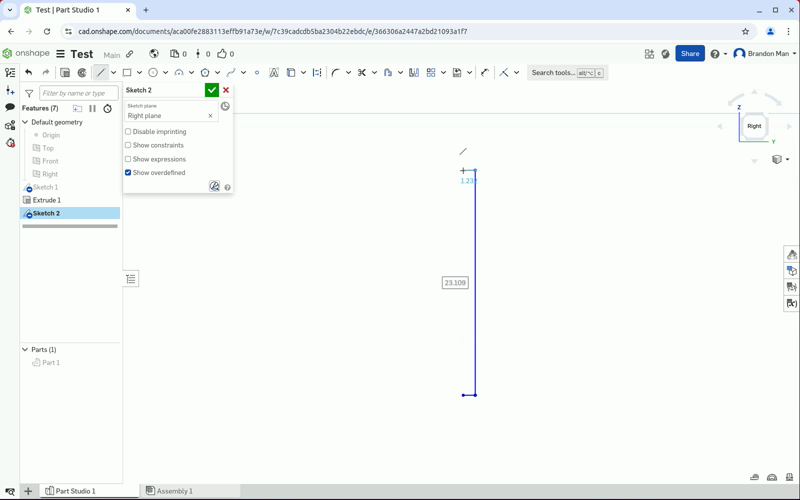
scroll(6)
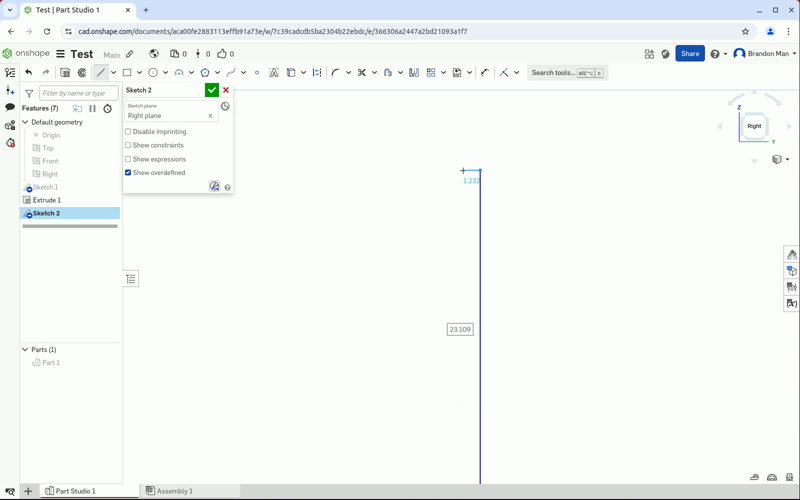
scroll(6)
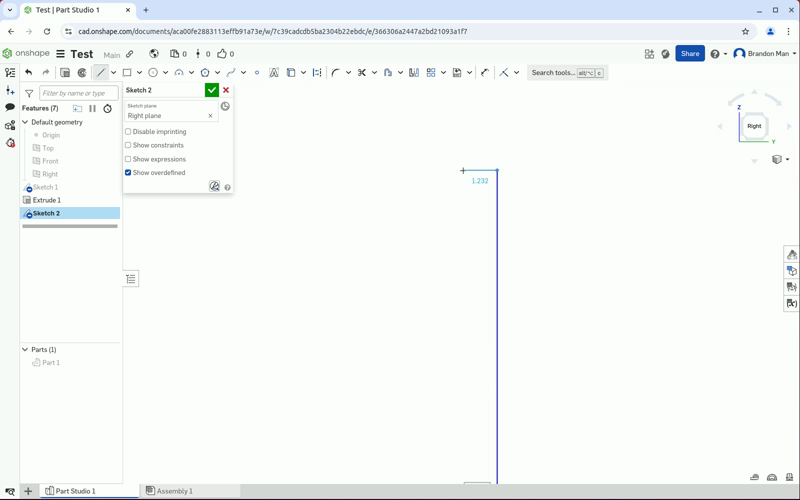
scroll(6)
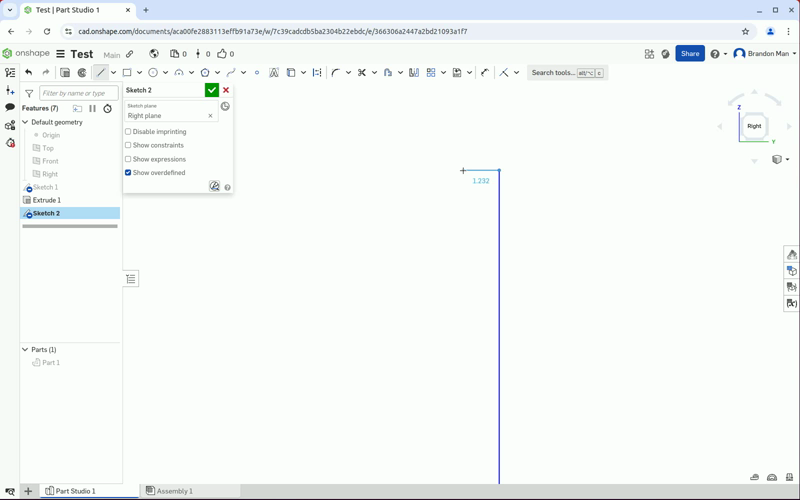
scroll(6)
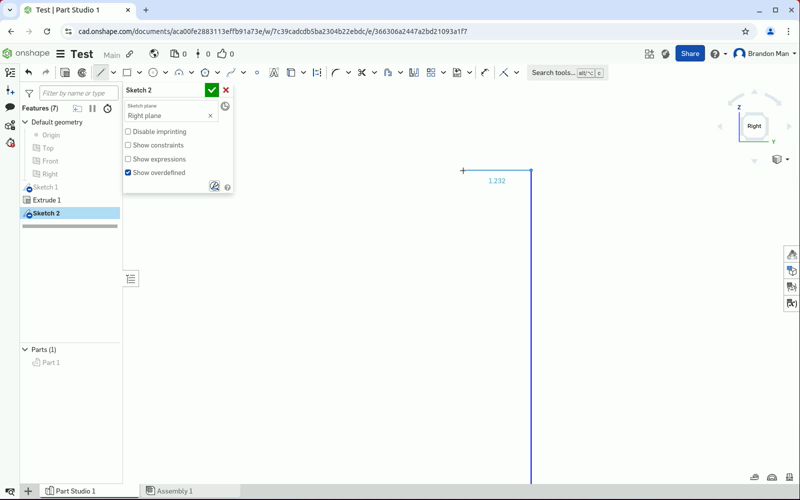
click(463, 170)
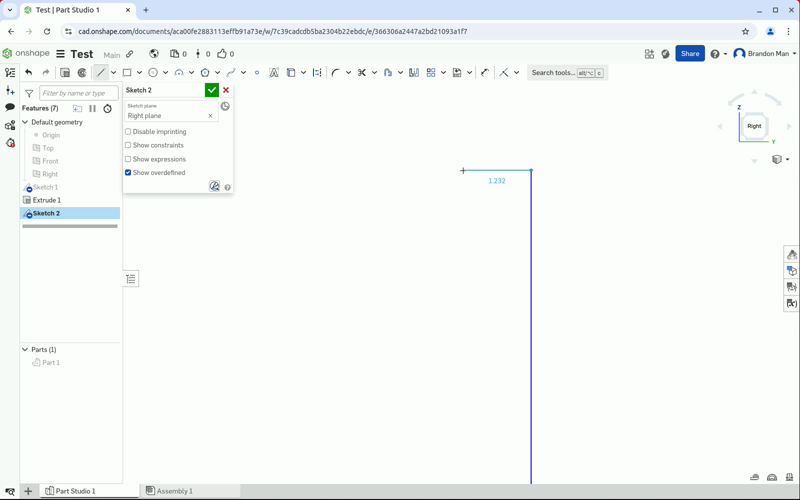
scroll(-6)
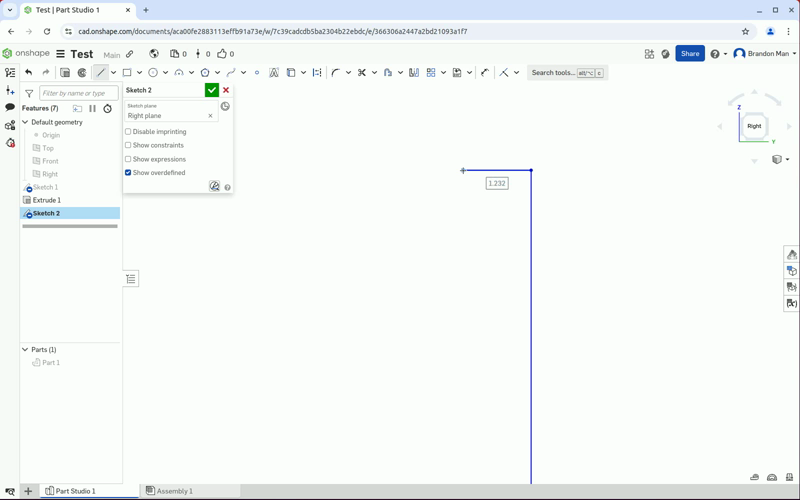
scroll(-6)
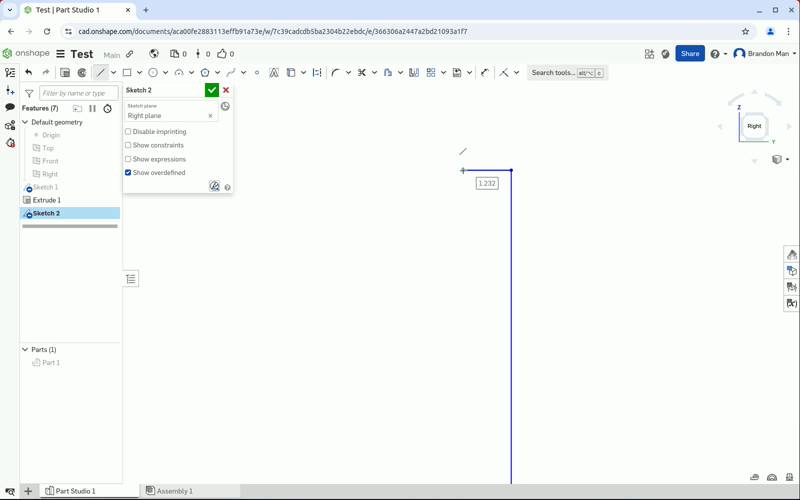
scroll(-6)
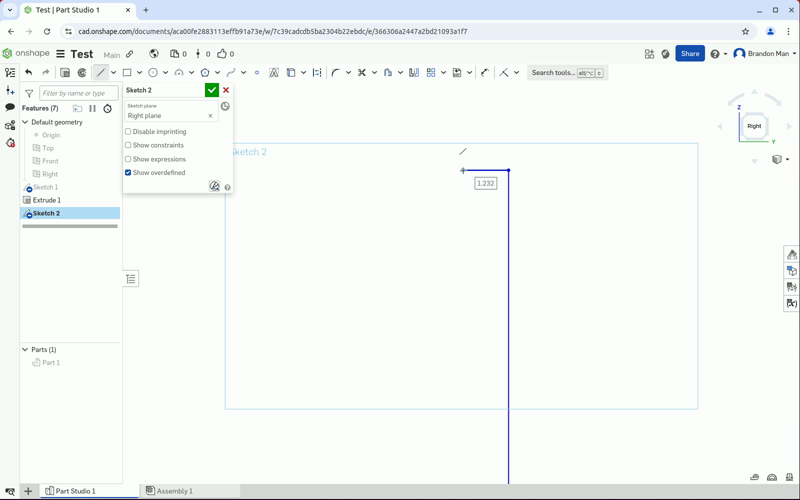
scroll(-6)
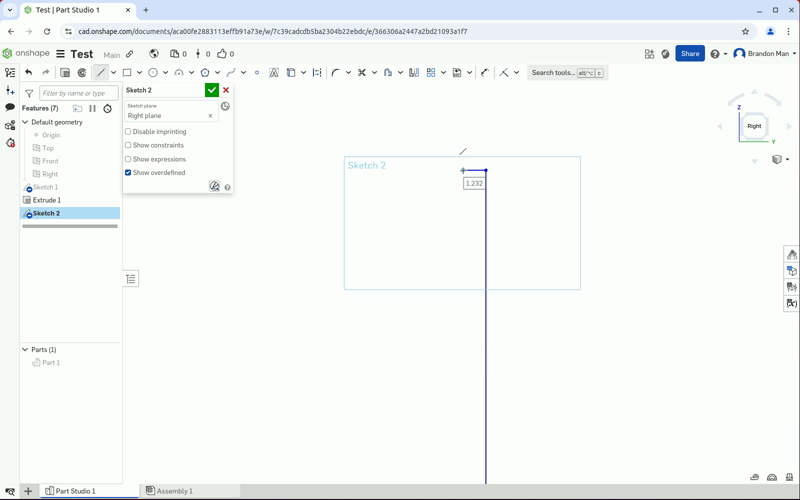
scroll(-6)
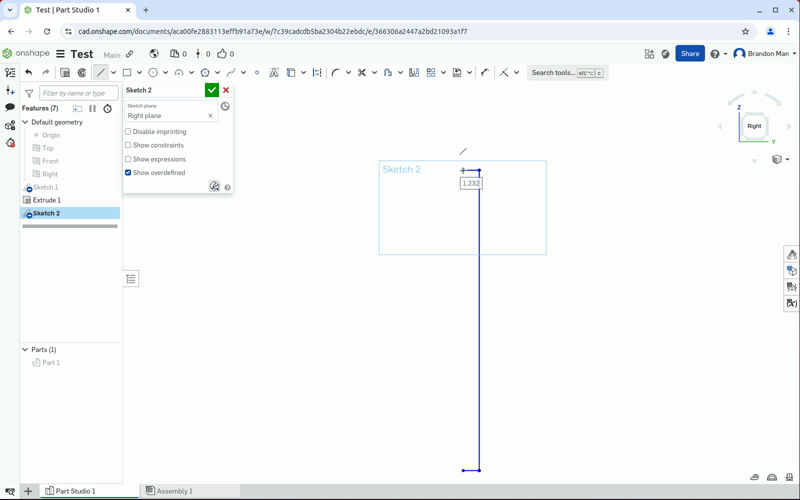
scroll(-6)
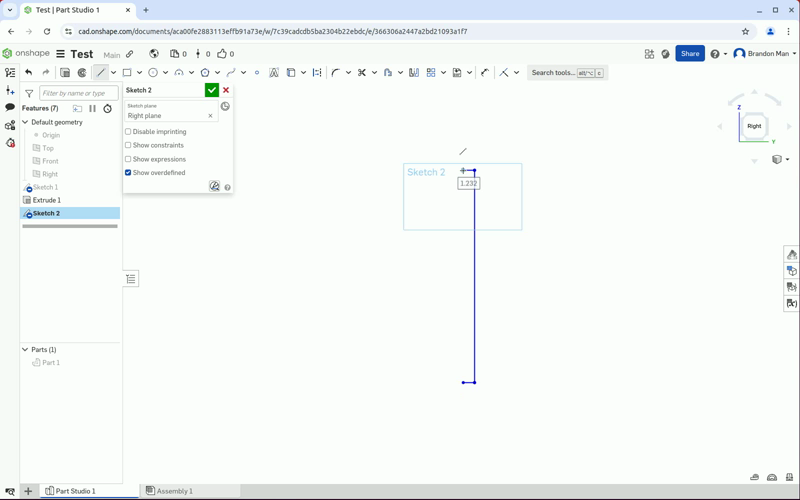
scroll(-6)
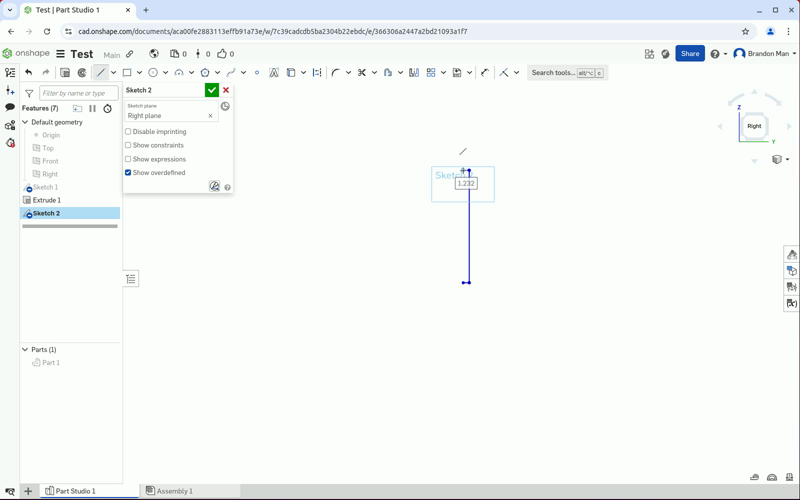
key_up(shift)
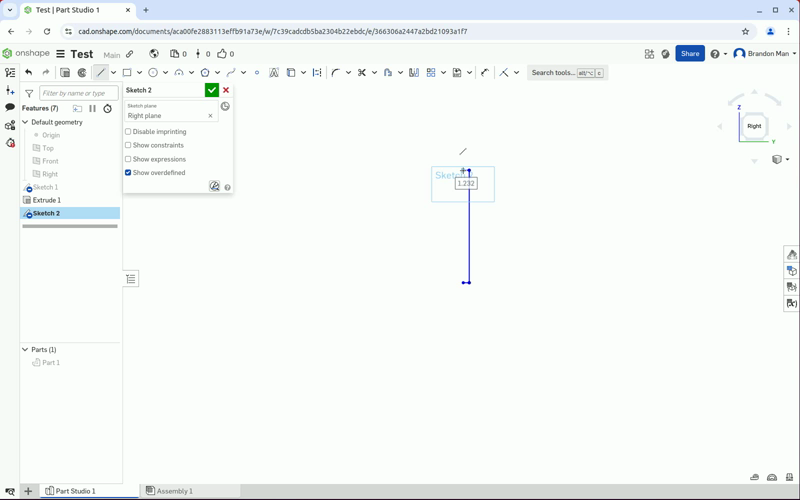
key_down(shift)
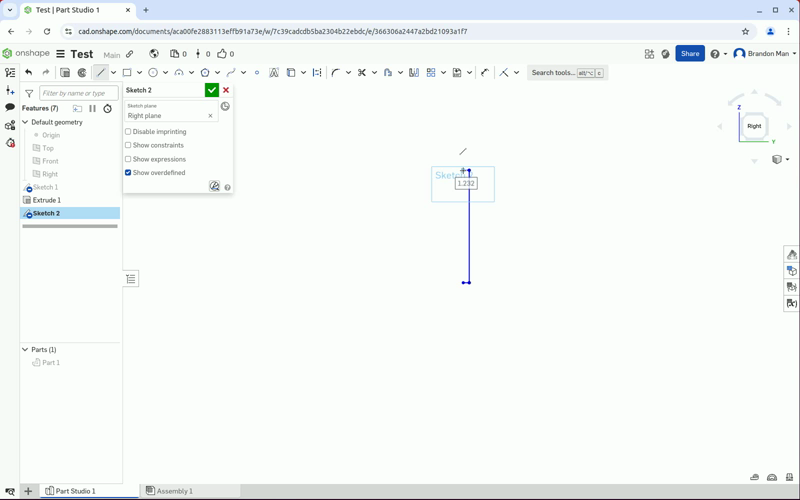
mouse_move(463, 282)
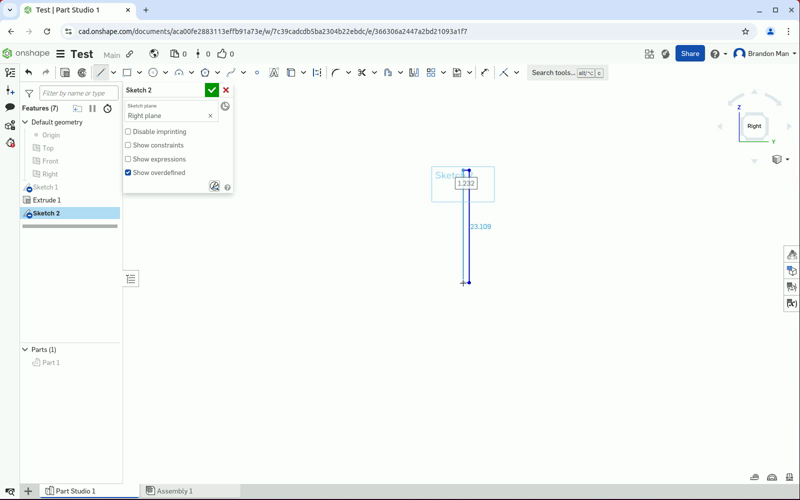
key_up(shift)
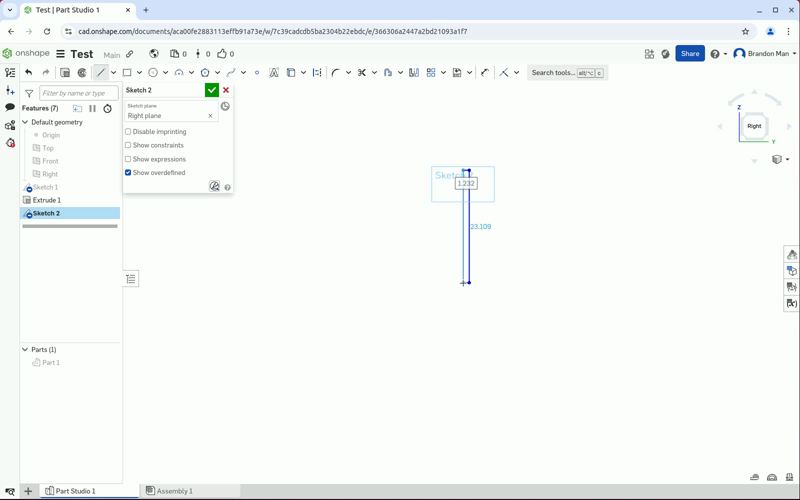
click(463, 282)
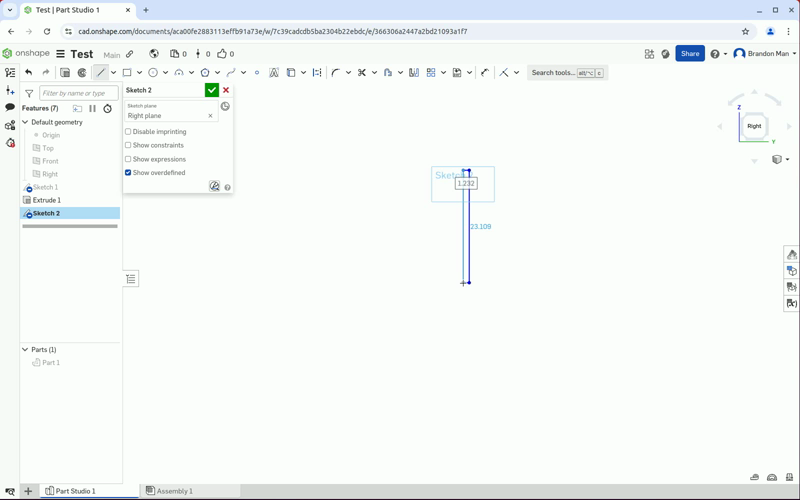
key(esc)
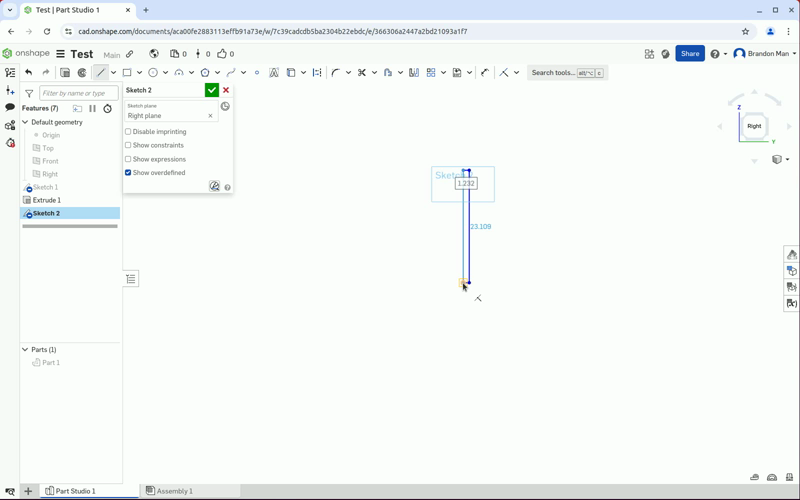
mouse_move(466, 210)
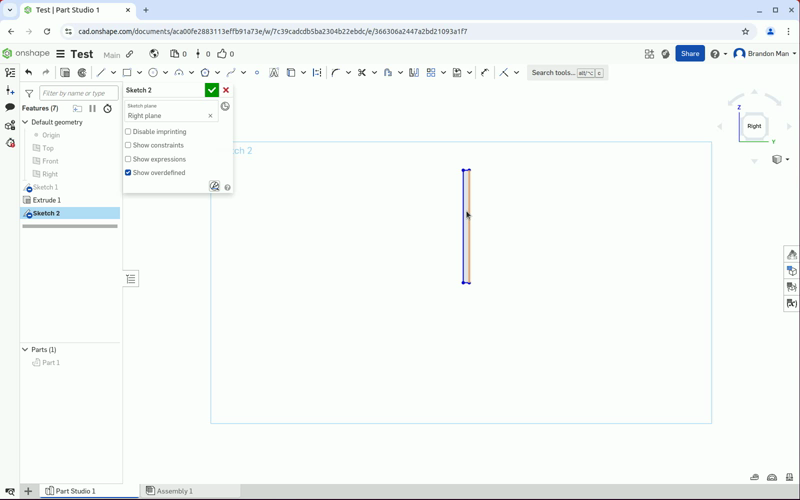
scroll(6)
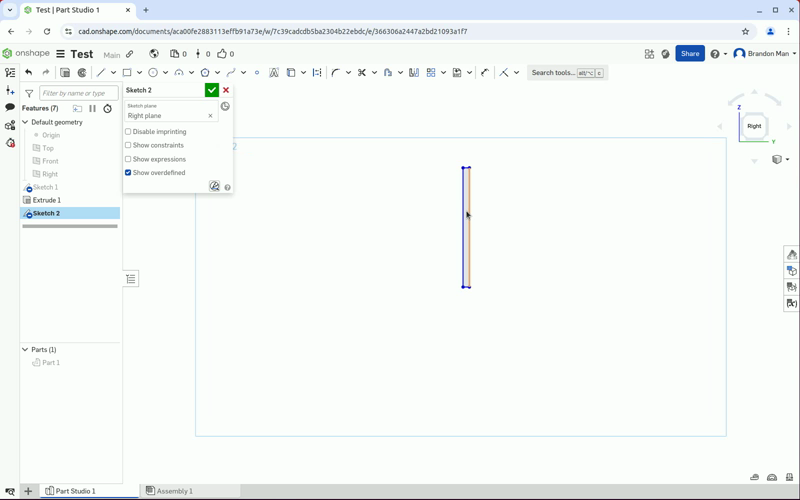
scroll(6)
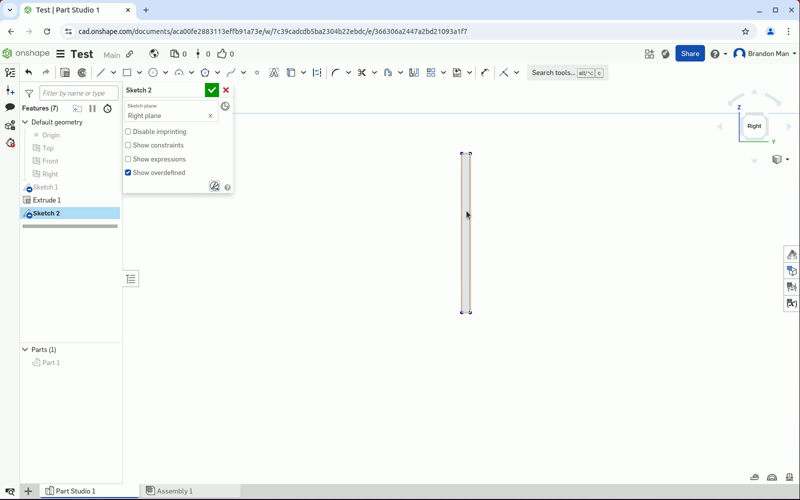
scroll(6)
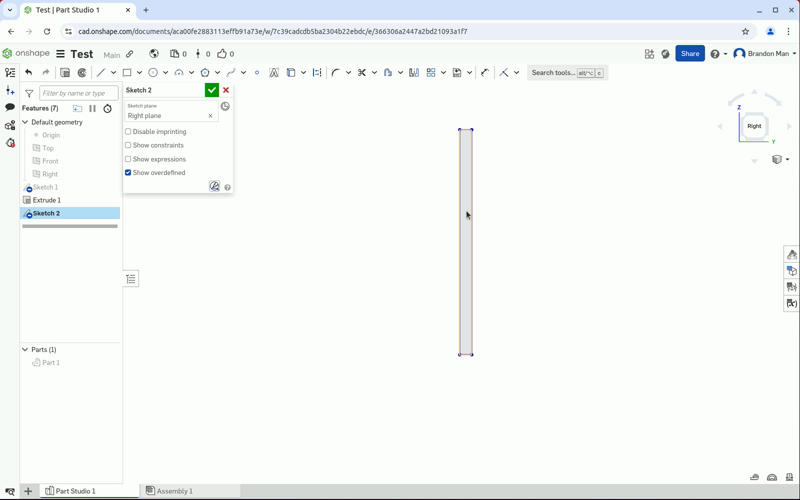
scroll(6)
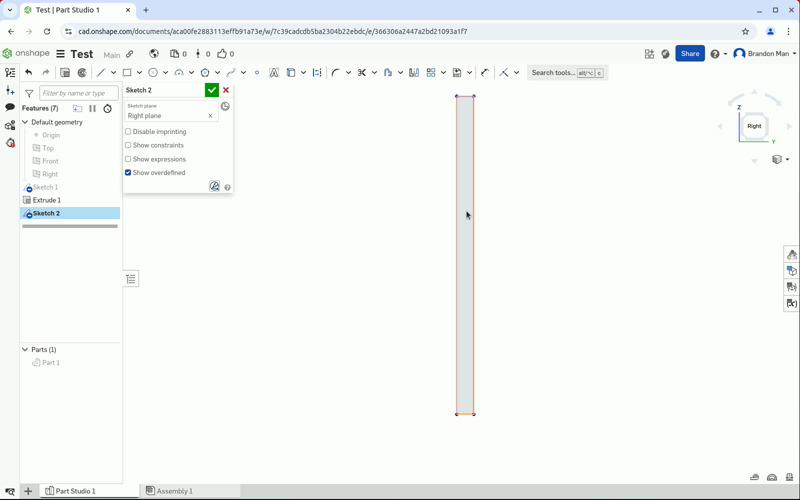
scroll(6)
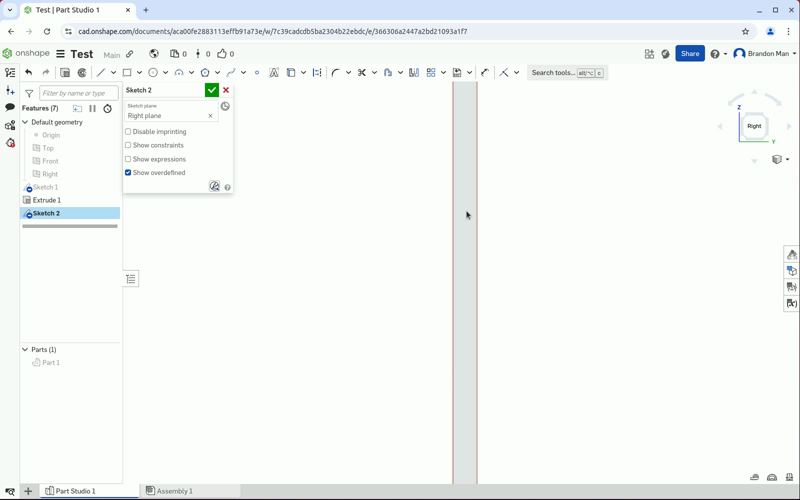
scroll(6)
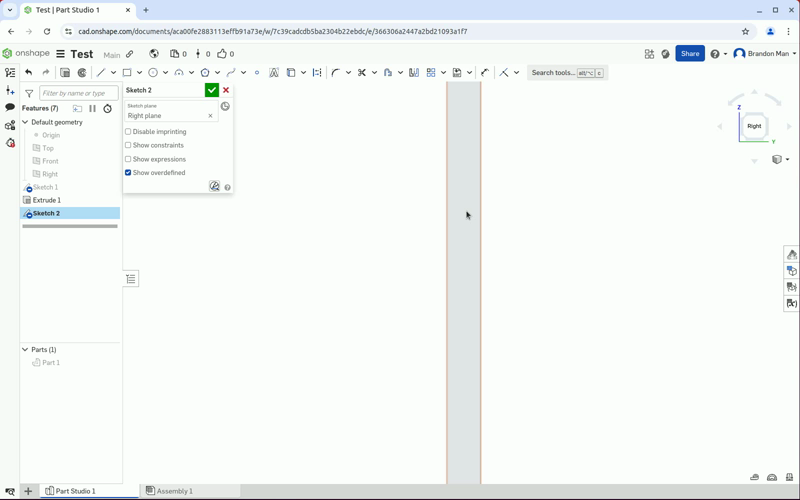
scroll(6)
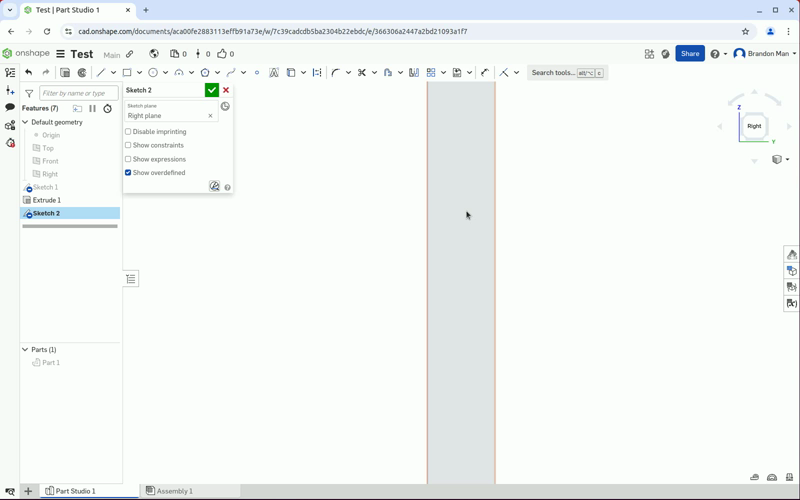
click(466, 210)
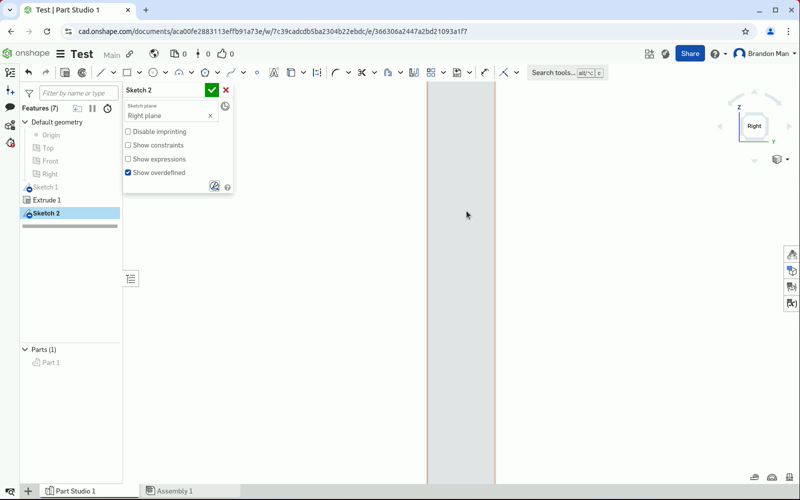
scroll(-6)
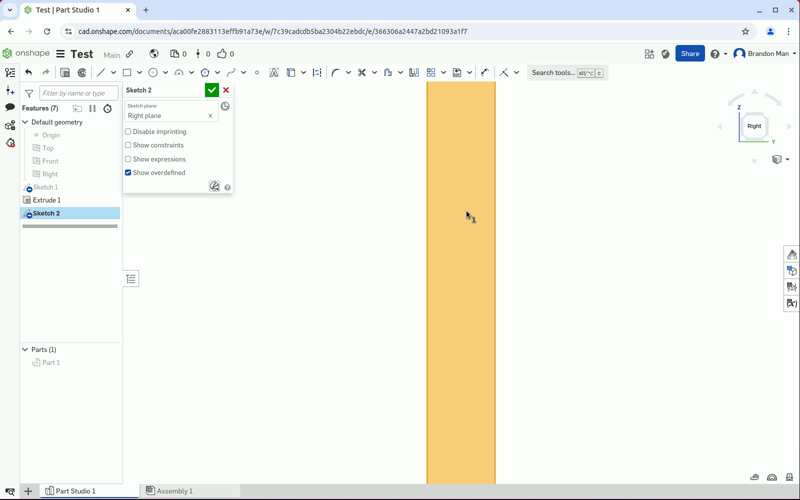
scroll(-6)
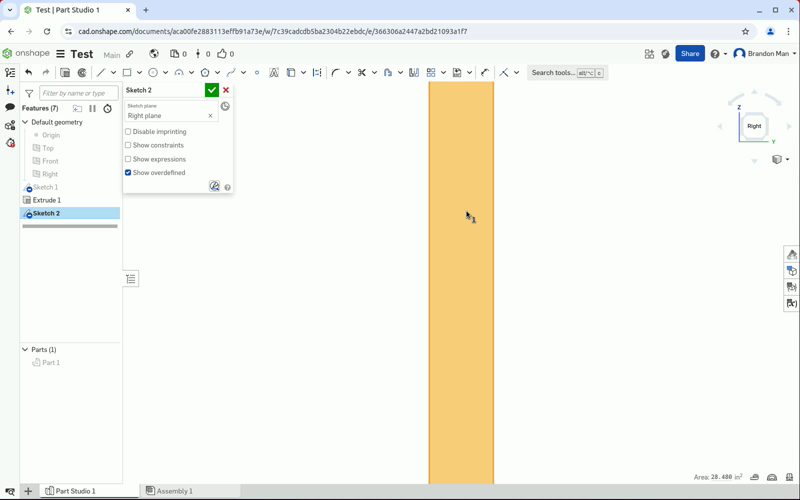
scroll(-6)
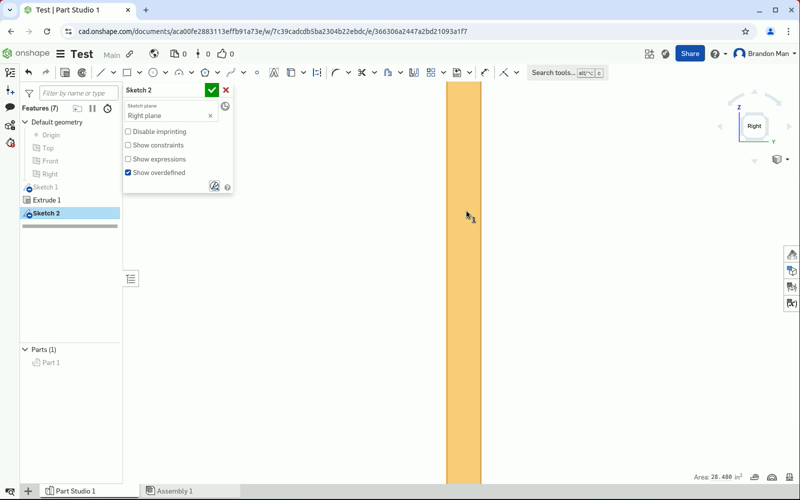
scroll(-6)
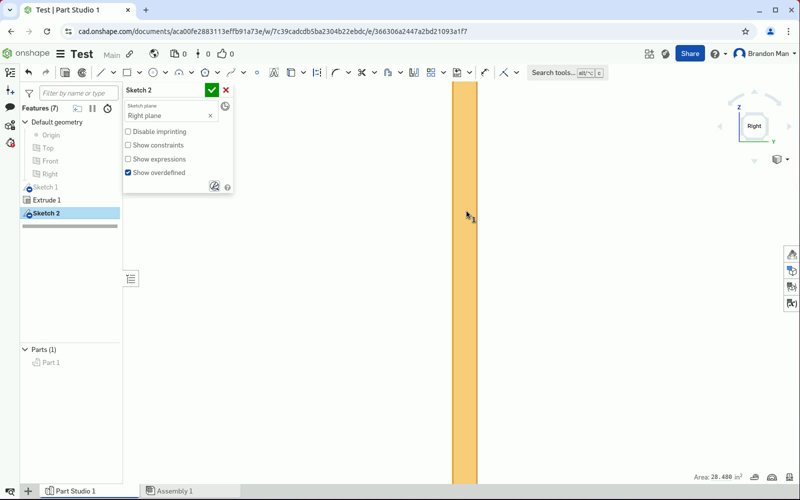
scroll(-6)
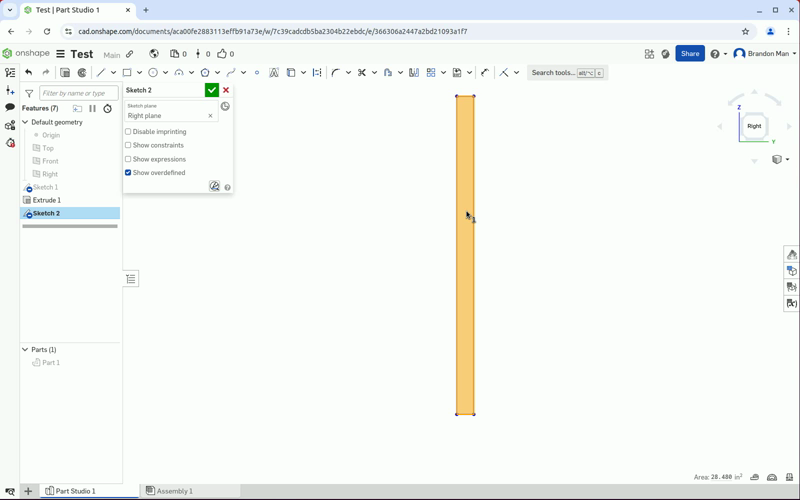
scroll(-6)
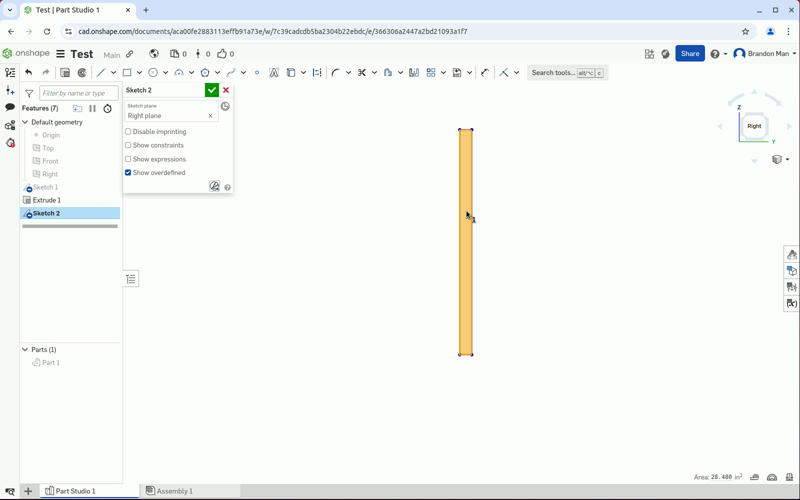
scroll(-6)
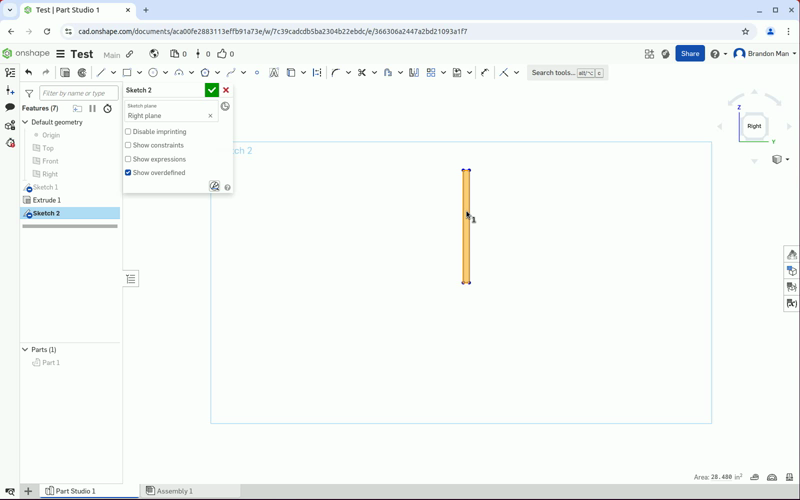
mouse_move(73, 352)
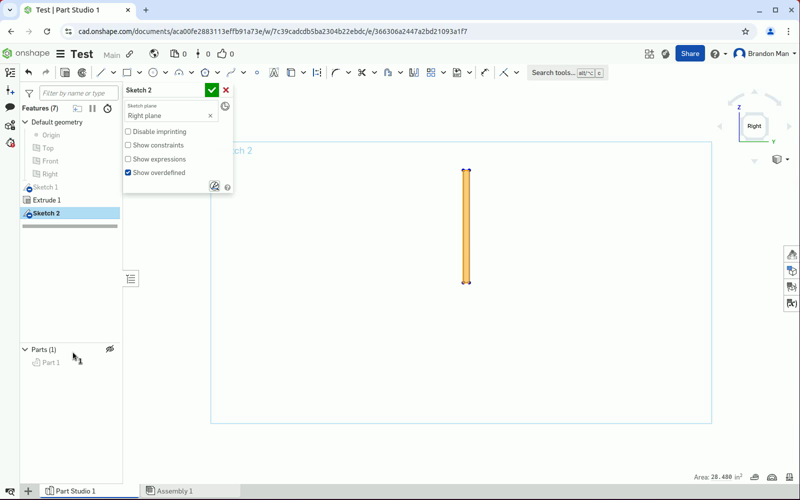
key(shift+y)
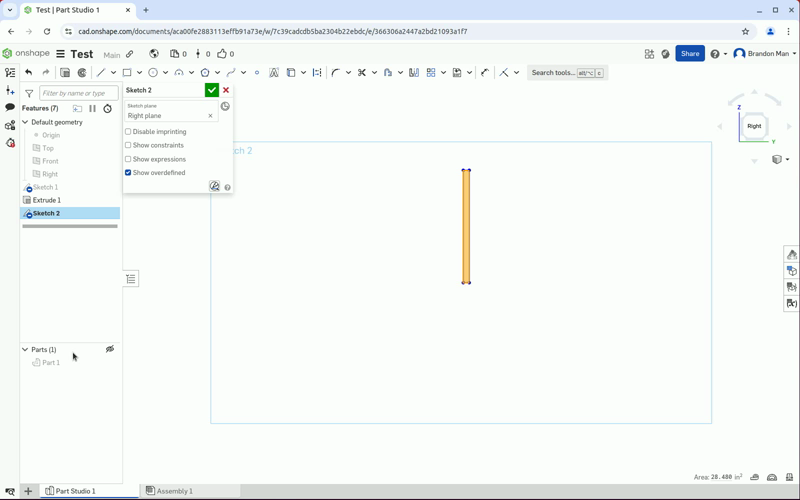
key(shift+e)
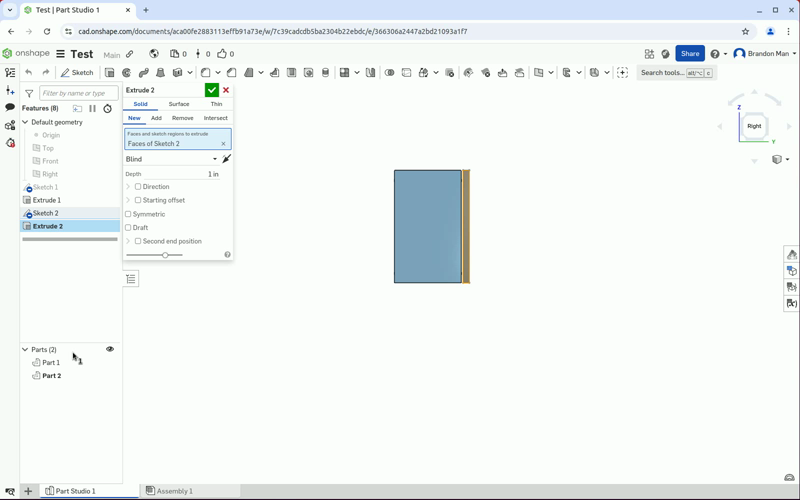
mouse_move(143, 106)
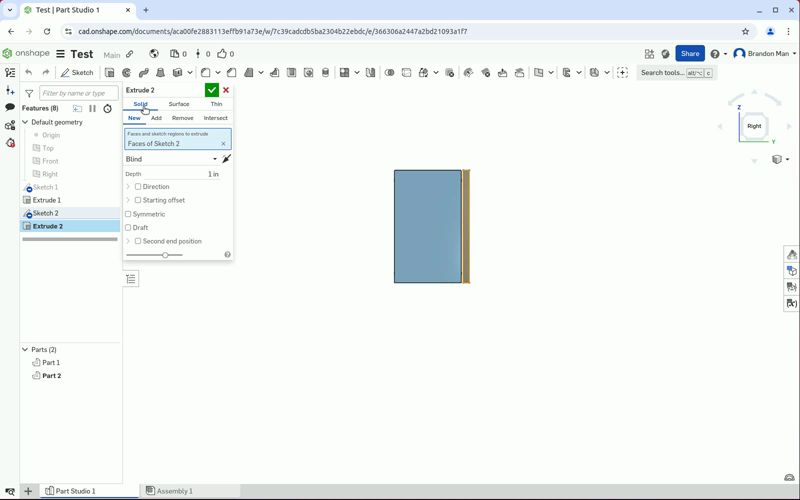
click(143, 106)
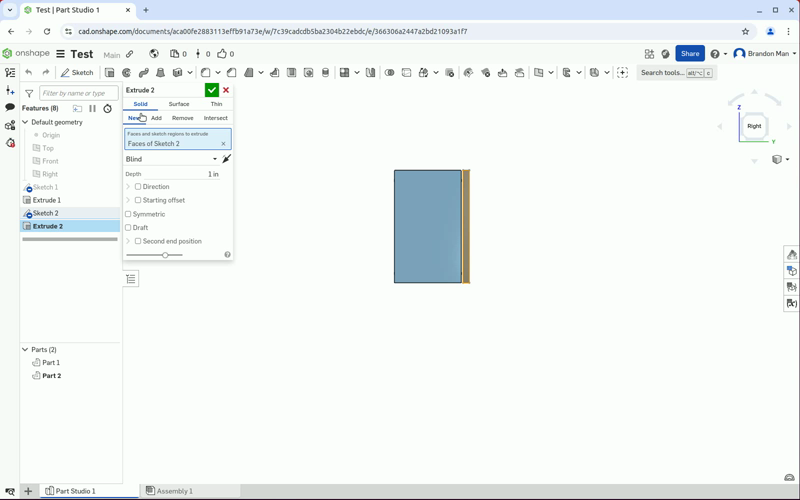
mouse_move(137, 120)
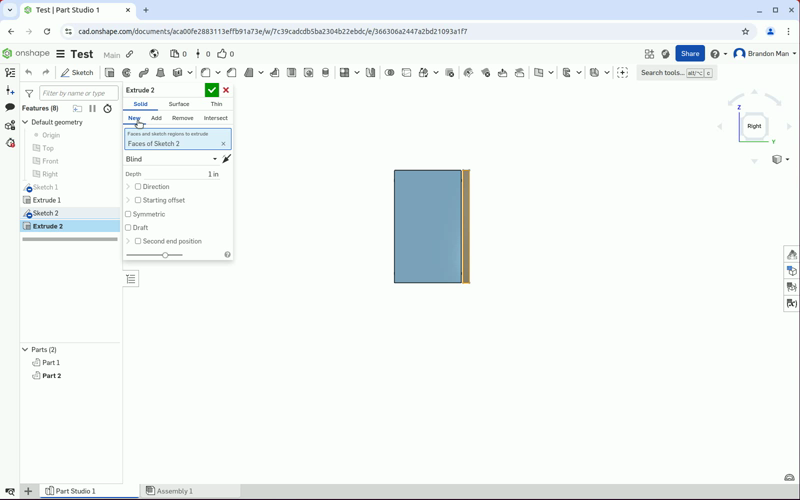
click(137, 120)
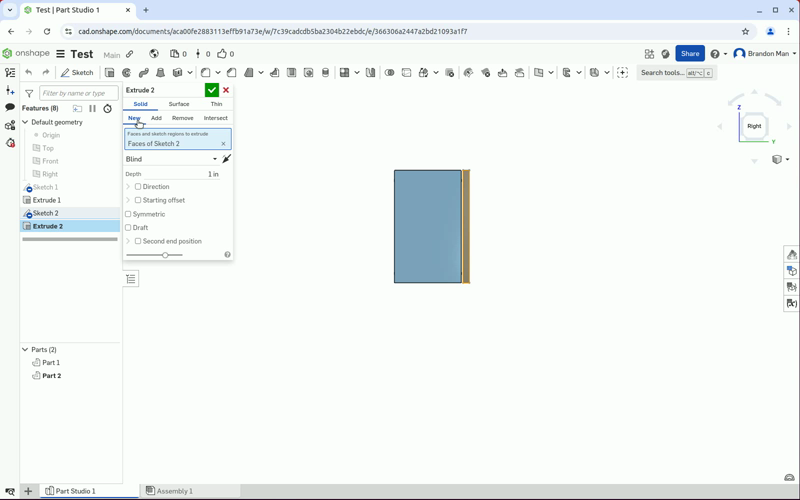
key(tab, 4)
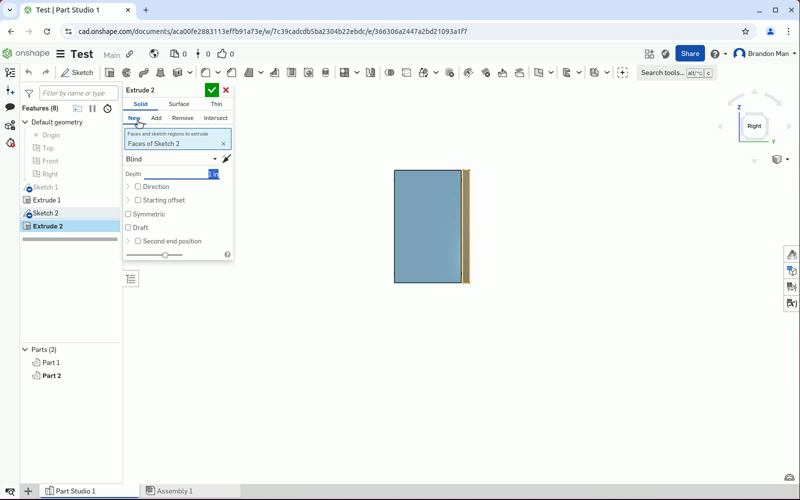
text(23.108)
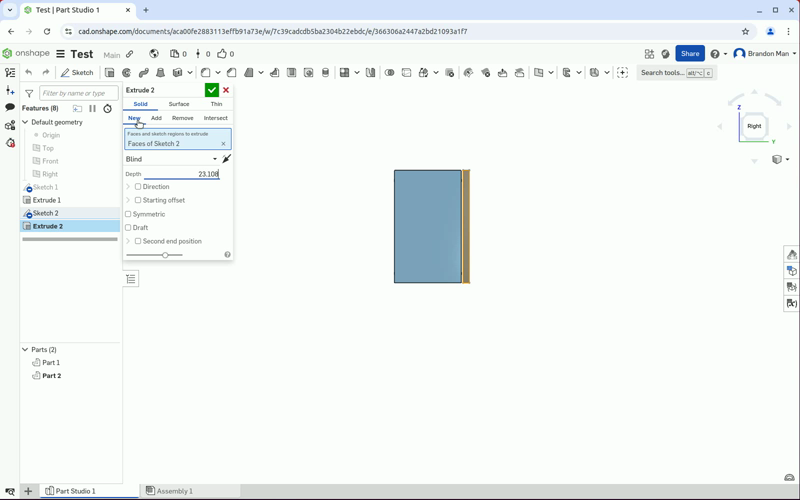
key(enter)
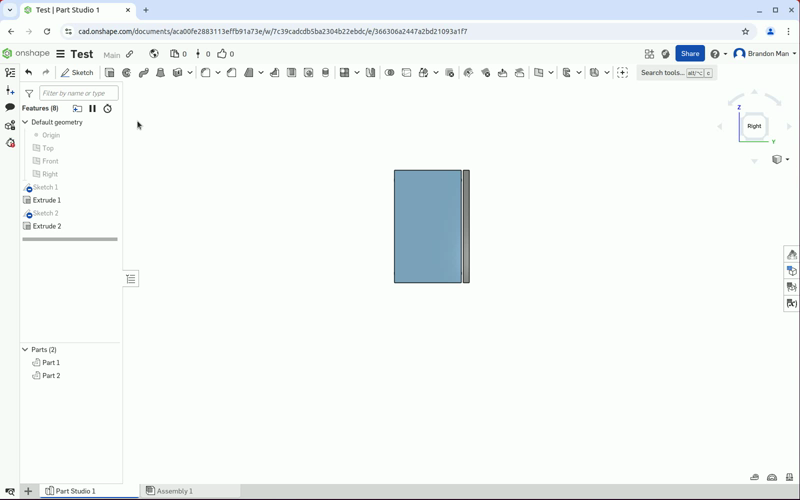
key(shift+h)
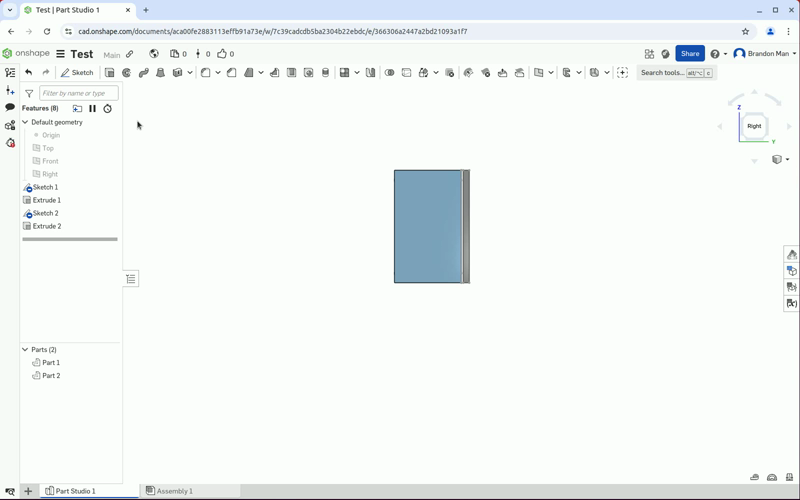
key(shift+h)
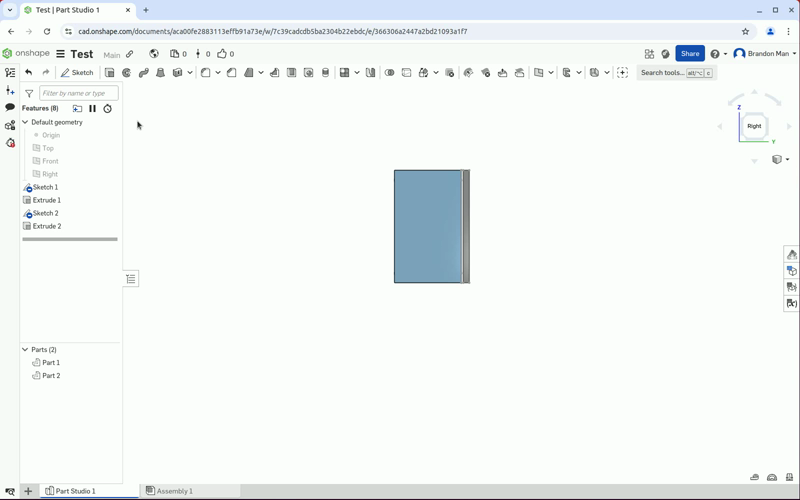
key(shift+7)
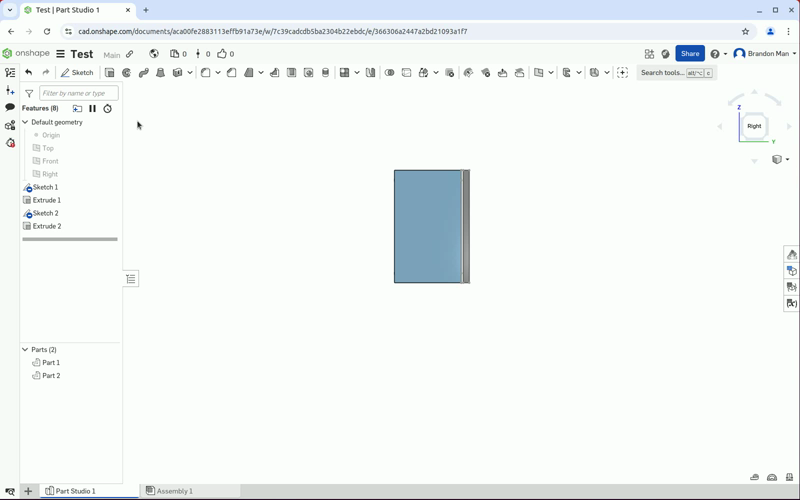
key(right, 2)
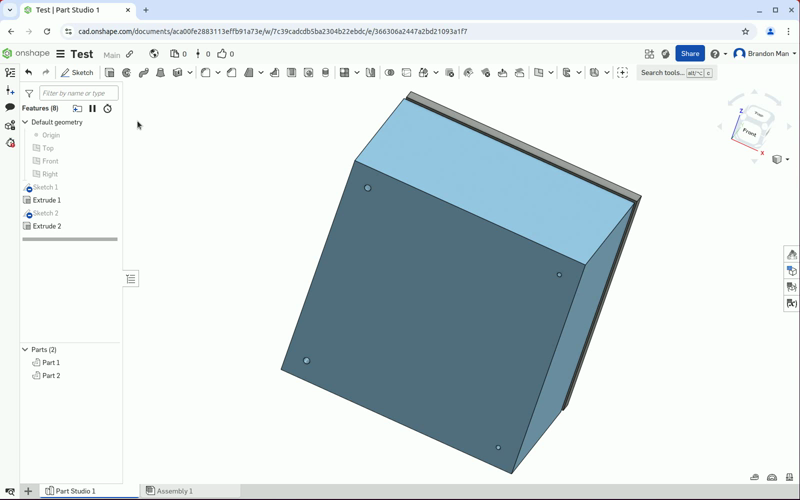
key(down, 2)
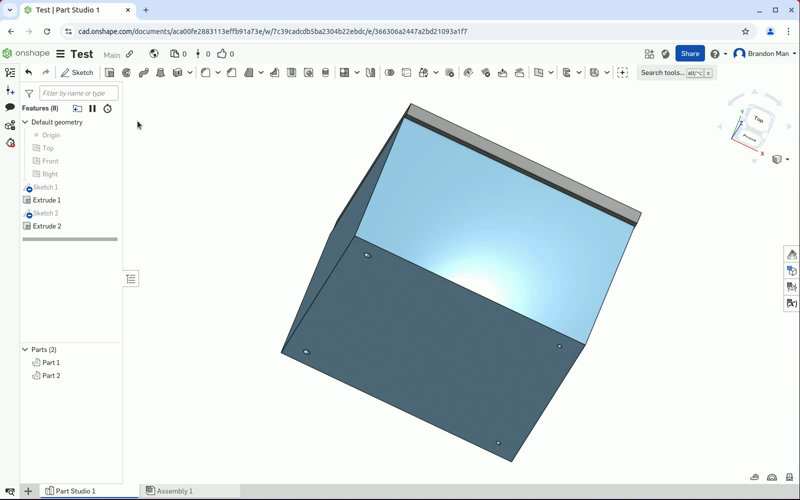
key(up, 2)
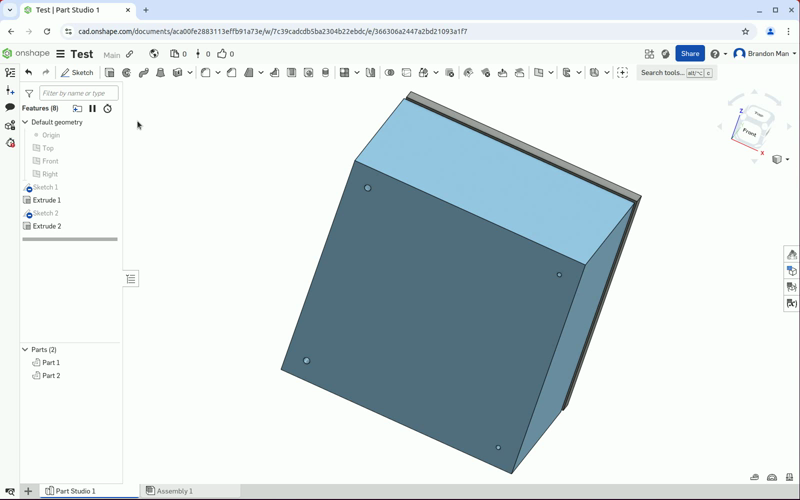
key(left, 2)
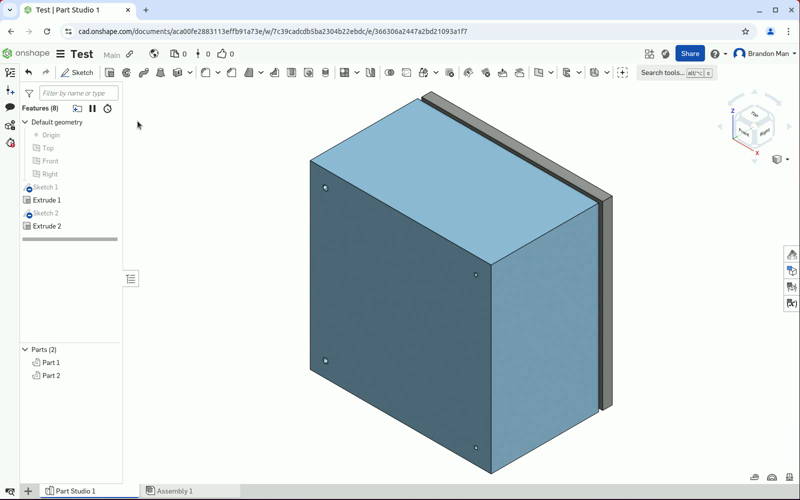
mouse_move(73, 189)
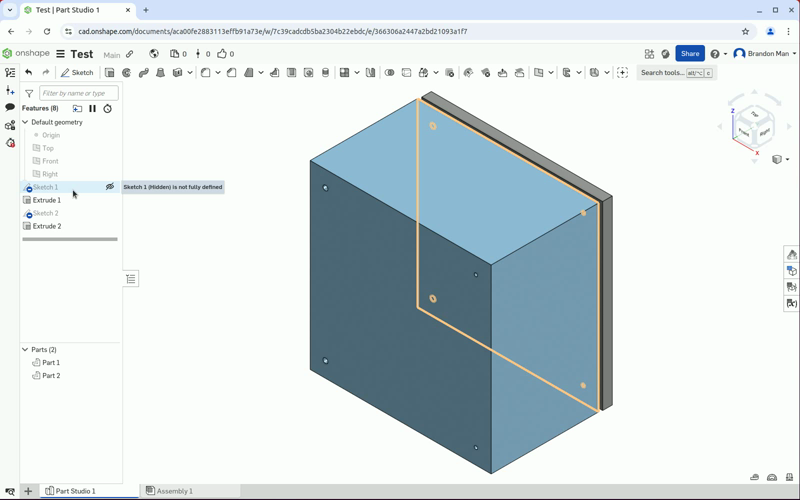
click(73, 189)